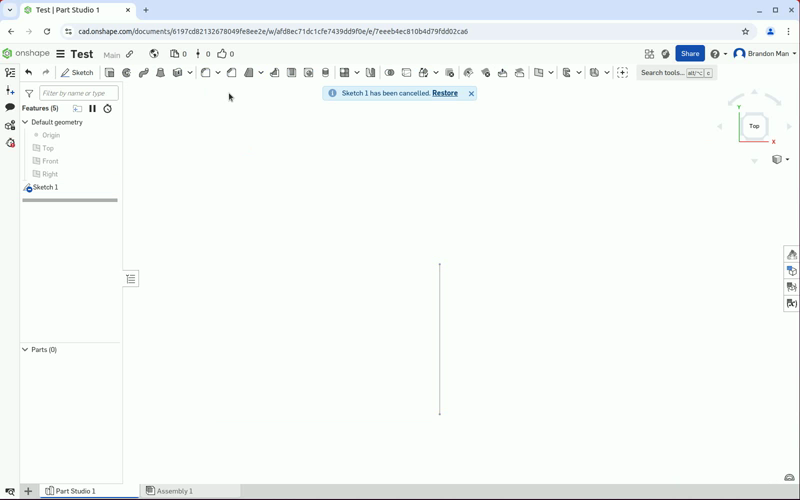
key(shift+h)
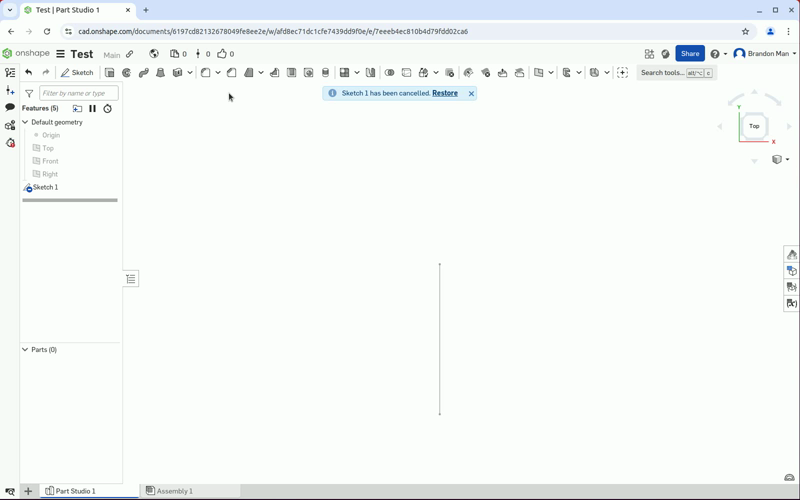
key(shift+s)
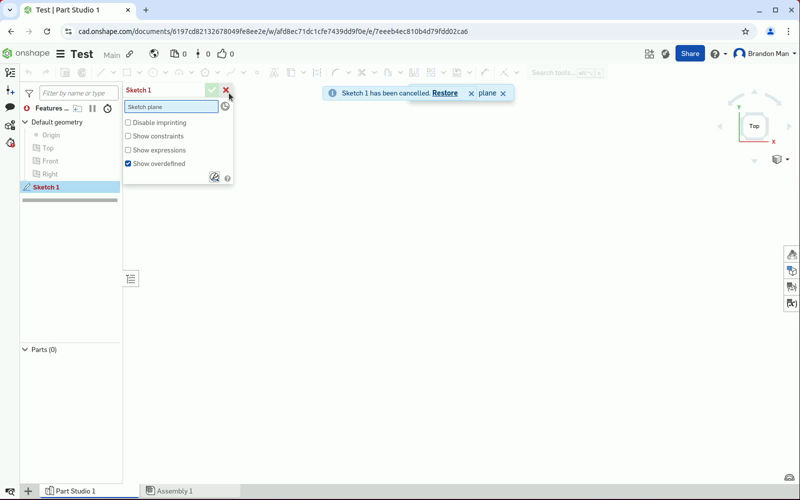
mouse_move(73, 150)
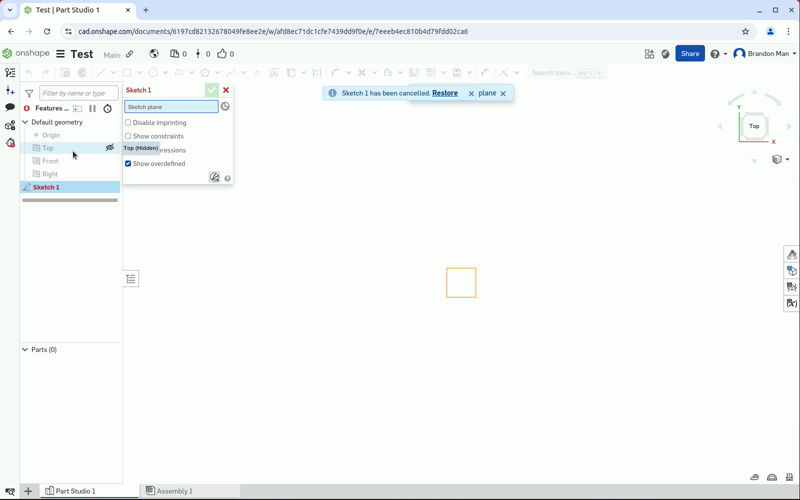
click(73, 150)
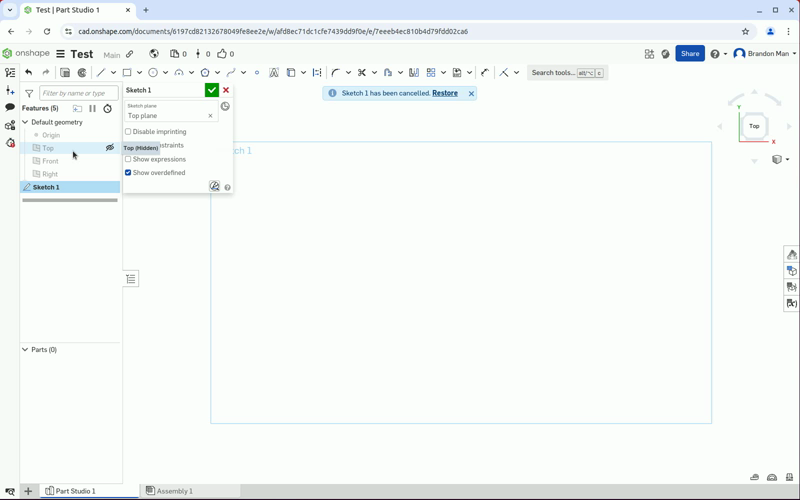
mouse_move(73, 352)
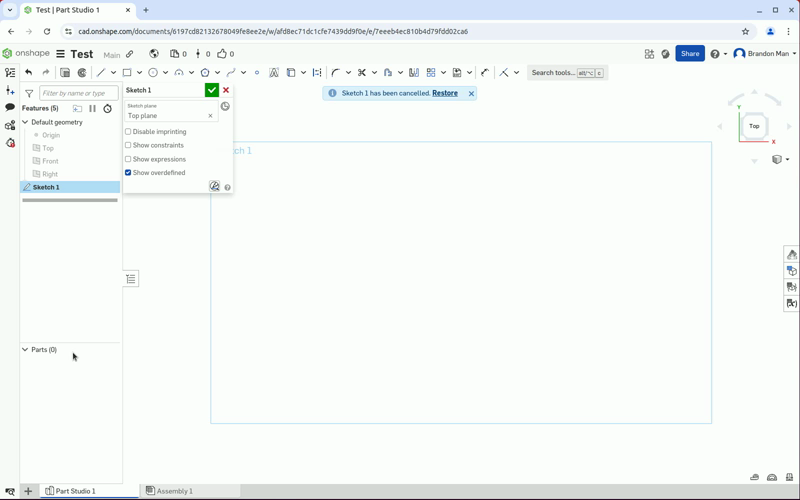
key(y)
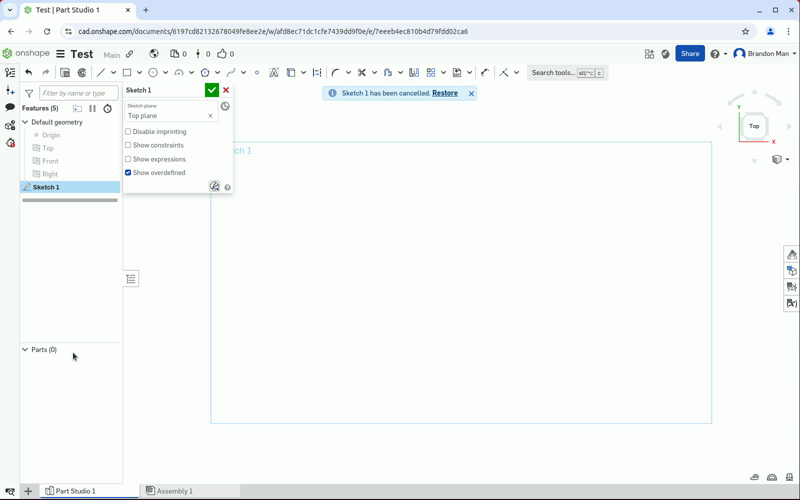
key(a)
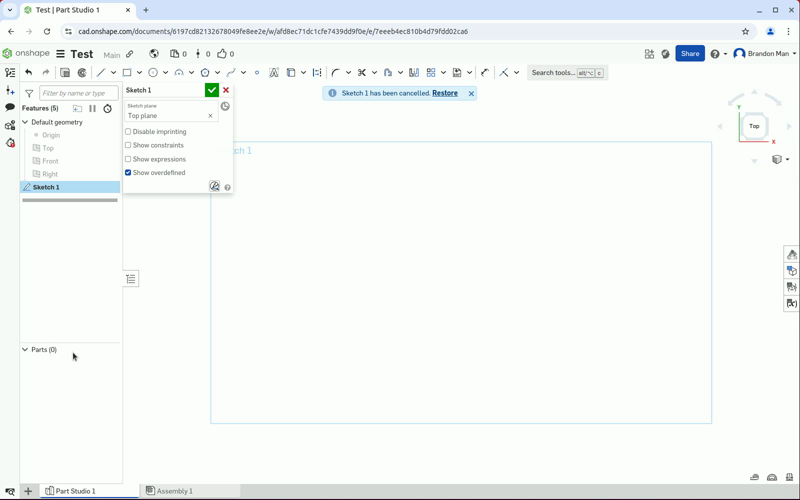
key_down(shift)
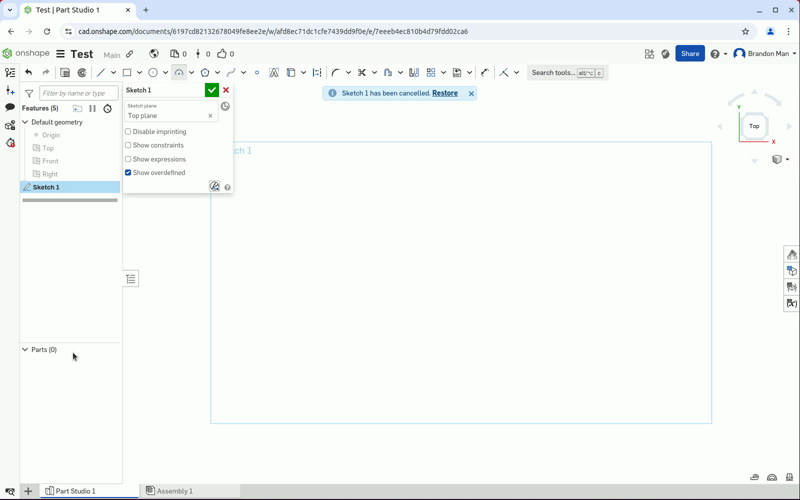
mouse_move(411, 345)
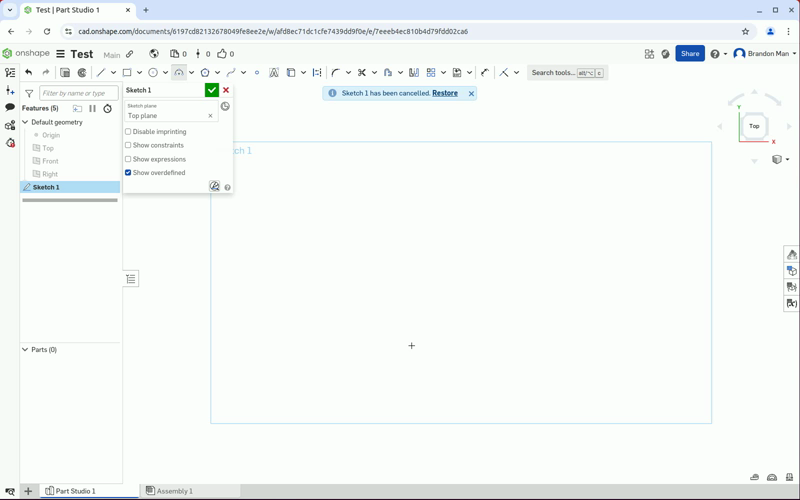
click(411, 345)
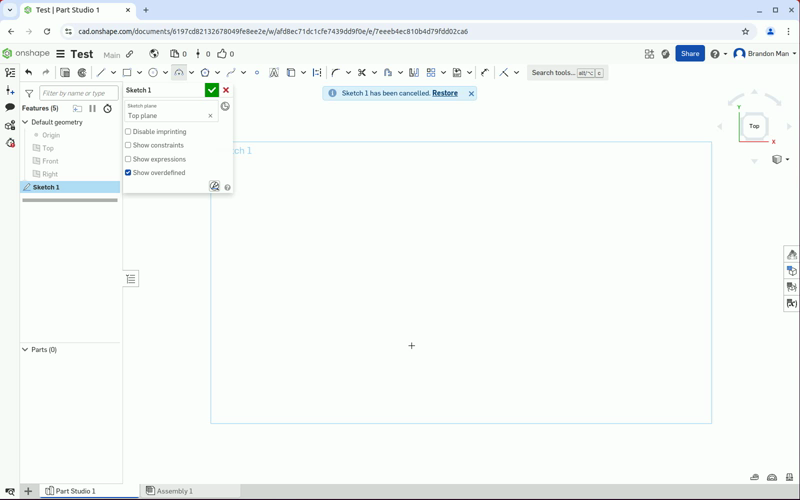
key_up(shift)
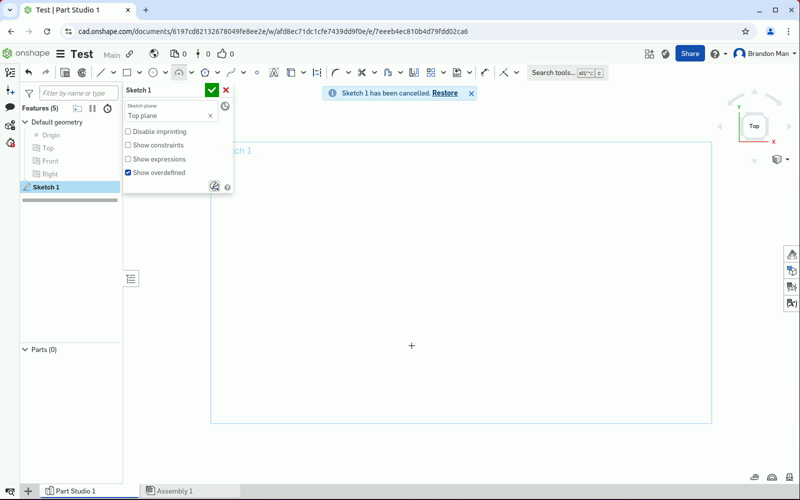
key_down(shift)
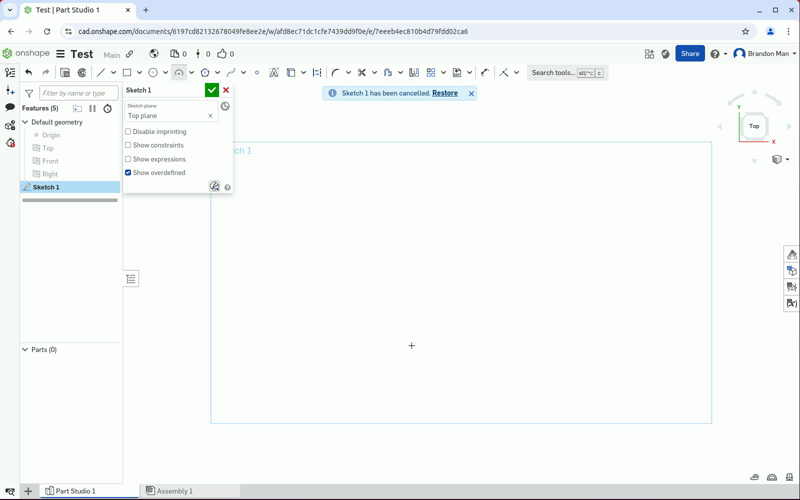
mouse_move(510, 345)
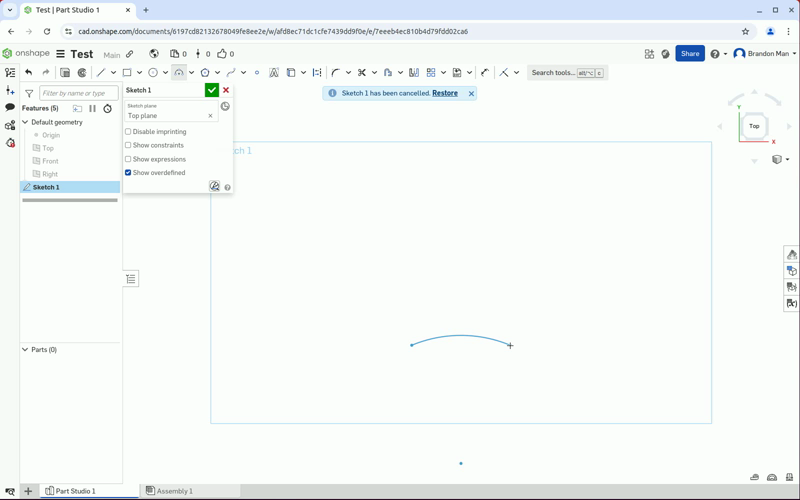
click(510, 345)
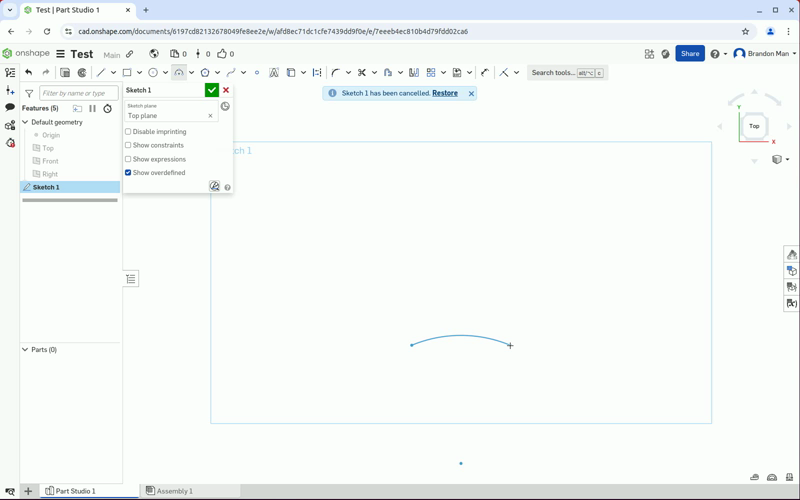
mouse_move(460, 394)
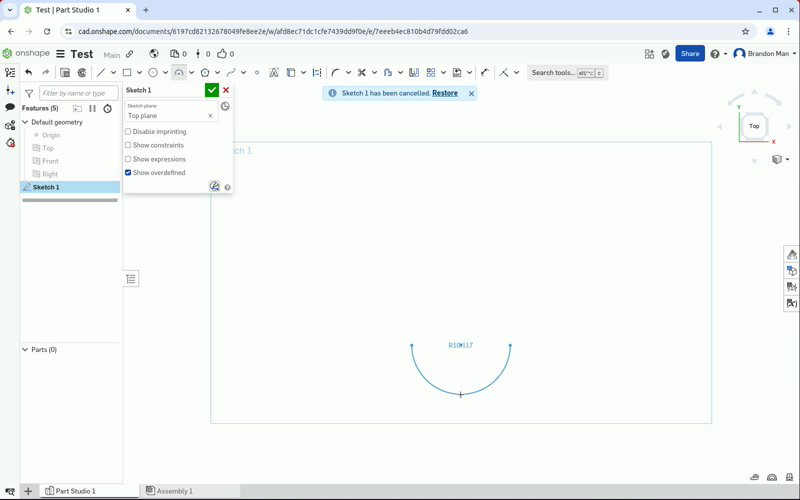
click(460, 394)
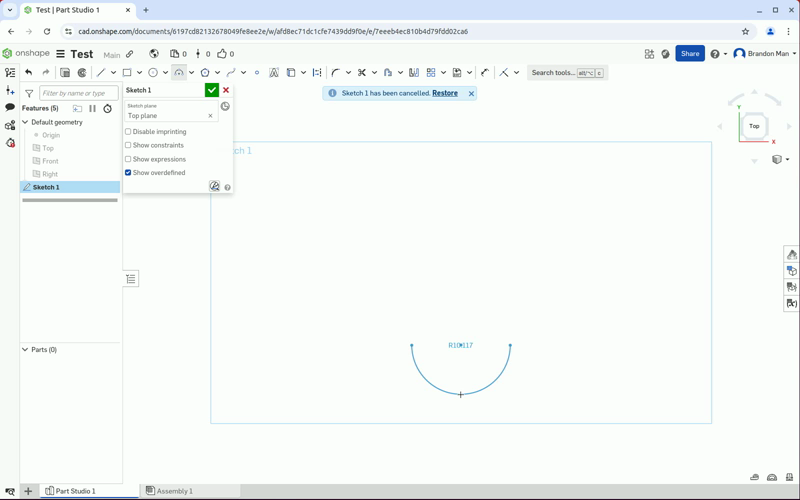
key_up(shift)
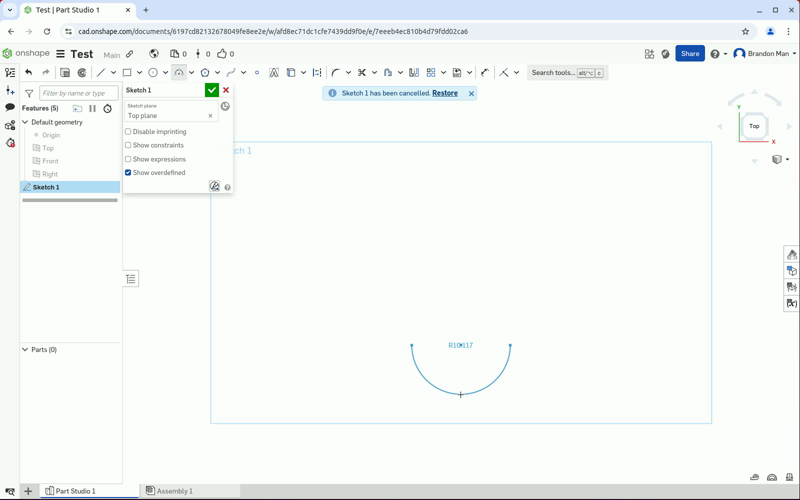
key(esc)
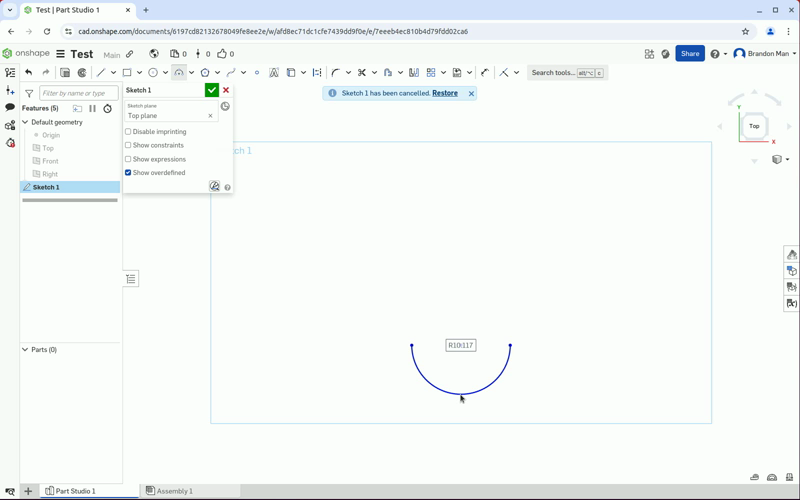
key(l)
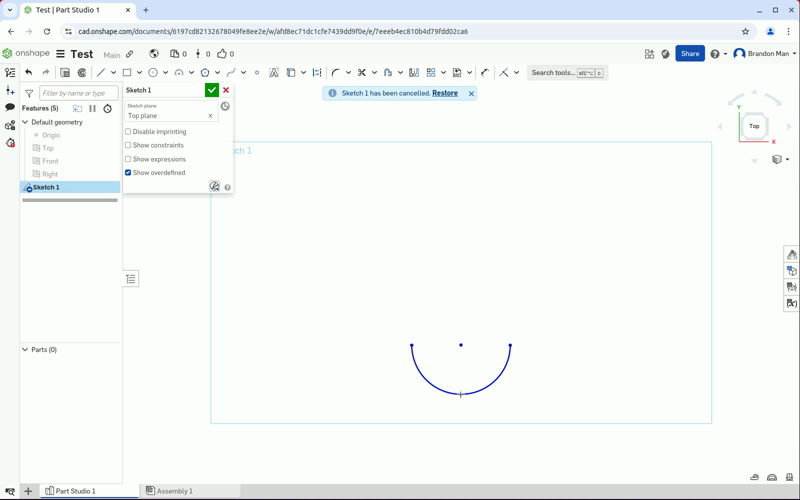
mouse_move(510, 345)
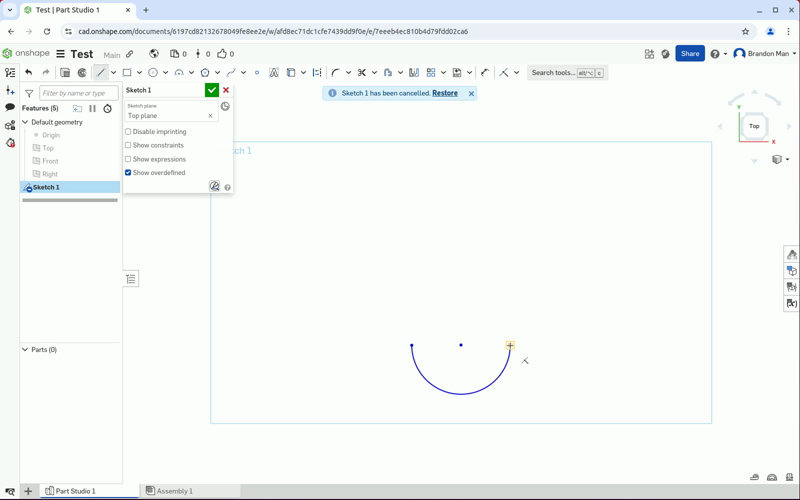
click(510, 345)
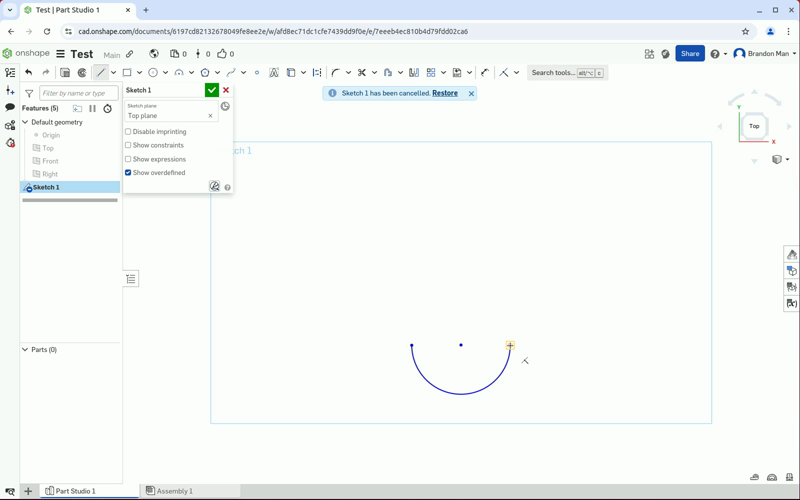
key_down(shift)
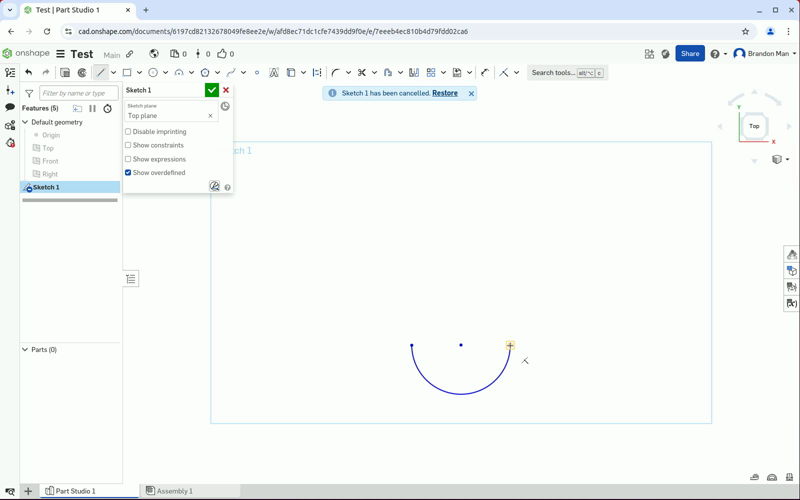
mouse_move(510, 281)
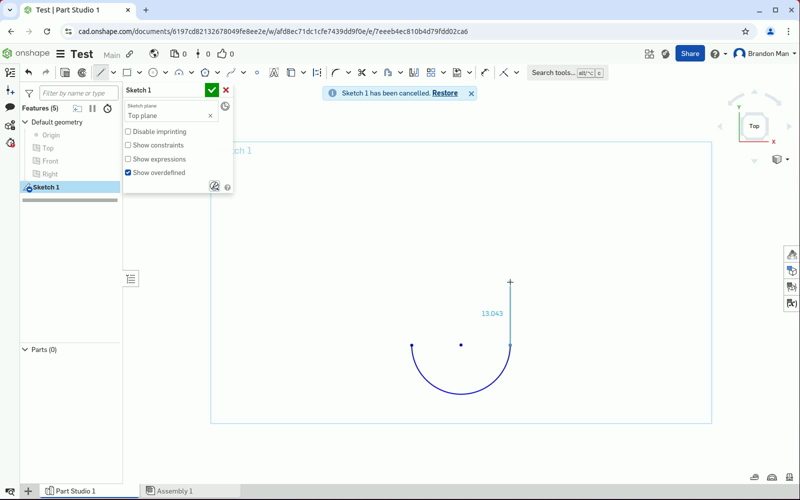
click(510, 281)
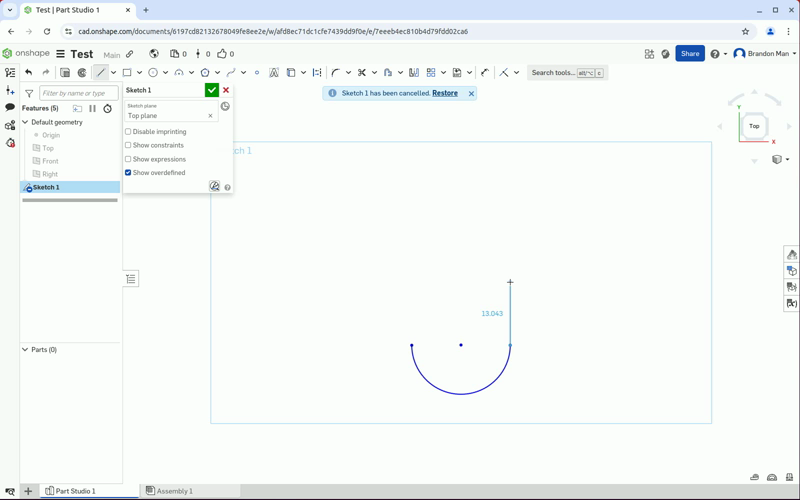
key_up(shift)
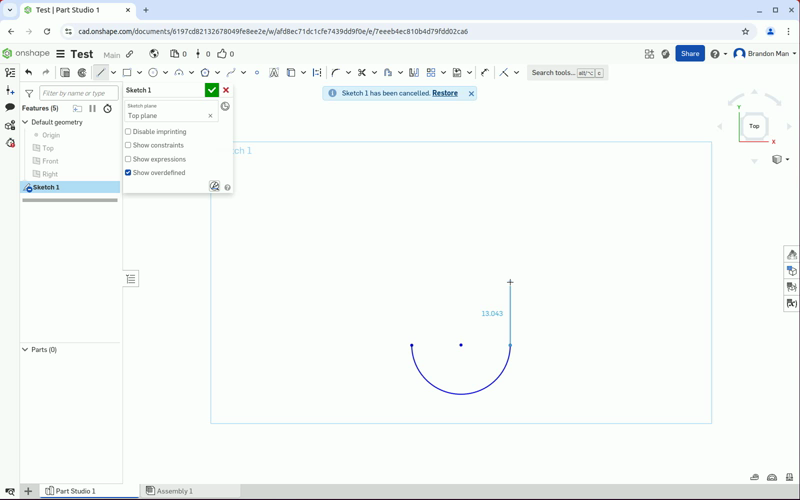
key_down(shift)
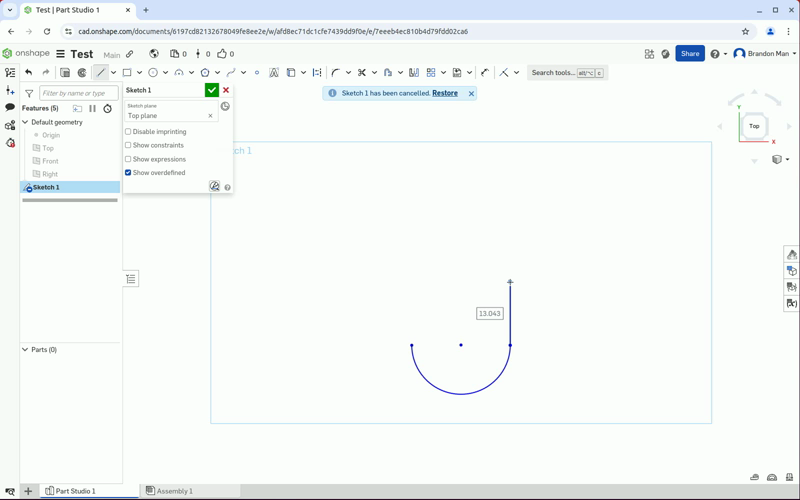
mouse_move(411, 281)
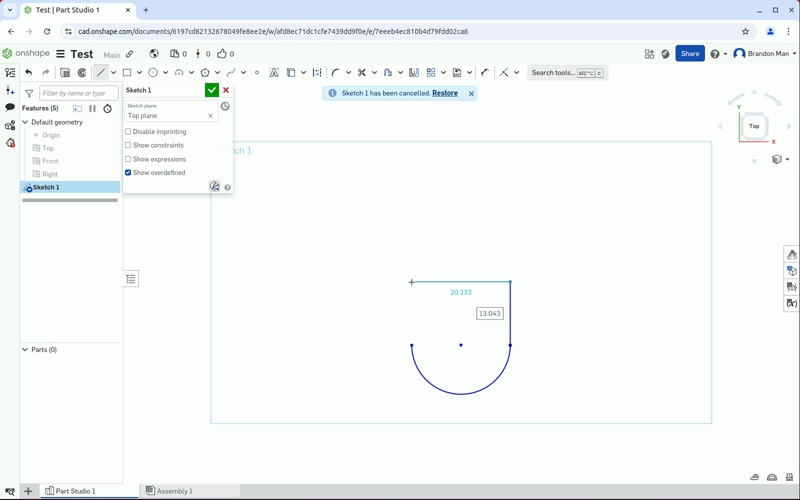
click(411, 281)
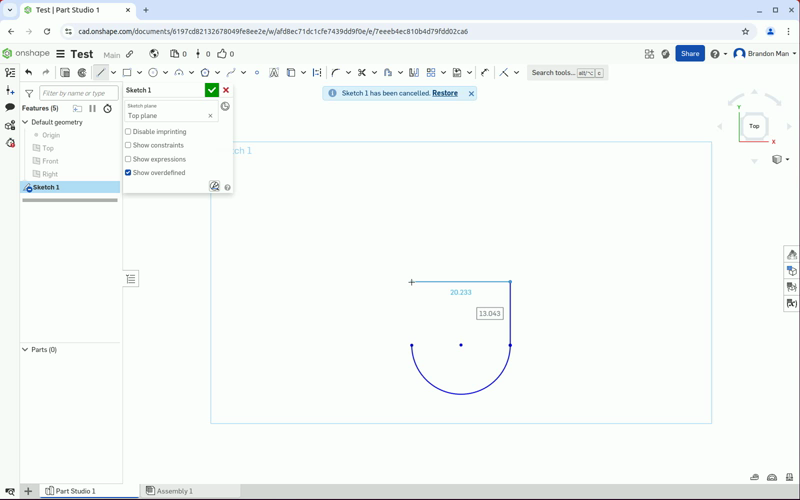
key_up(shift)
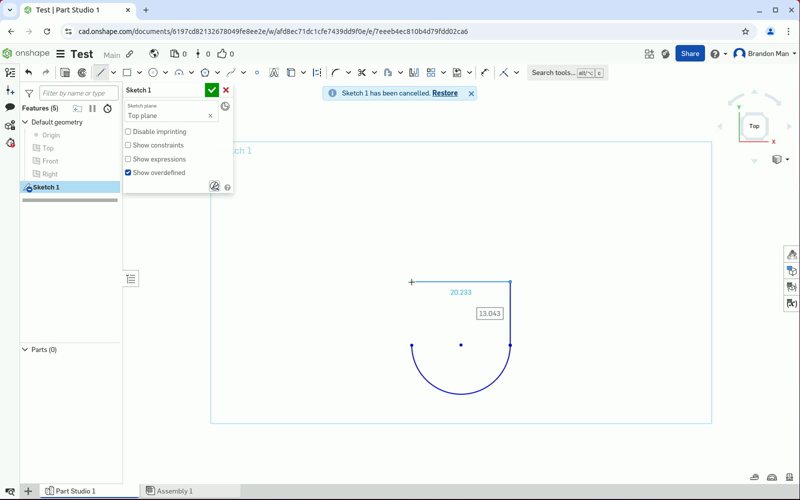
key_down(shift)
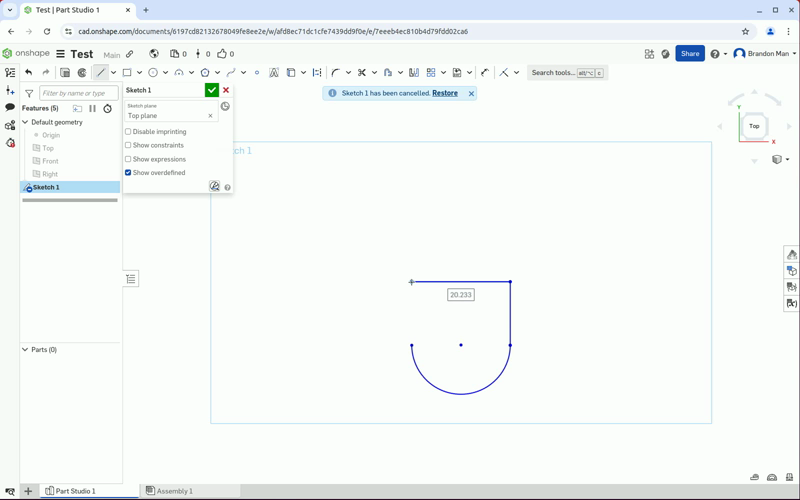
mouse_move(411, 345)
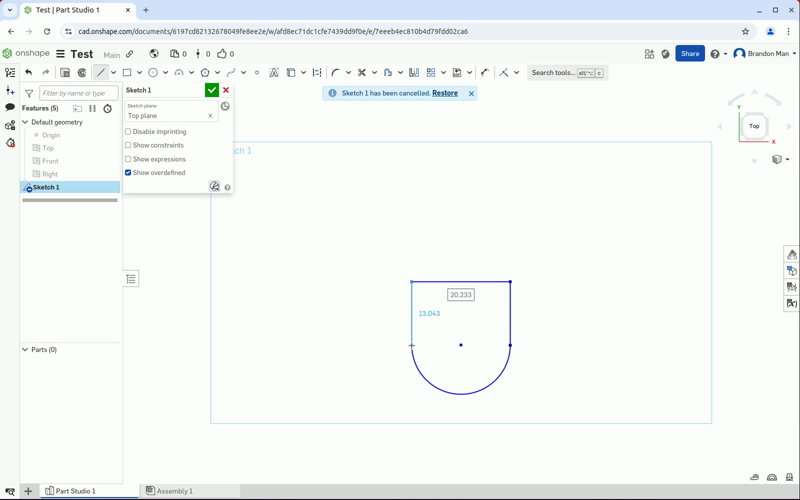
key_up(shift)
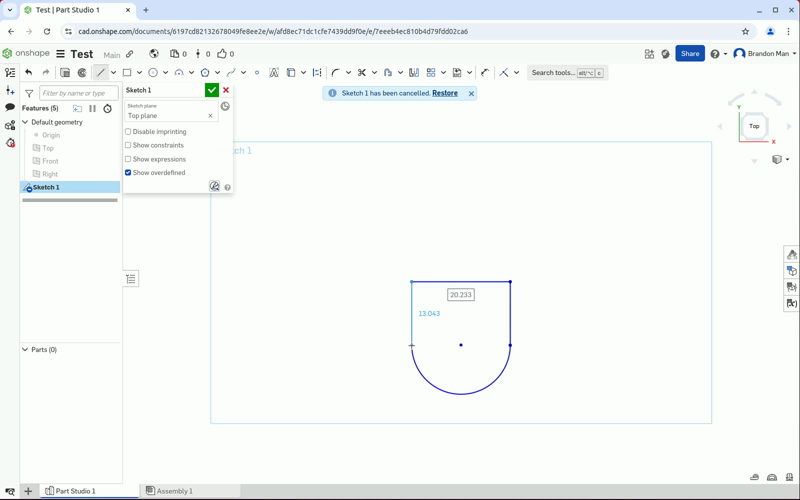
click(411, 345)
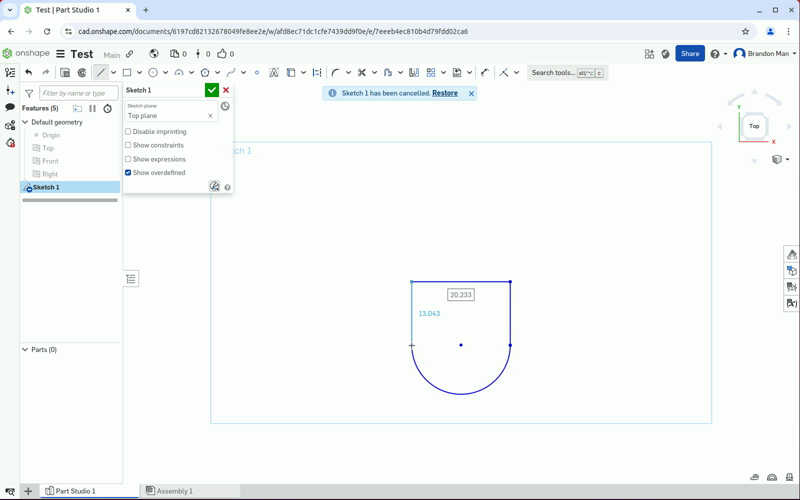
key(esc)
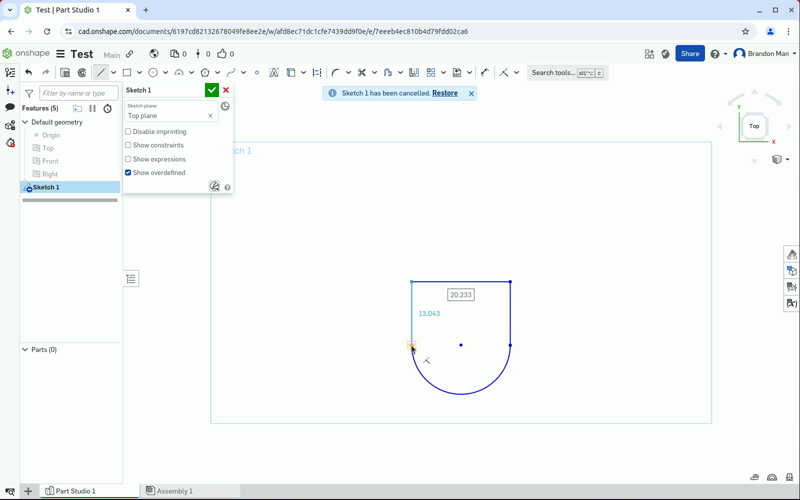
key(c)
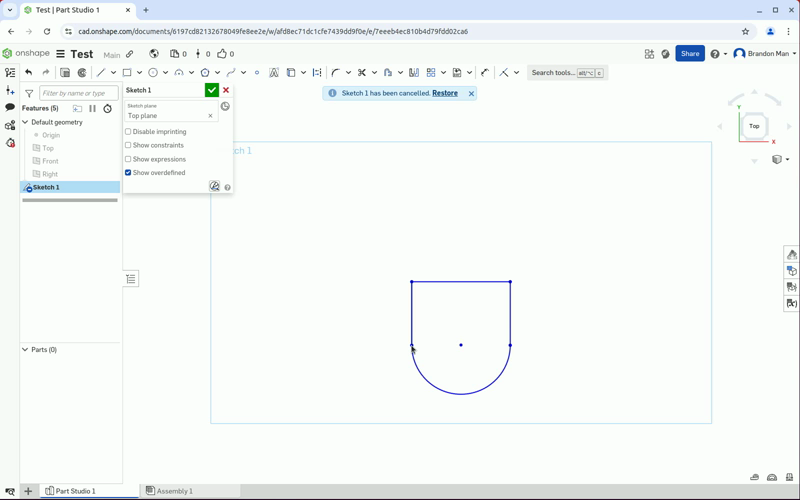
key_down(shift)
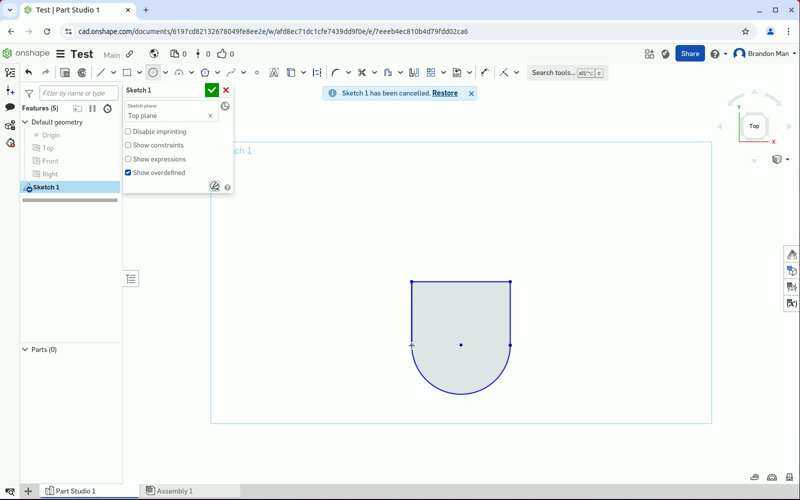
mouse_move(461, 345)
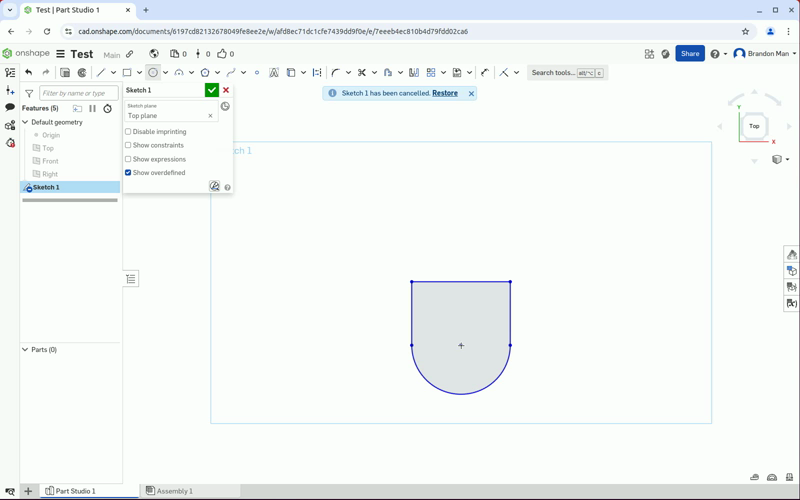
scroll(6)
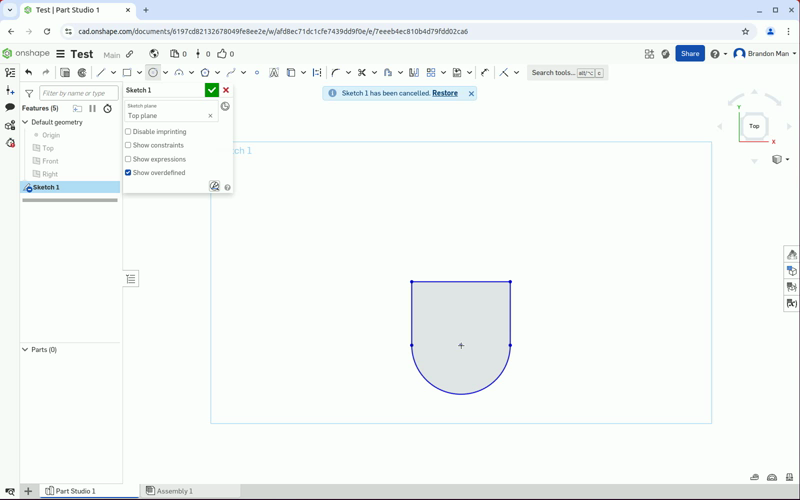
scroll(6)
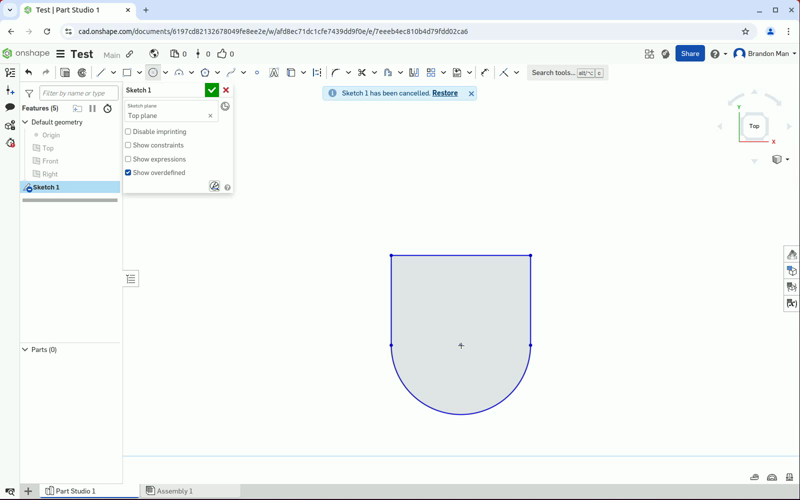
scroll(6)
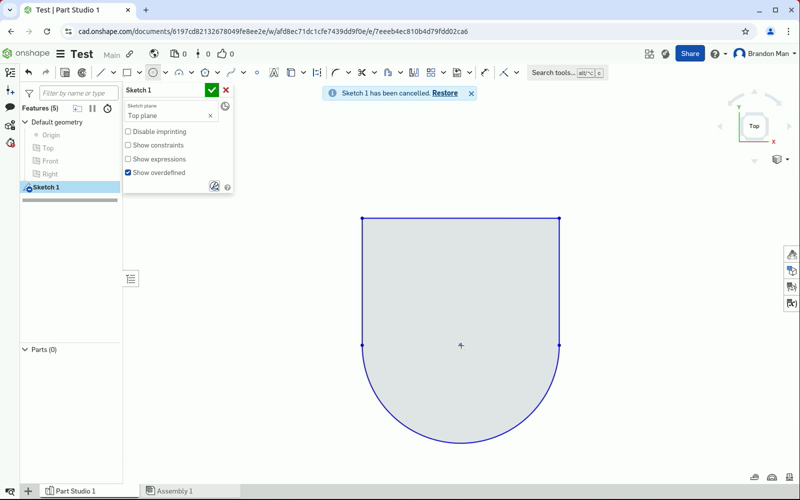
scroll(6)
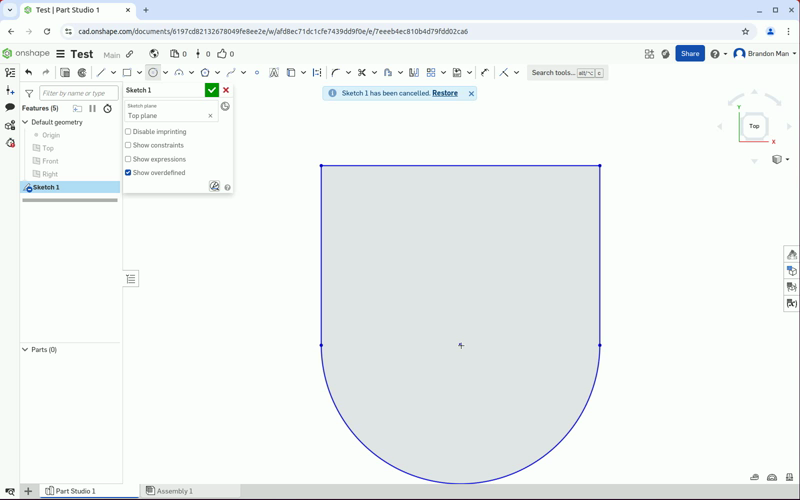
scroll(6)
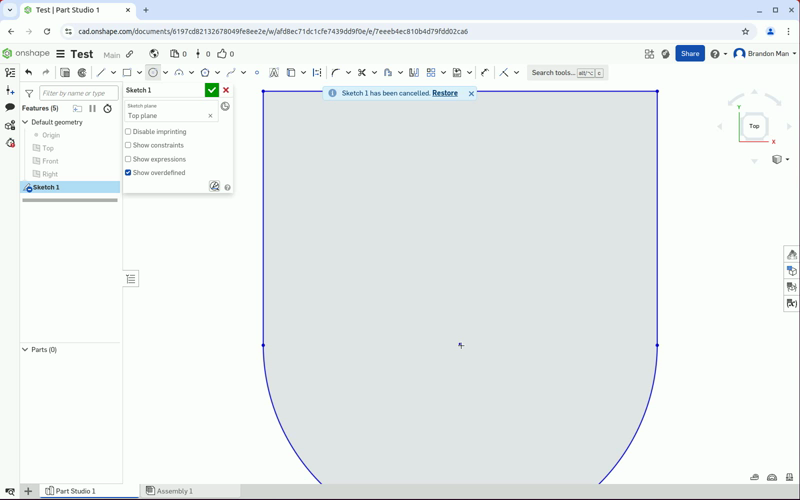
scroll(6)
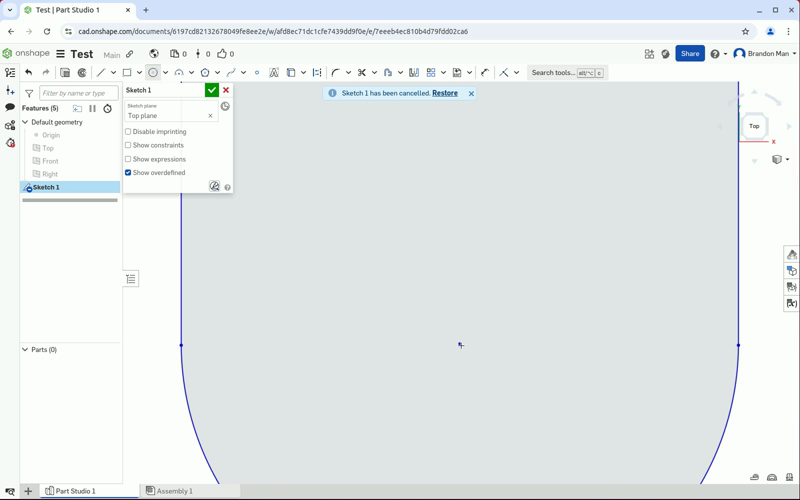
scroll(6)
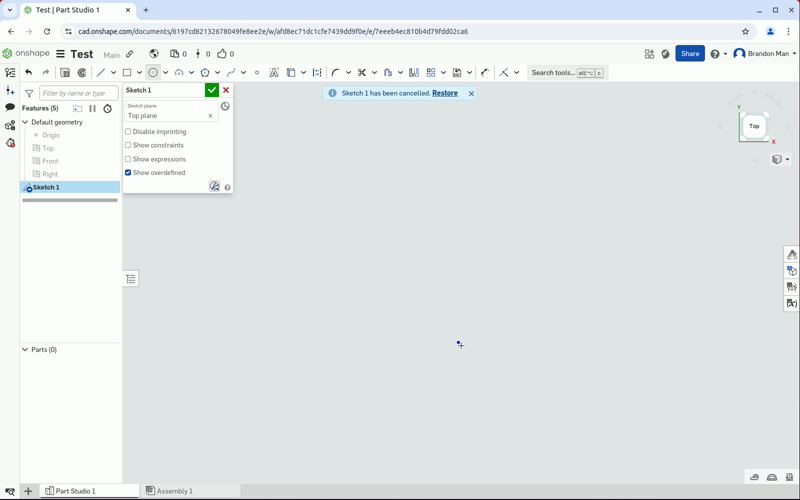
click(461, 345)
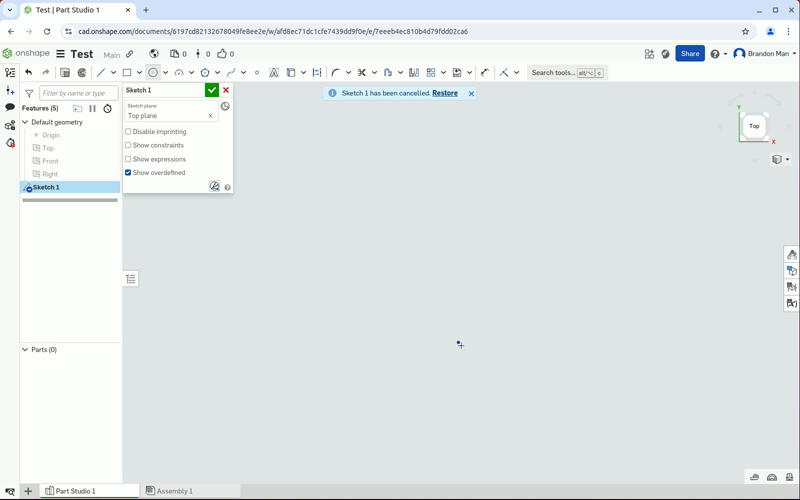
scroll(-6)
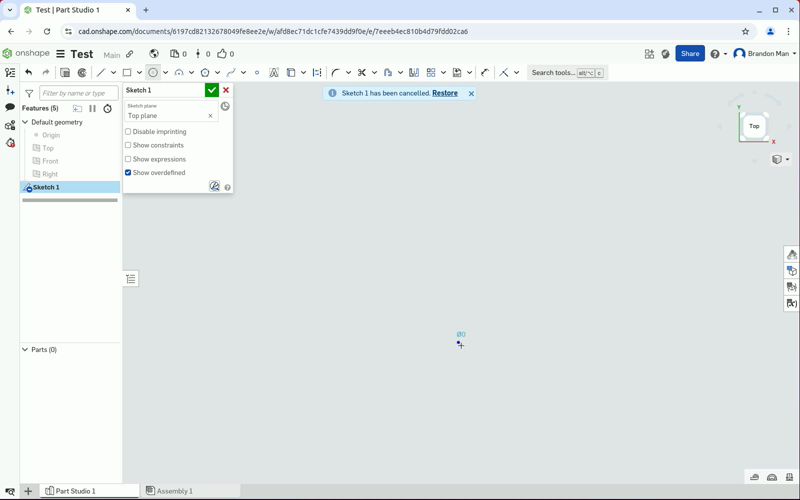
scroll(-6)
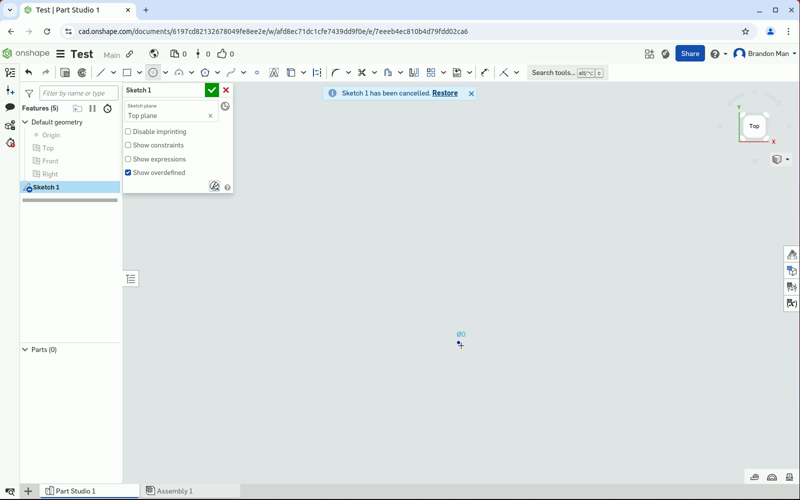
scroll(-6)
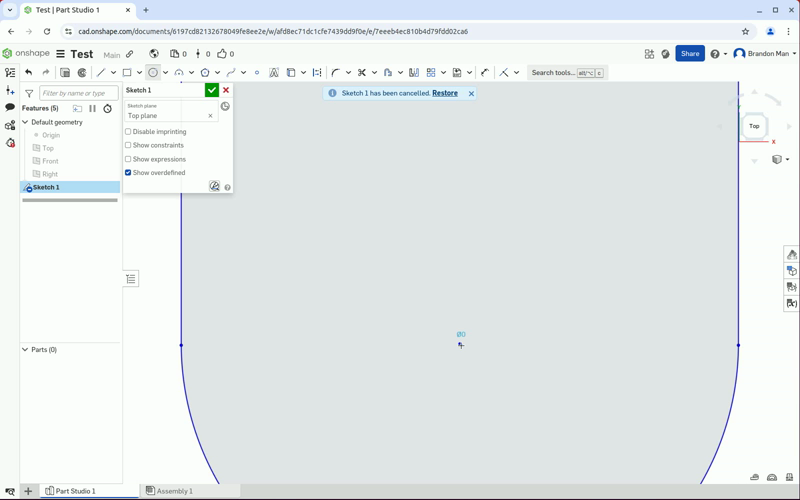
scroll(-6)
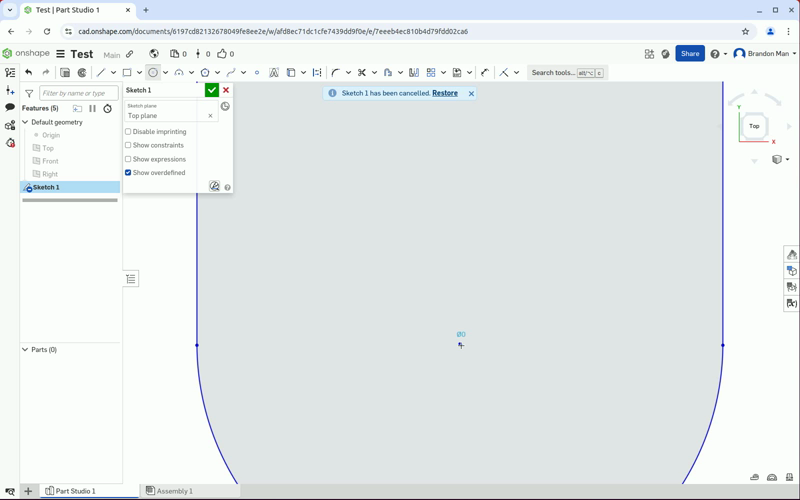
scroll(-6)
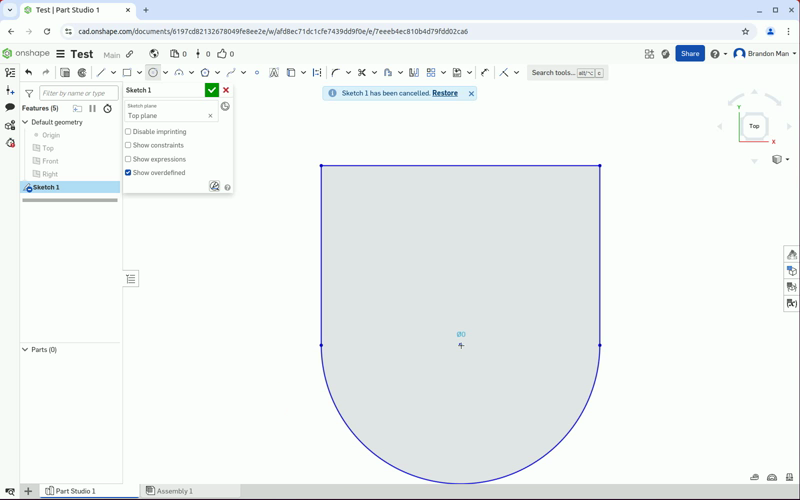
scroll(-6)
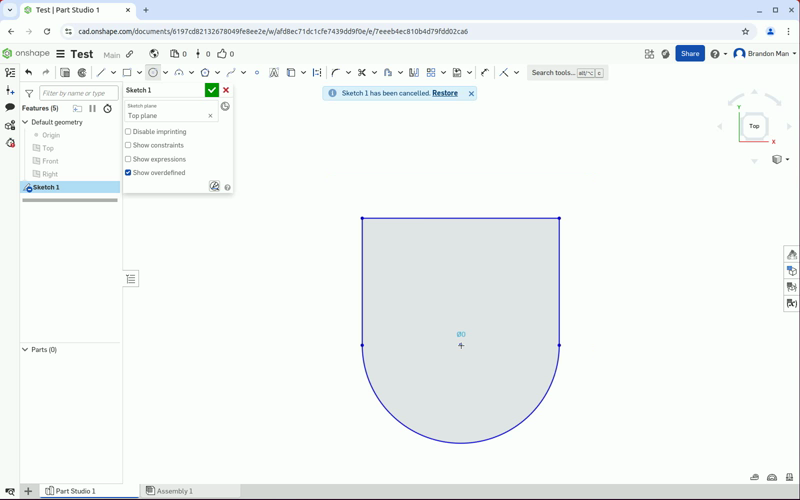
scroll(-6)
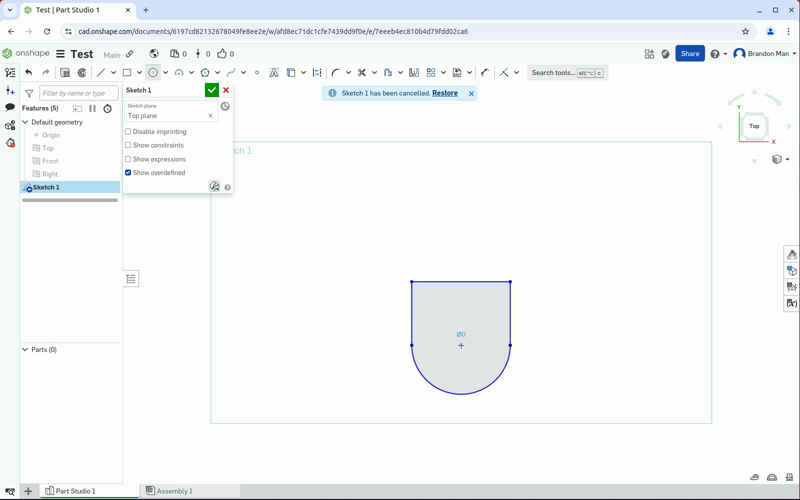
key_up(shift)
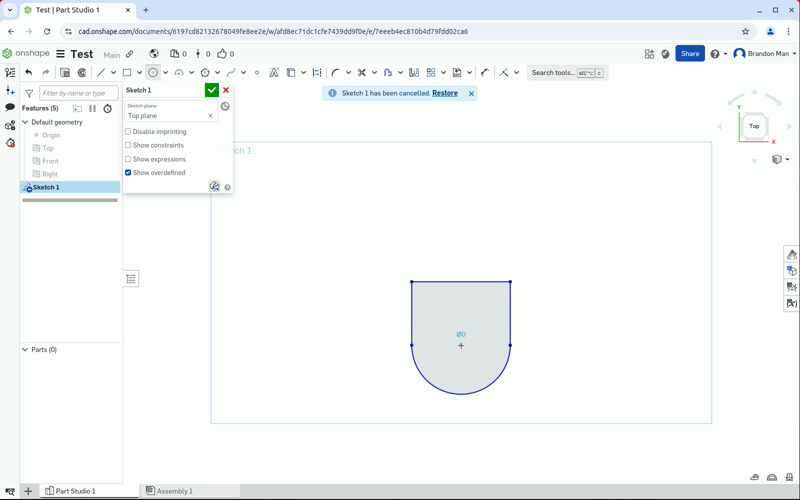
mouse_move(496, 345)
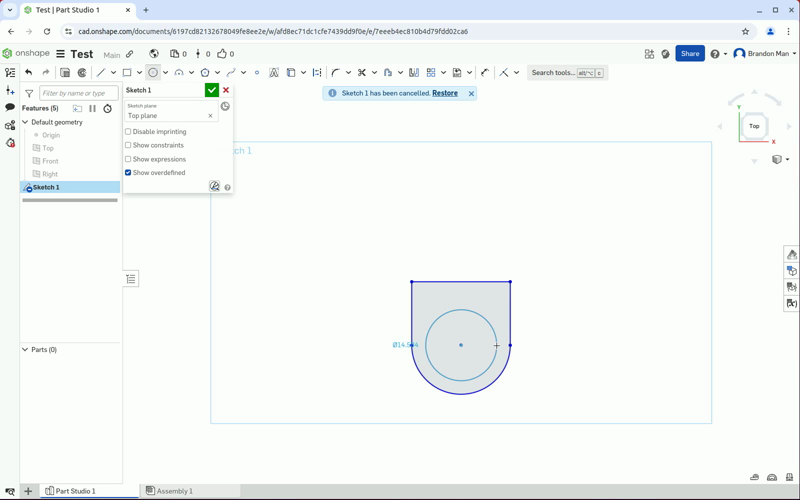
click(496, 345)
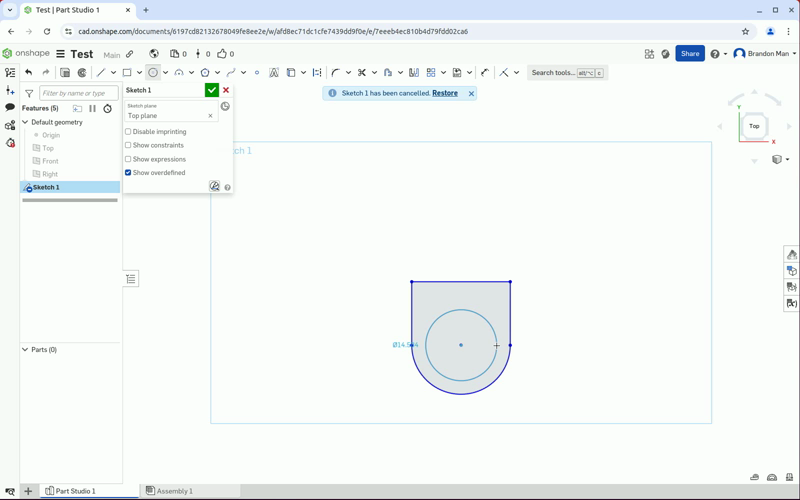
key(esc)
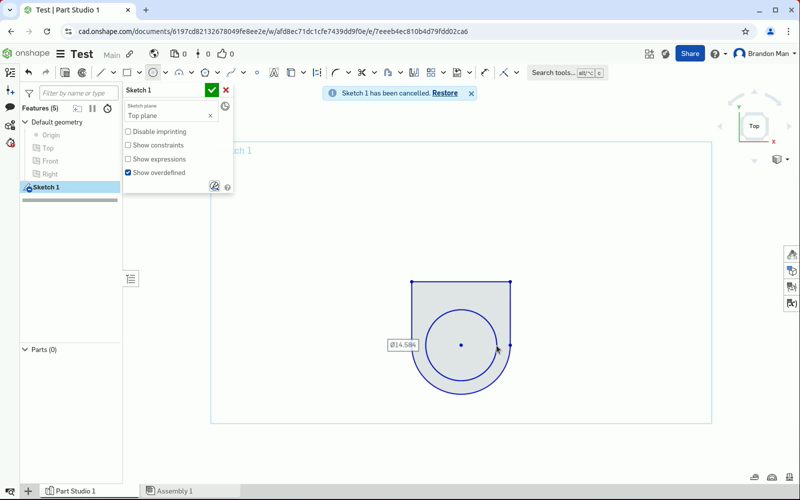
mouse_move(449, 300)
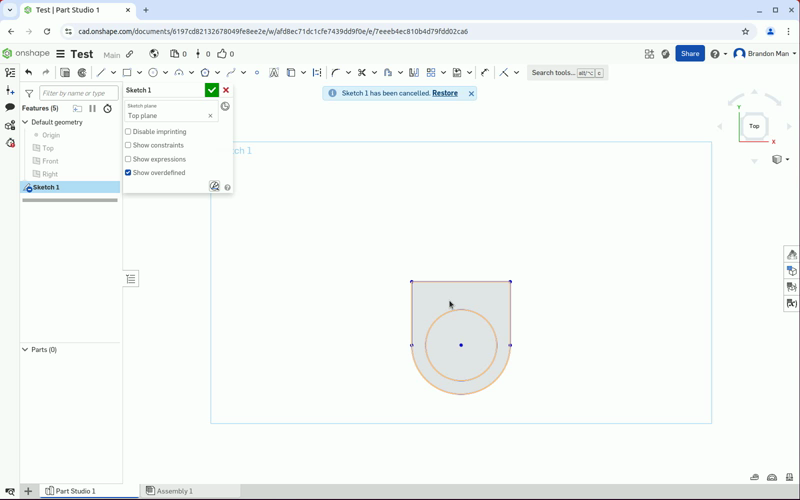
click(449, 300)
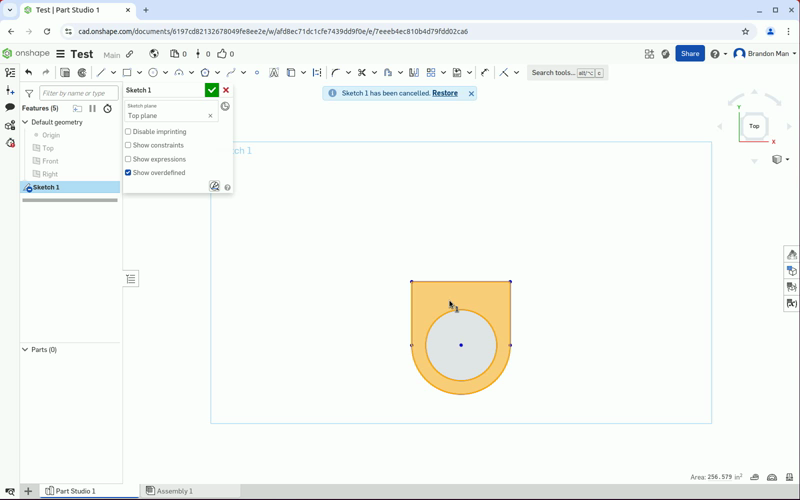
mouse_move(73, 352)
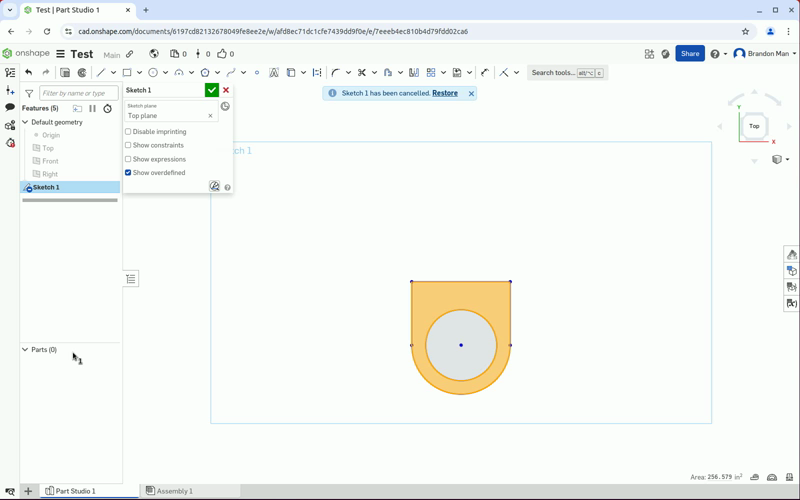
key(shift+y)
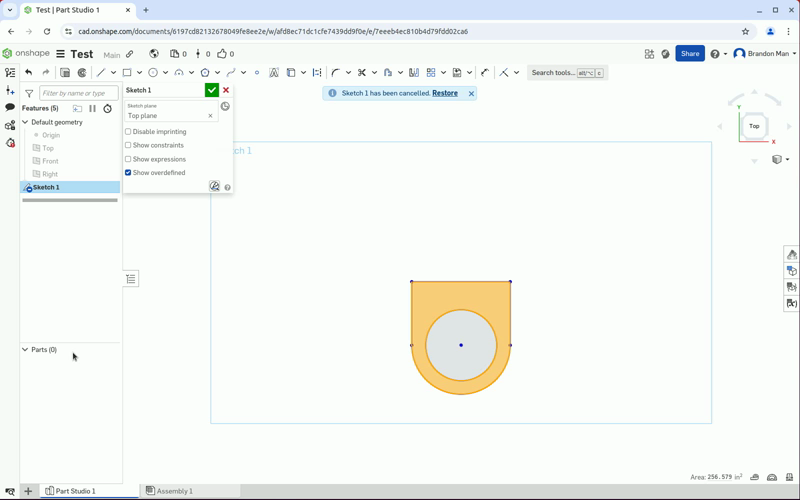
key(shift+e)
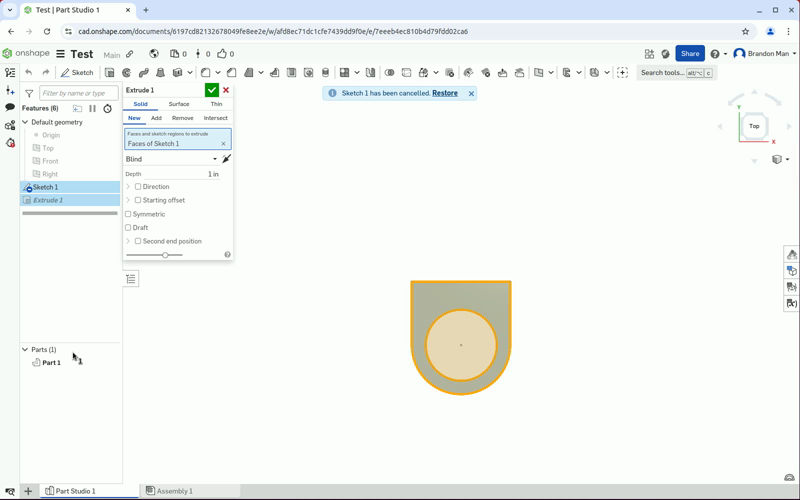
mouse_move(143, 106)
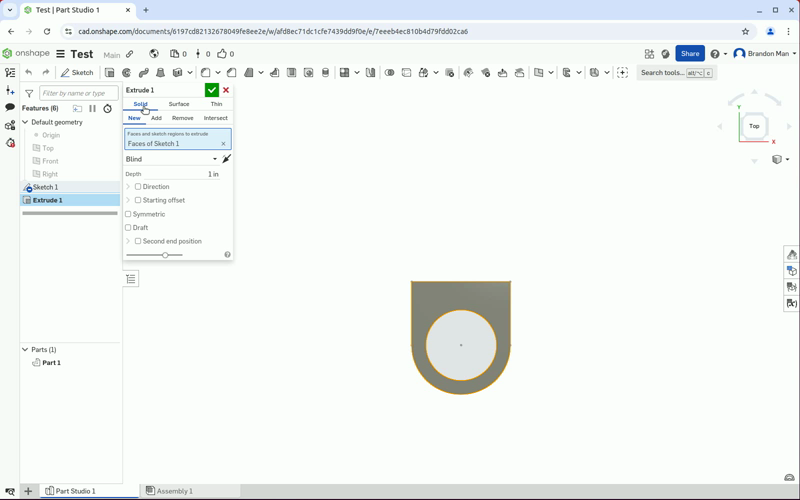
click(143, 106)
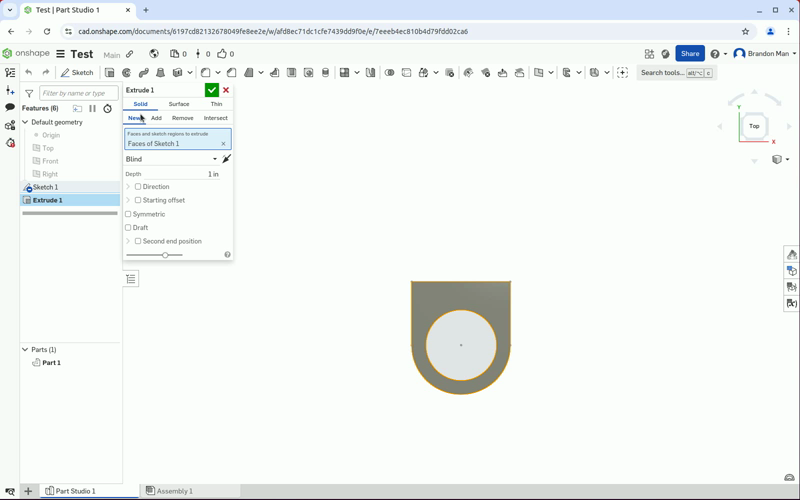
mouse_move(137, 120)
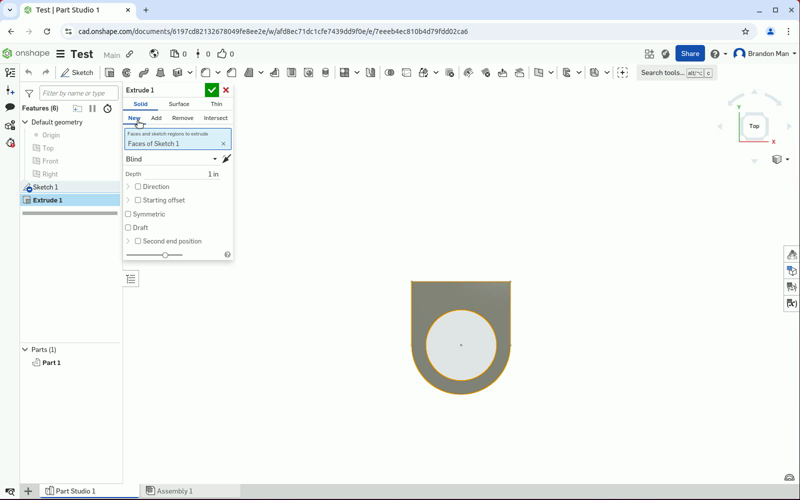
click(137, 120)
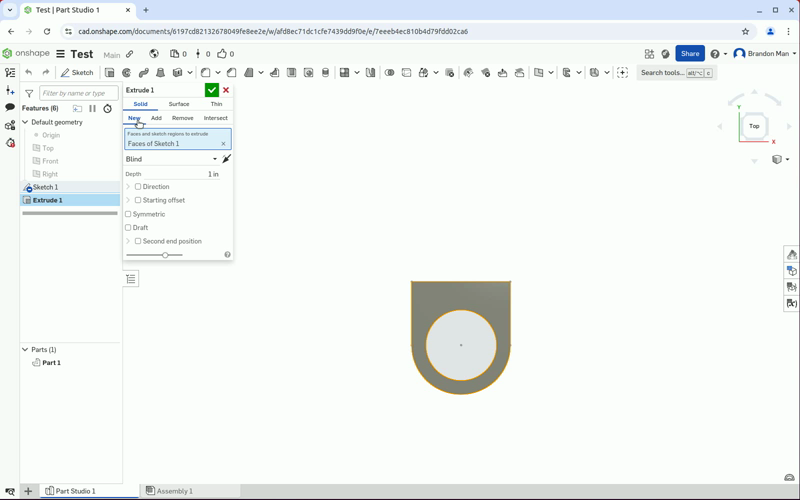
key(tab, 4)
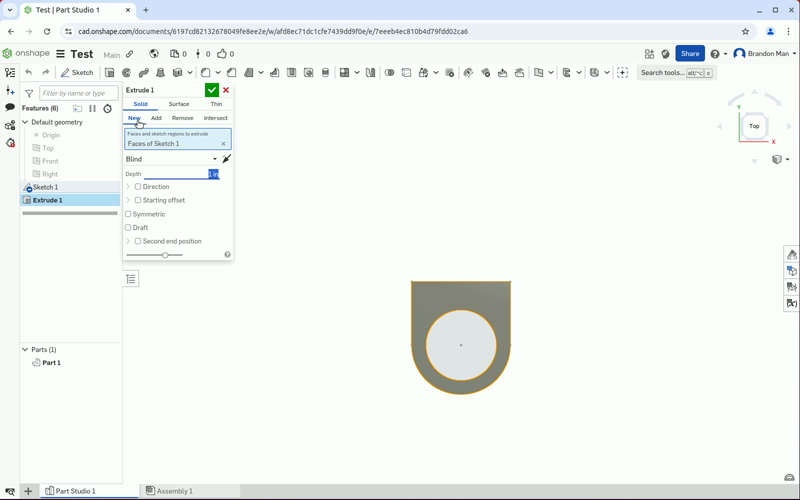
text(2.407)
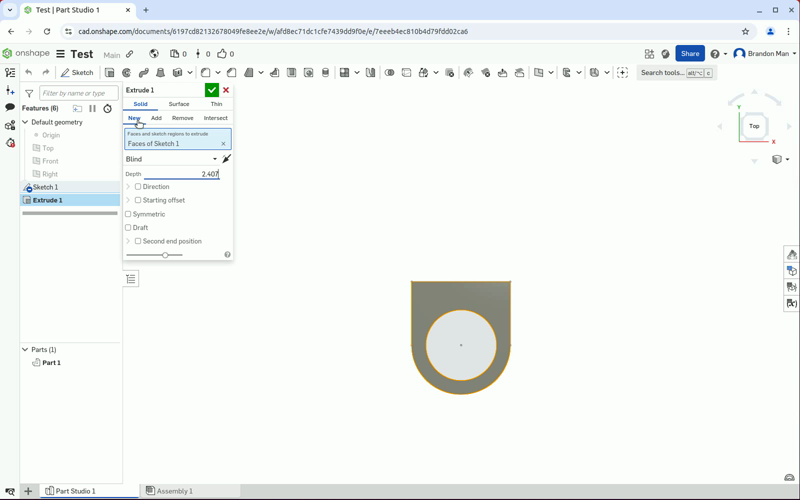
key(enter)
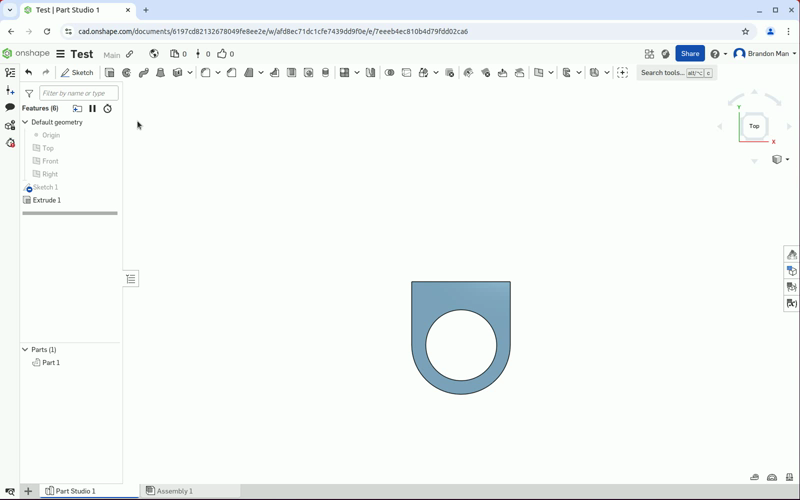
key(shift+h)
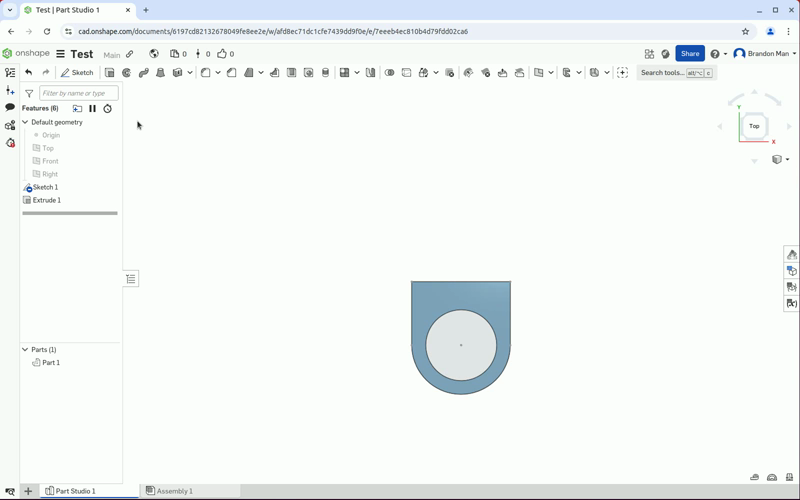
key(shift+h)
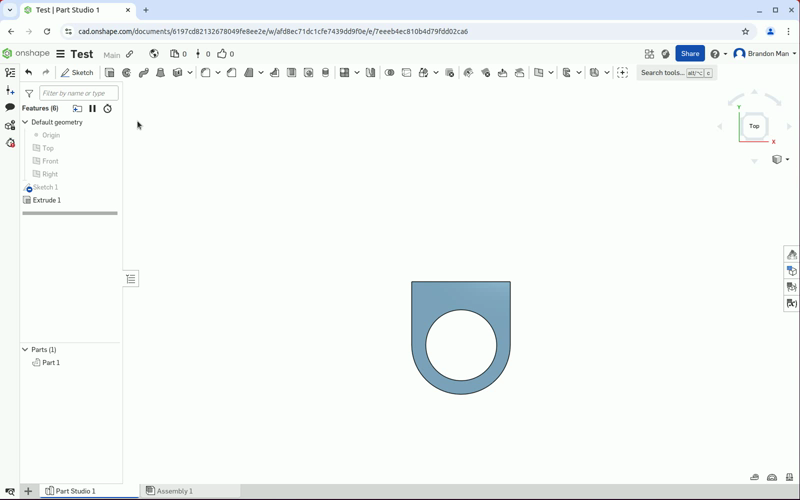
mouse_move(73, 189)
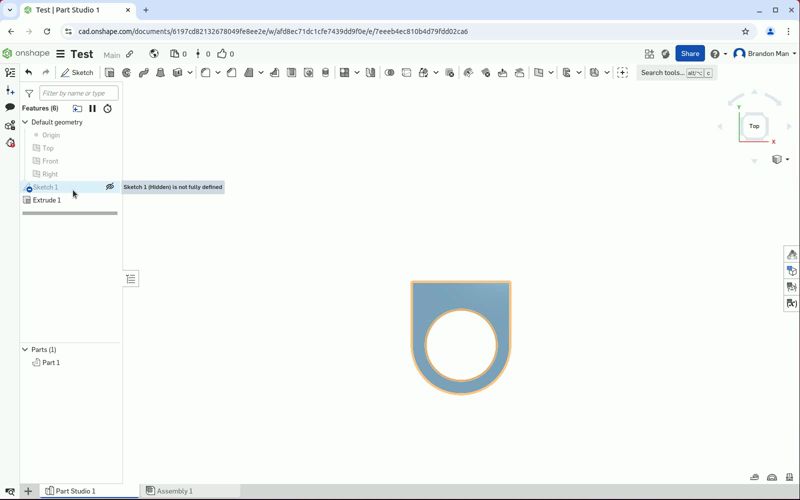
click(73, 189)
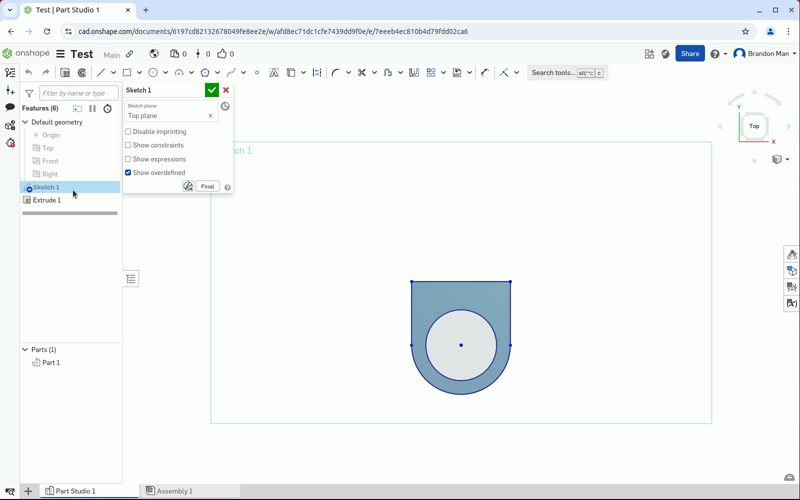
mouse_move(229, 92)
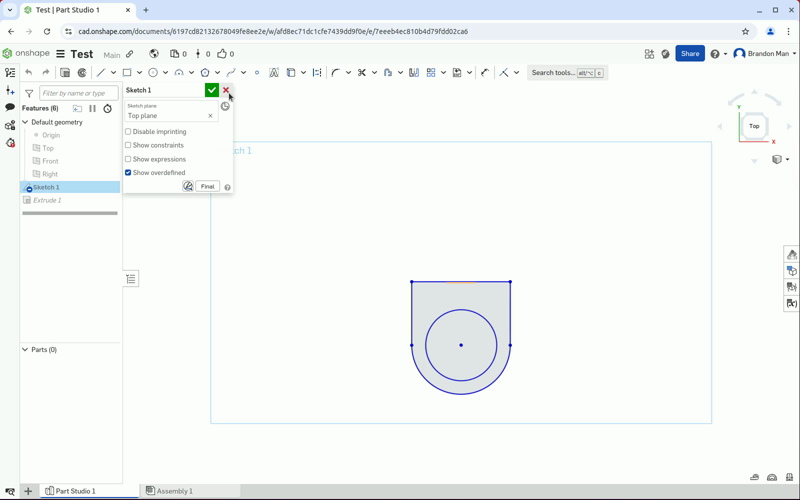
click(229, 92)
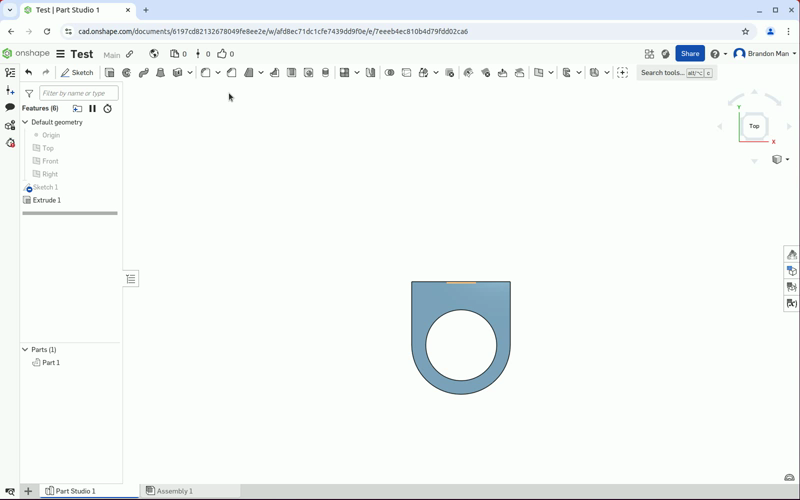
mouse_move(541, 75)
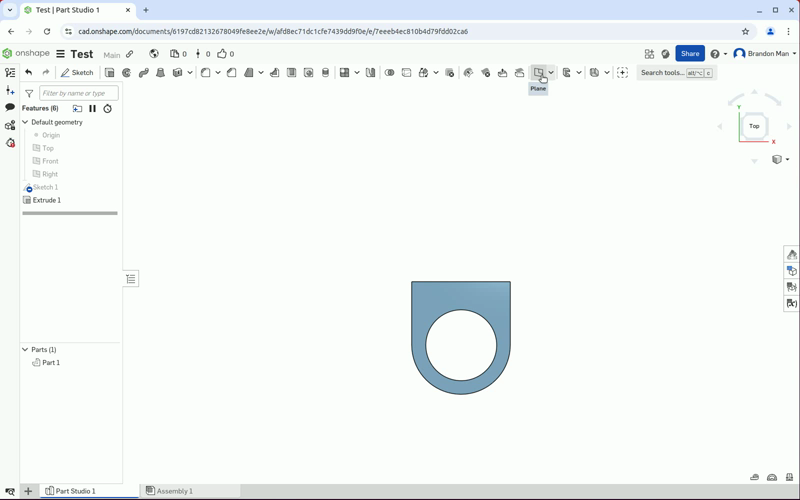
click(541, 75)
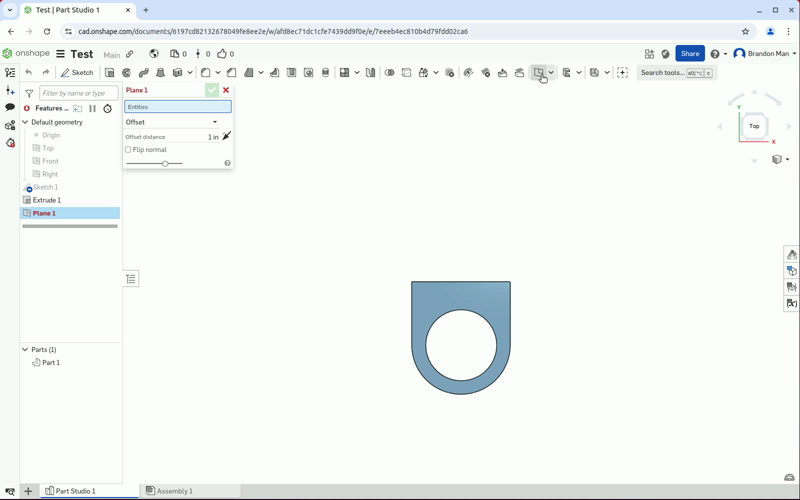
mouse_move(73, 150)
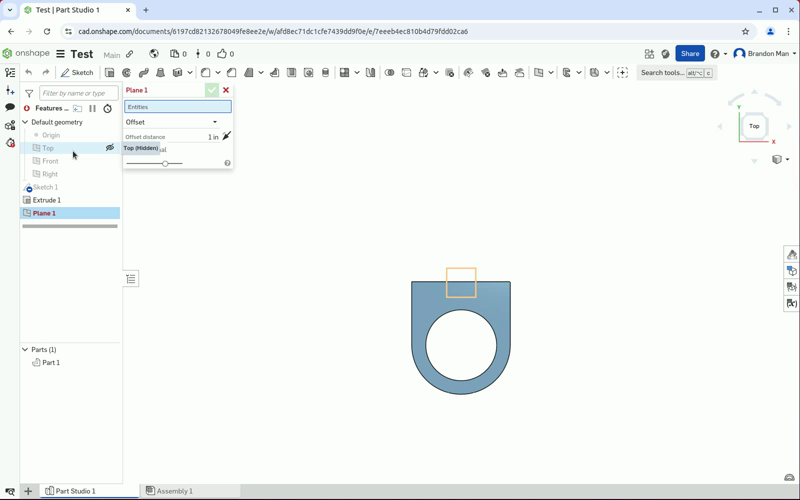
click(73, 150)
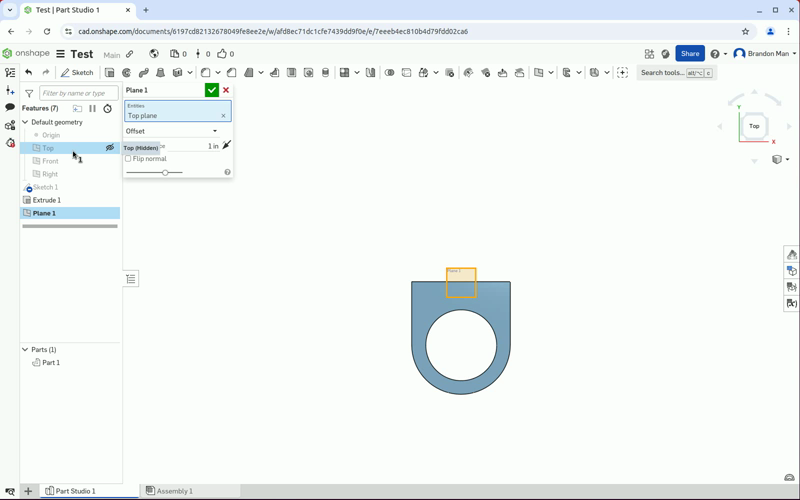
key(tab, 2)
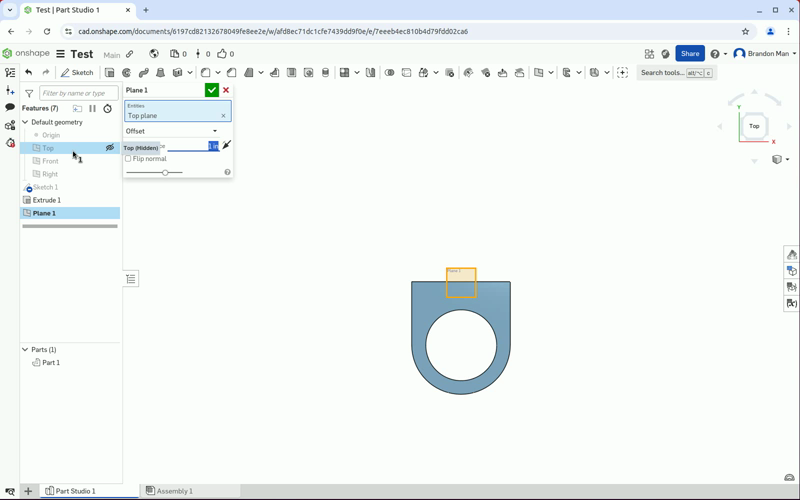
text(2.403)
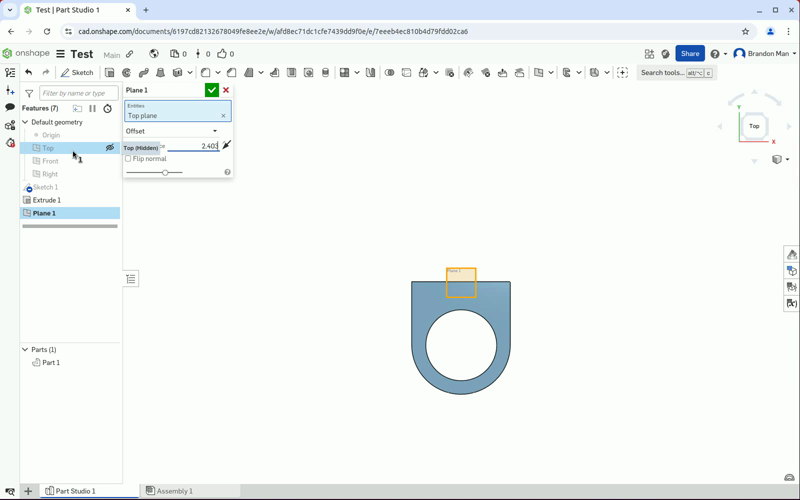
key(enter, 2)
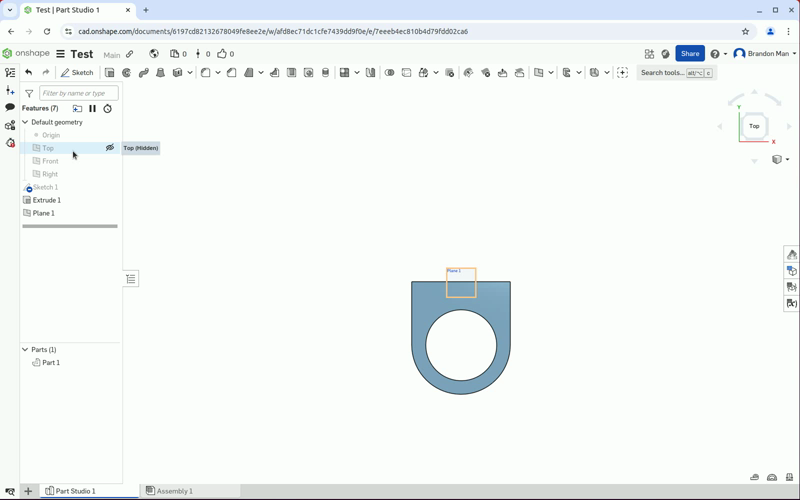
key(shift+s)
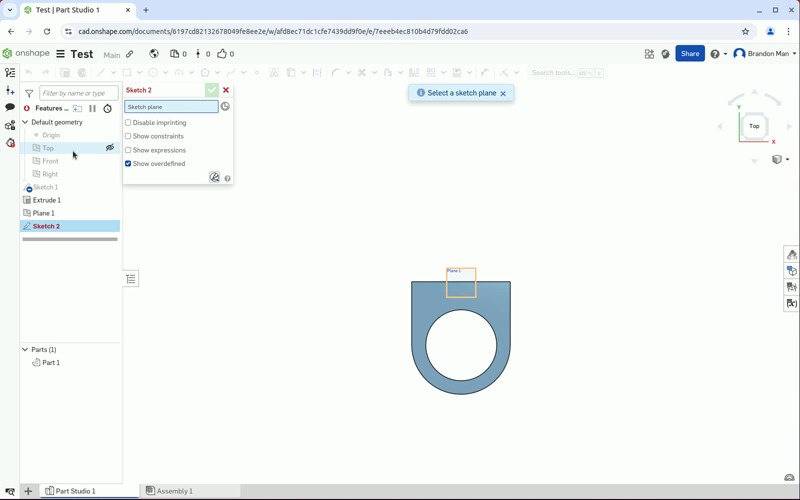
mouse_move(73, 215)
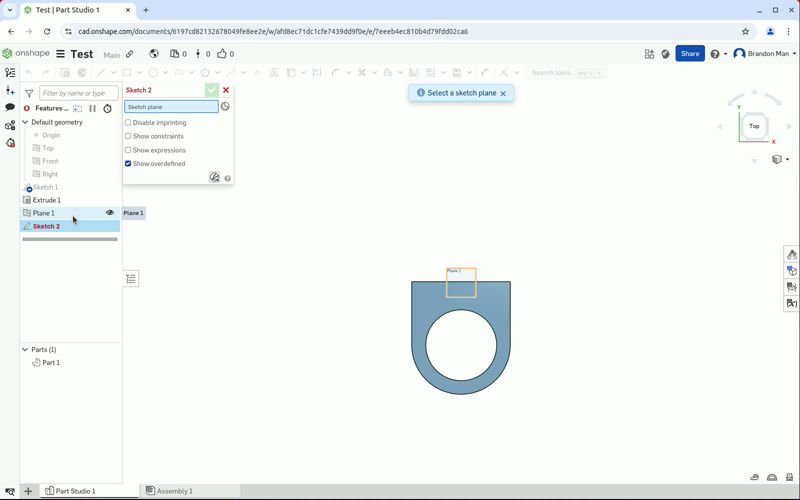
click(73, 215)
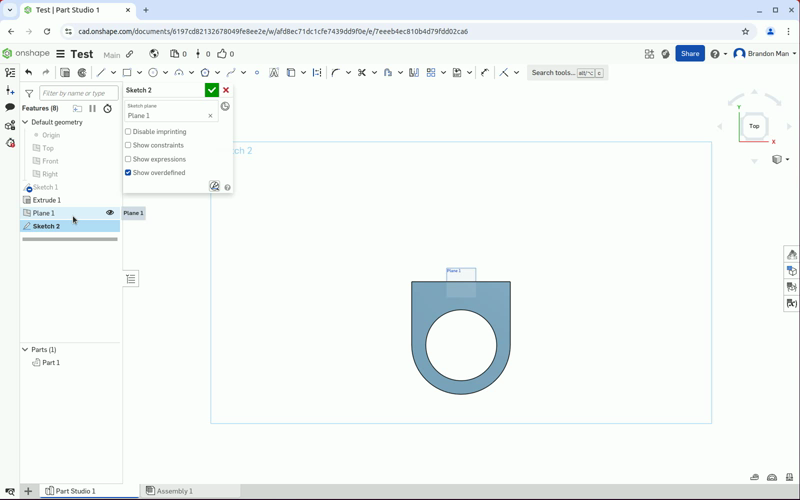
mouse_move(73, 352)
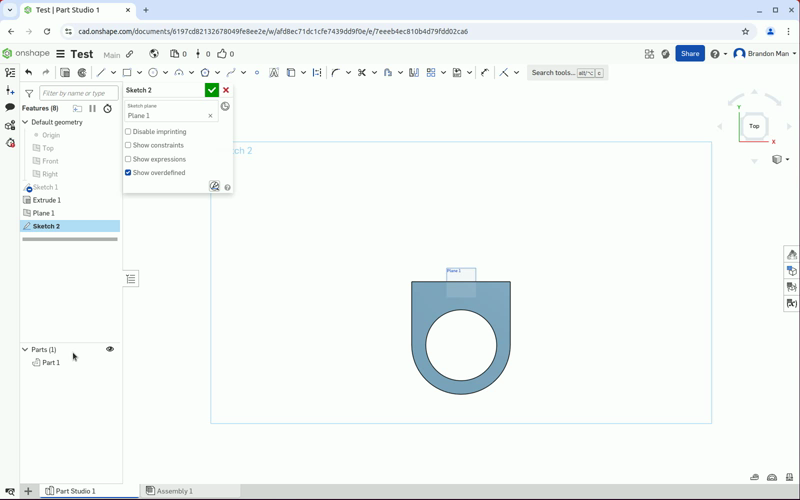
key(y)
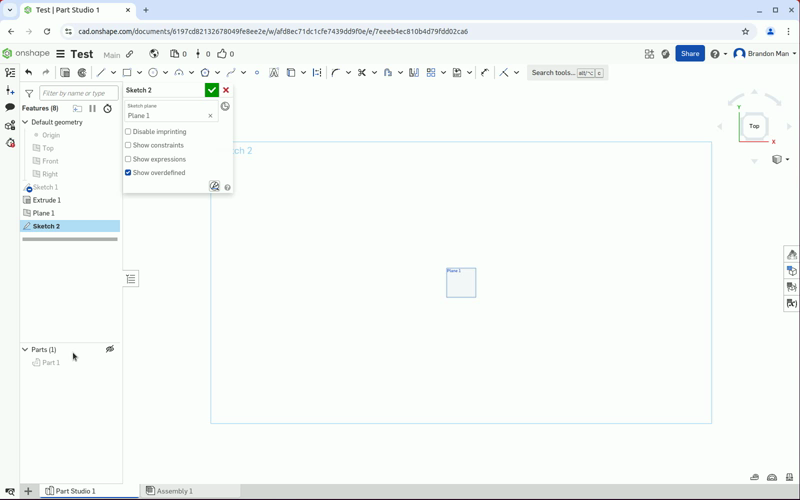
key(l)
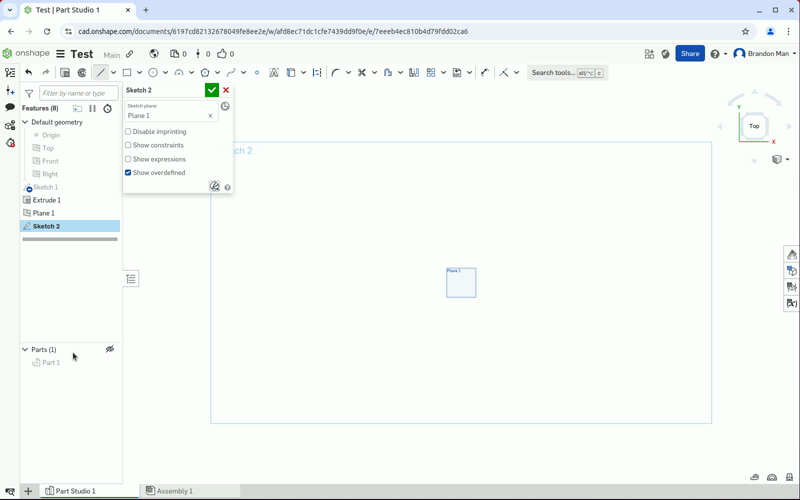
key_down(shift)
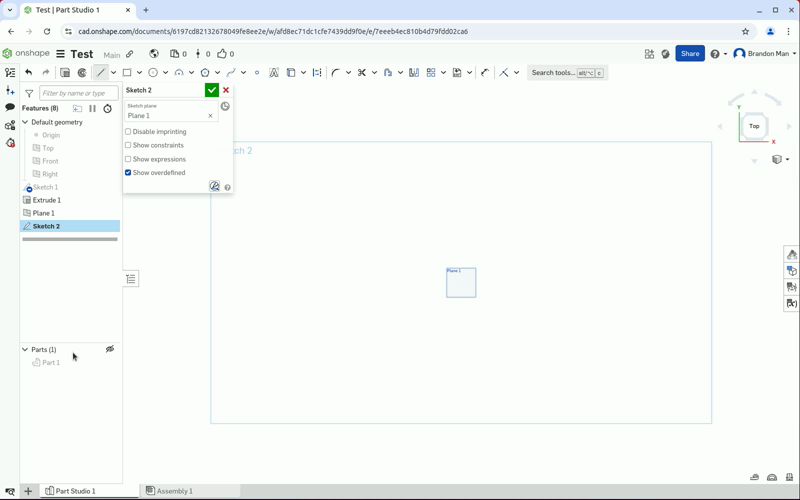
mouse_move(411, 292)
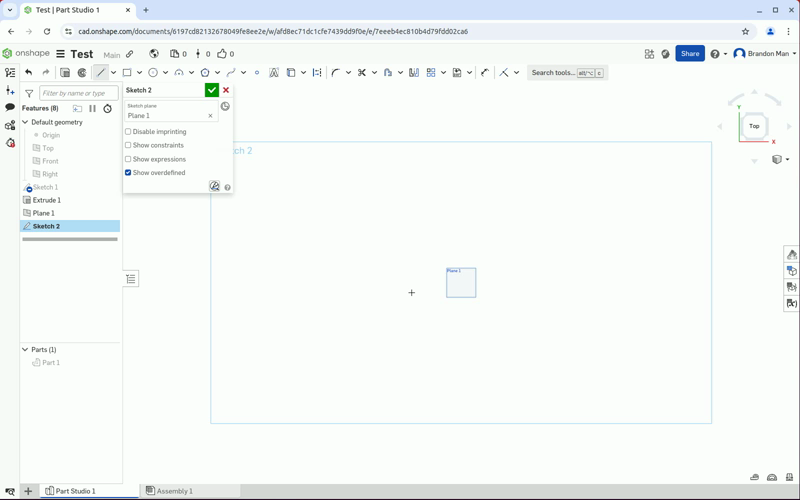
click(411, 292)
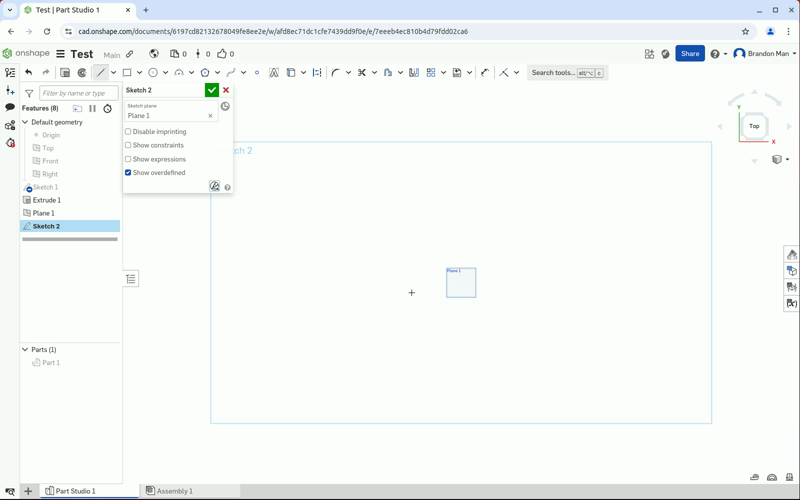
key_up(shift)
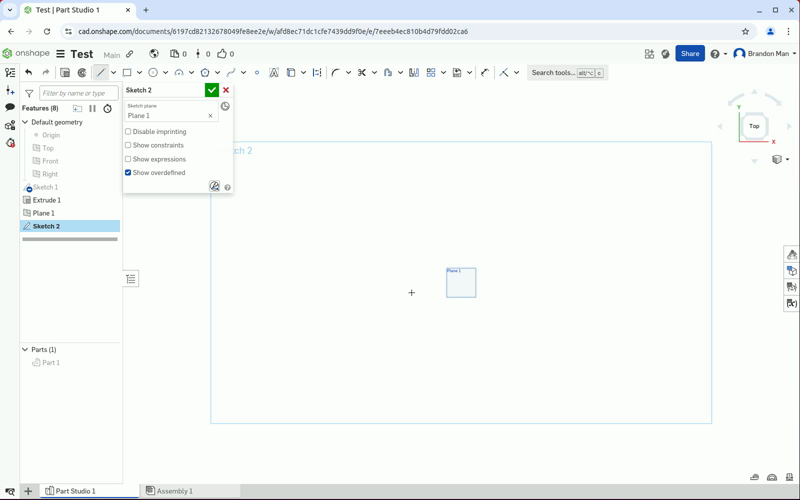
key_down(shift)
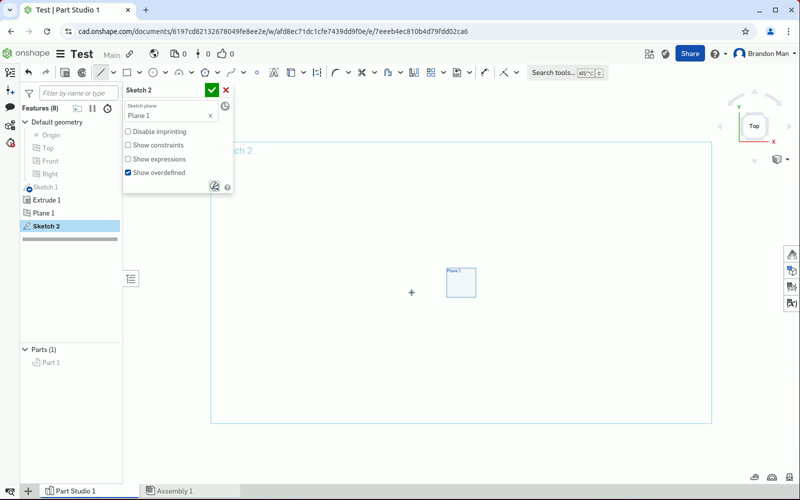
mouse_move(510, 292)
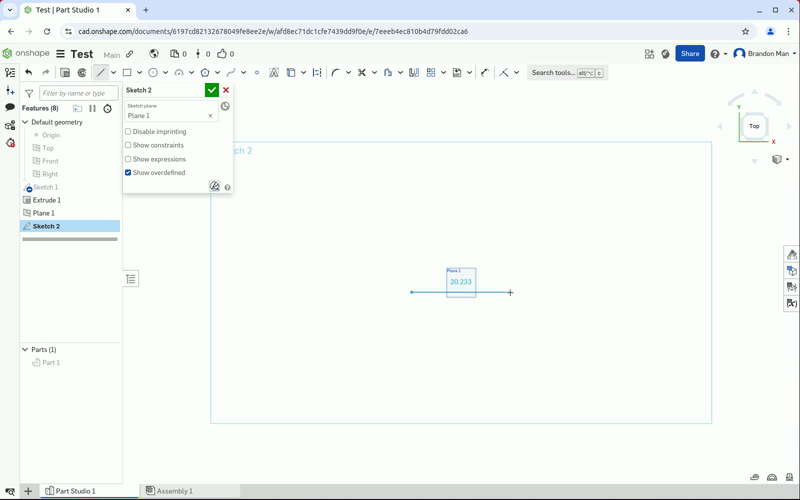
click(510, 292)
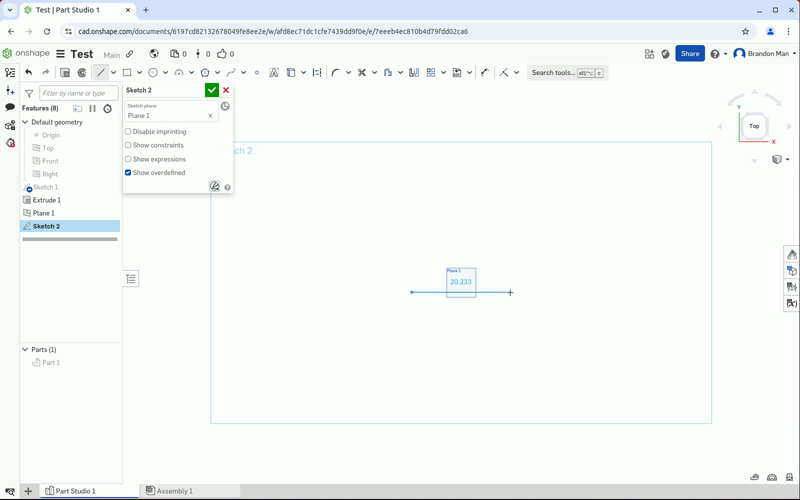
key_up(shift)
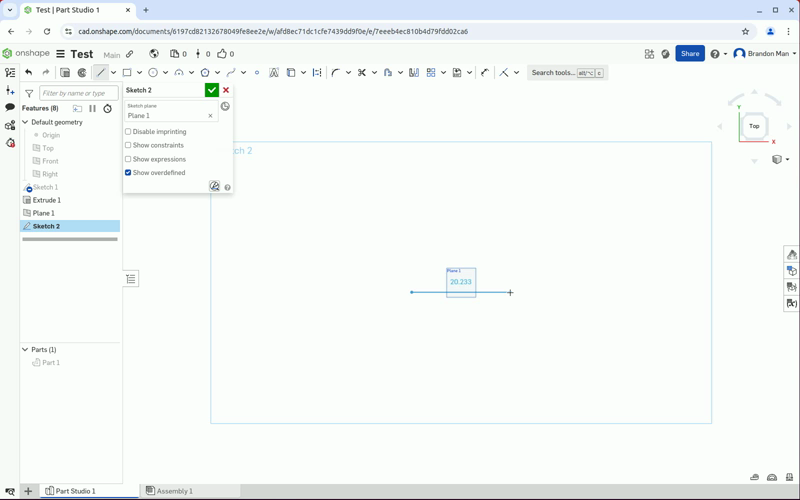
key_down(shift)
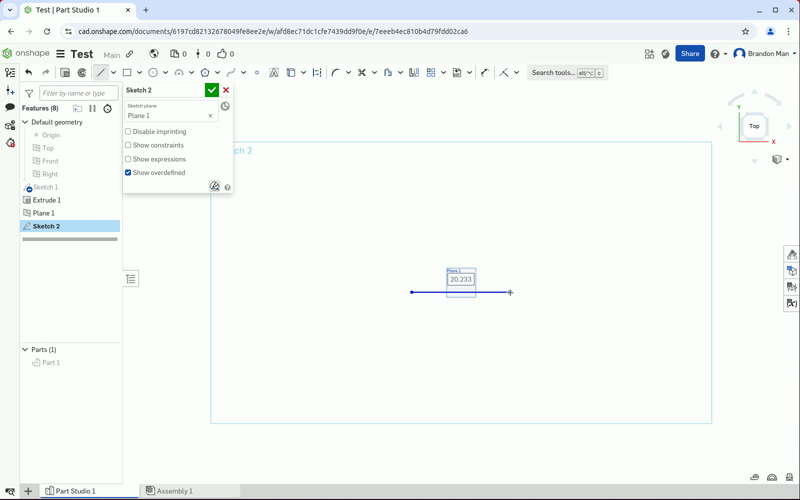
mouse_move(540, 292)
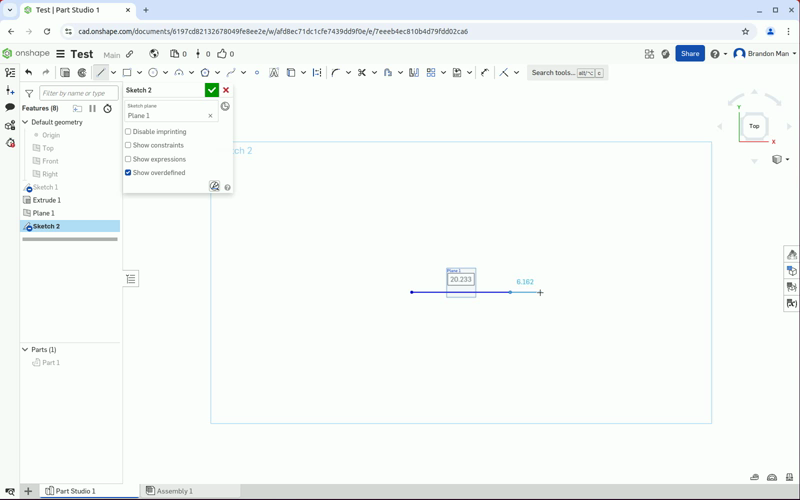
mouse_move(510, 280)
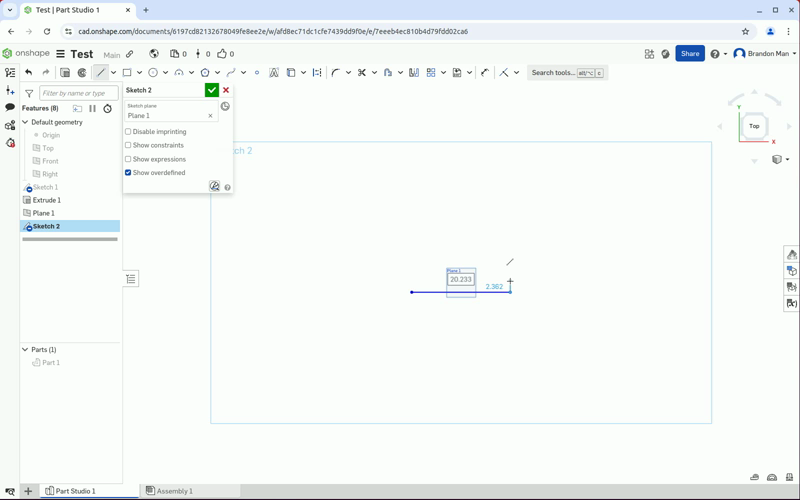
click(510, 280)
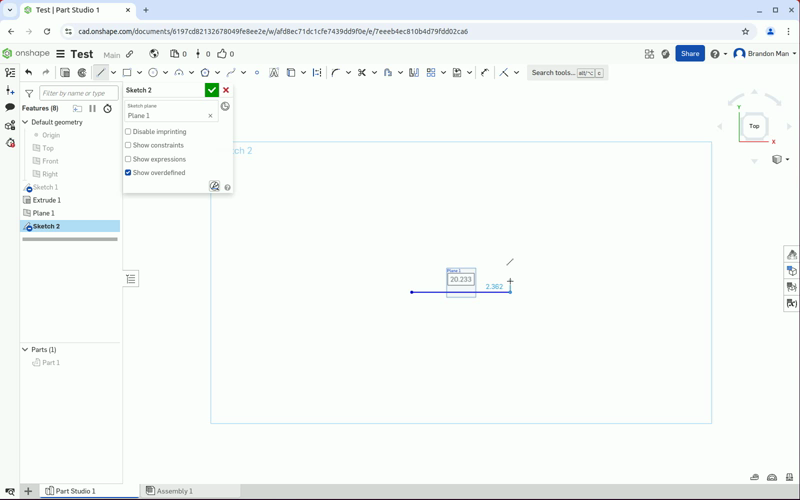
key_up(shift)
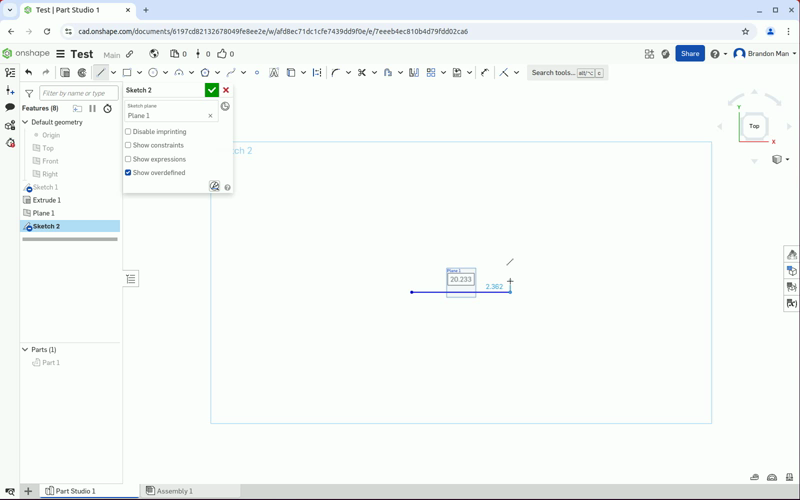
key_down(shift)
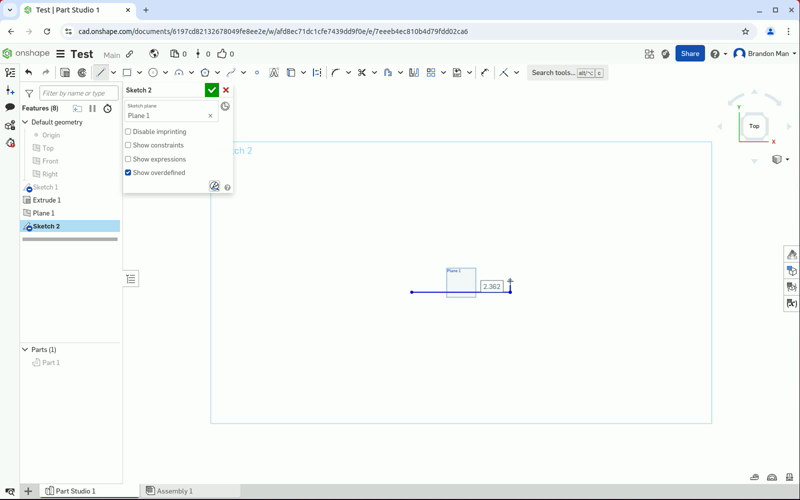
mouse_move(411, 280)
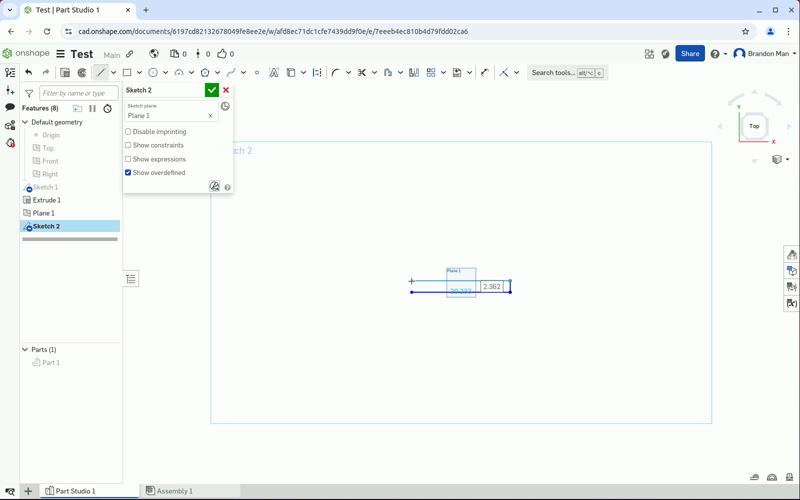
click(411, 280)
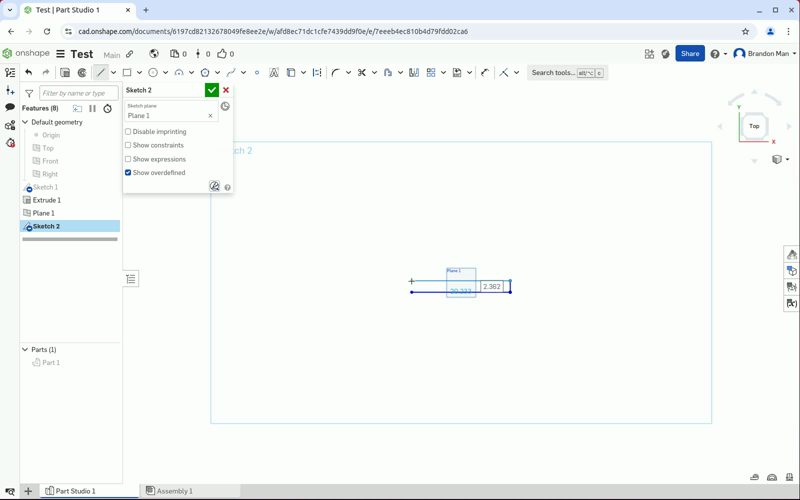
key_up(shift)
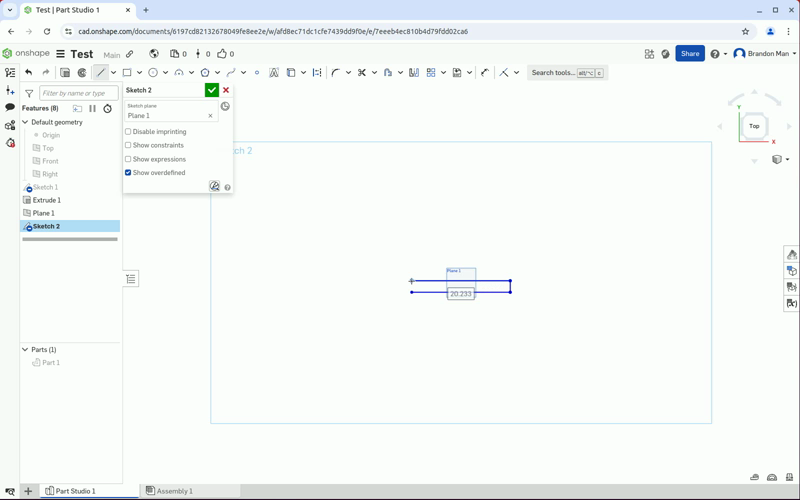
mouse_move(441, 280)
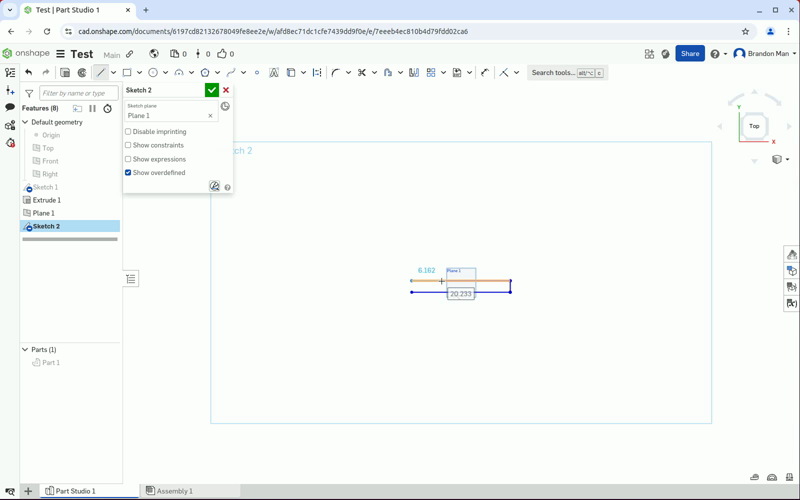
key_down(shift)
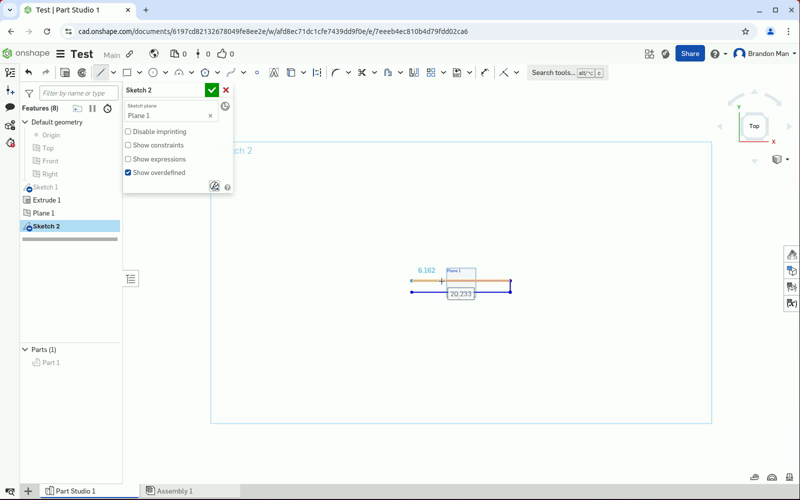
mouse_move(411, 292)
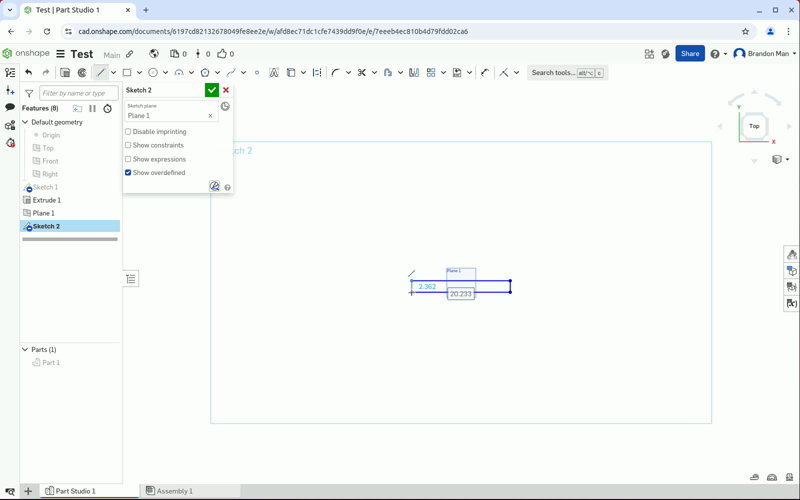
key_up(shift)
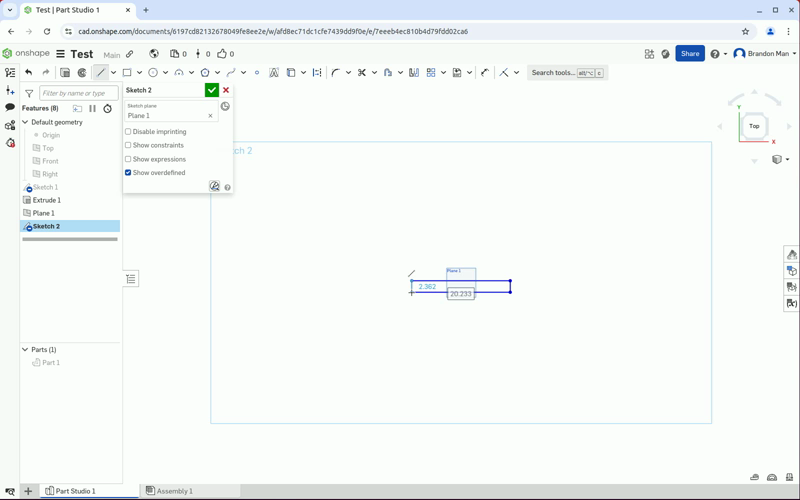
click(411, 292)
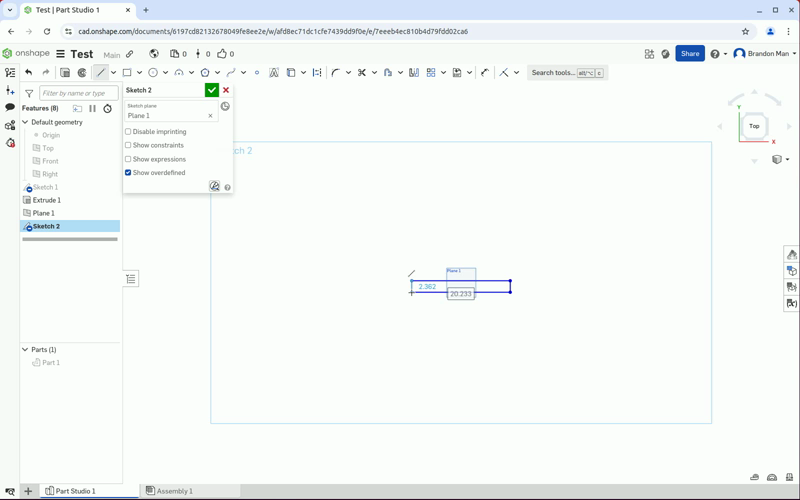
key(esc)
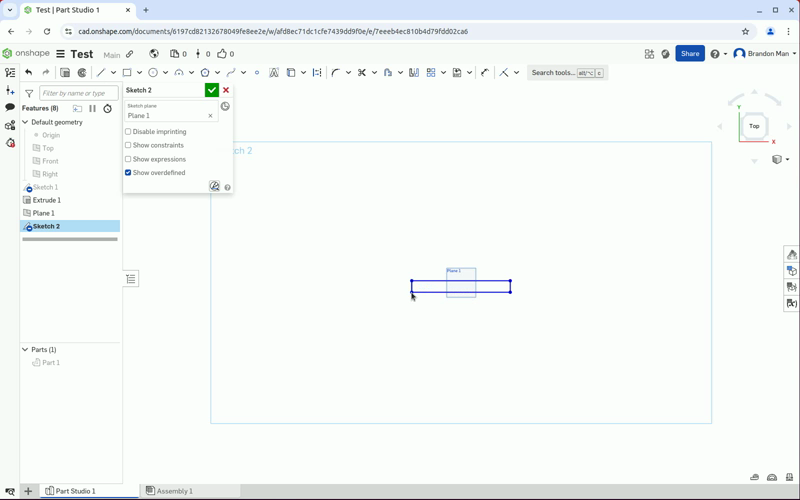
mouse_move(492, 283)
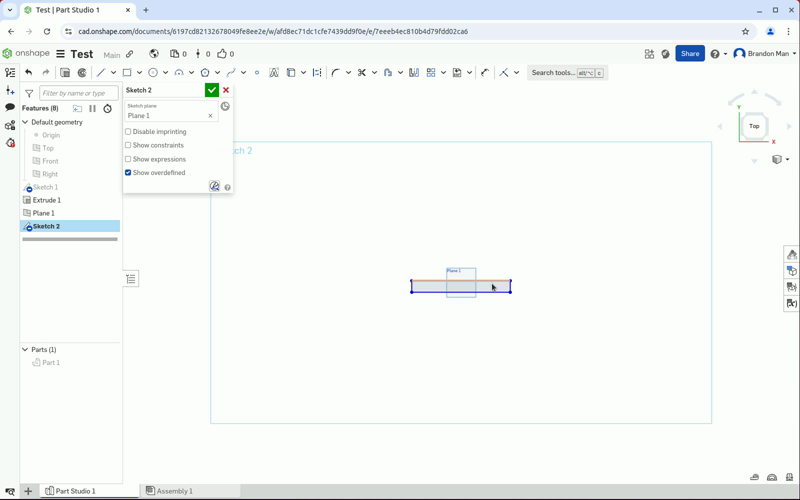
scroll(6)
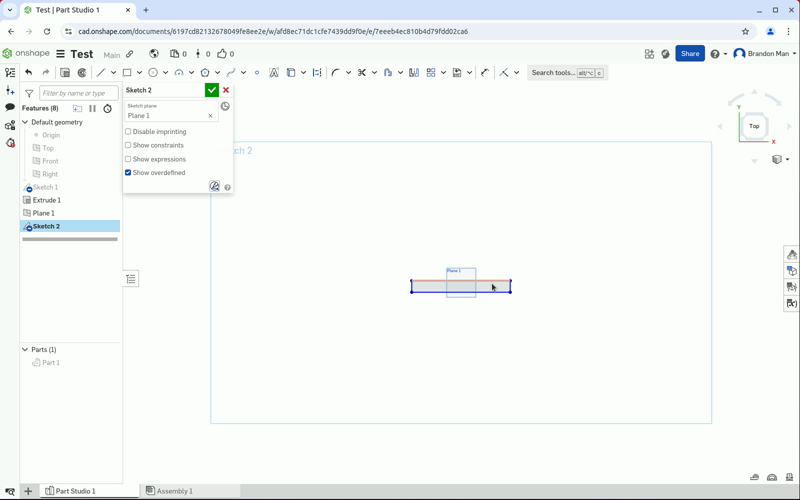
scroll(6)
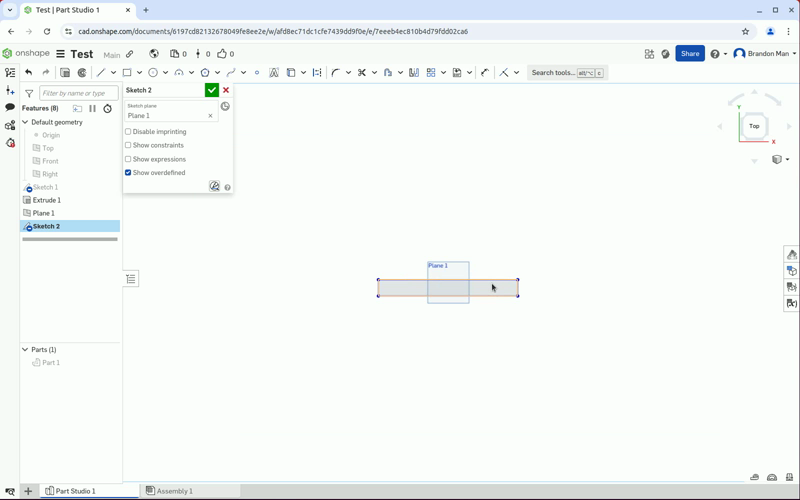
scroll(6)
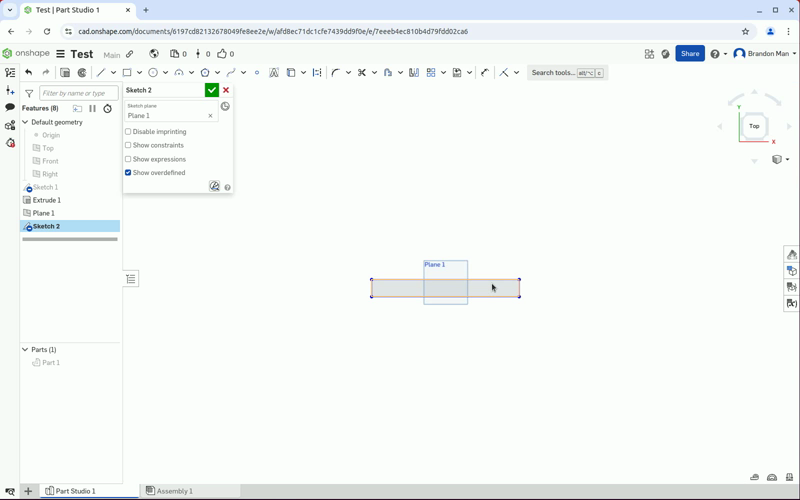
scroll(6)
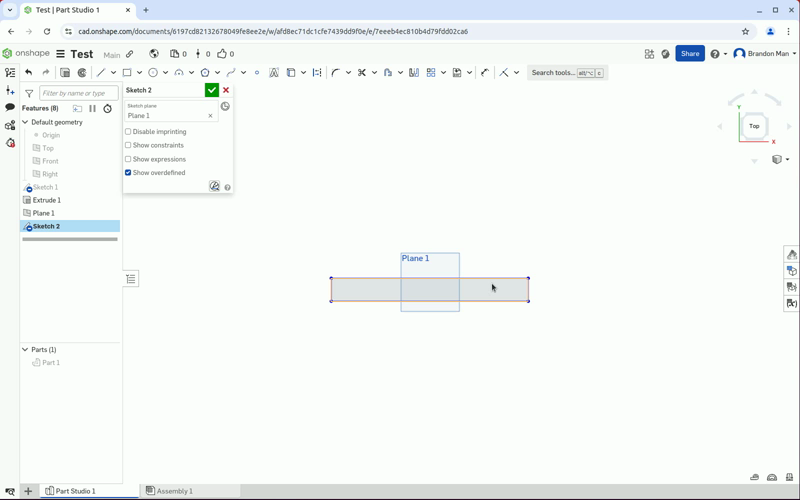
scroll(6)
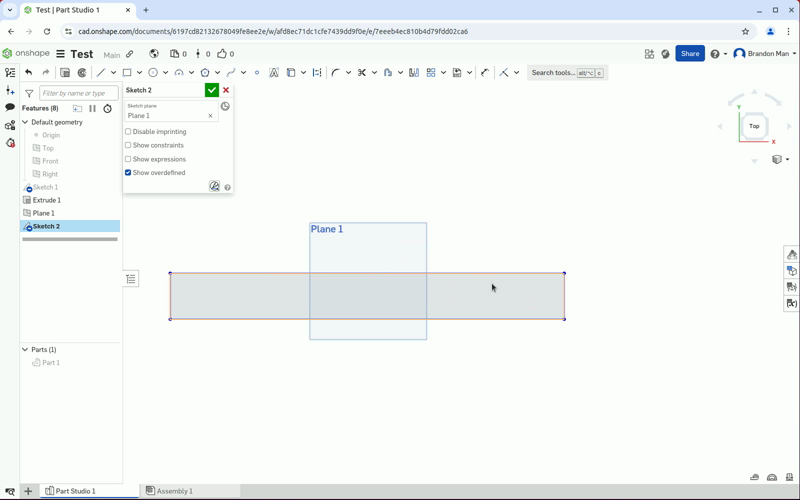
scroll(6)
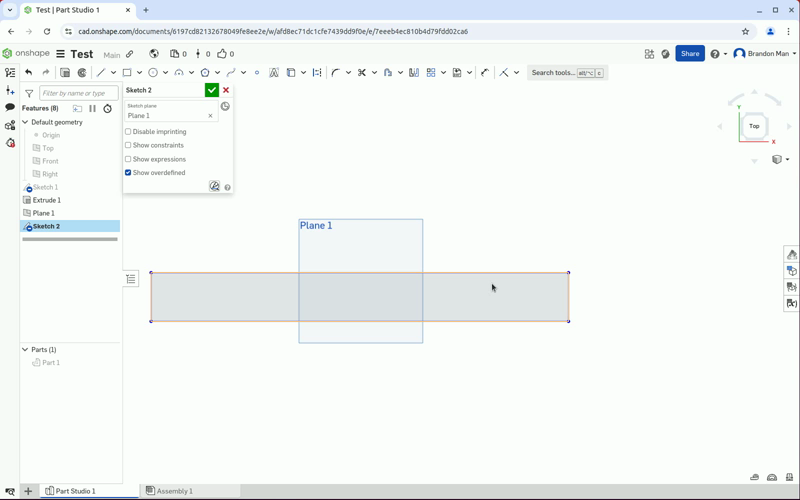
scroll(6)
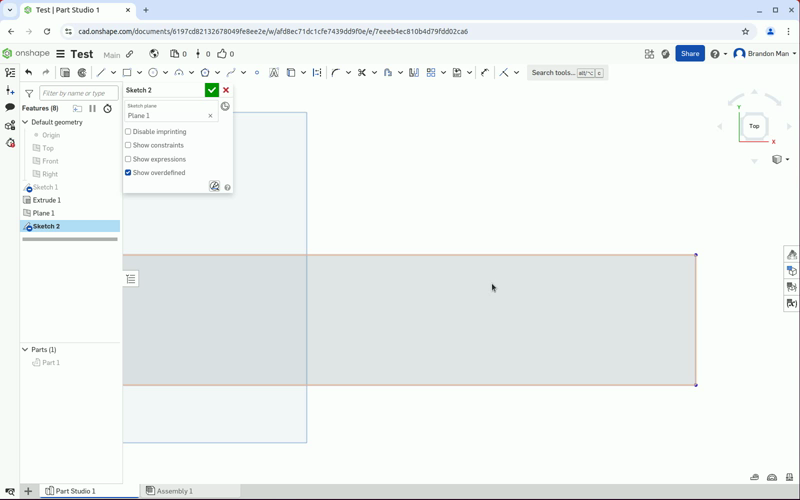
click(492, 283)
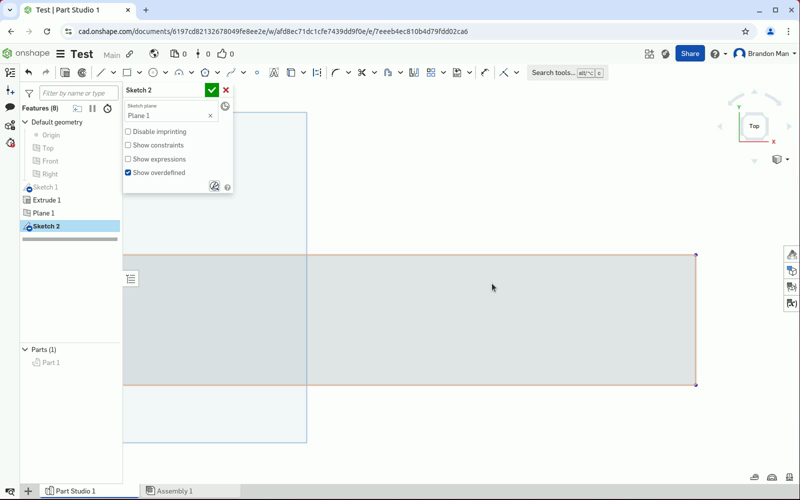
scroll(-6)
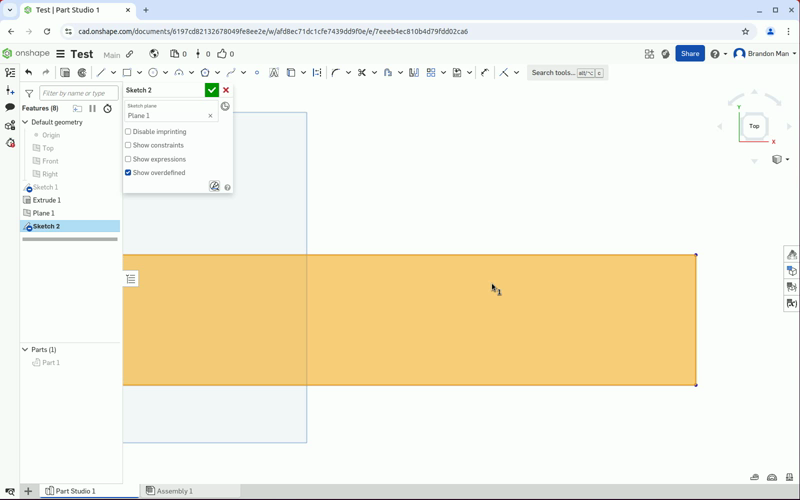
scroll(-6)
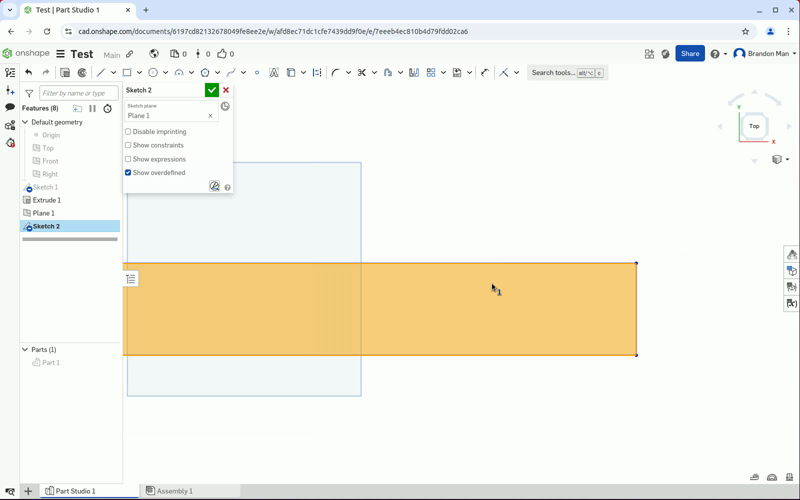
scroll(-6)
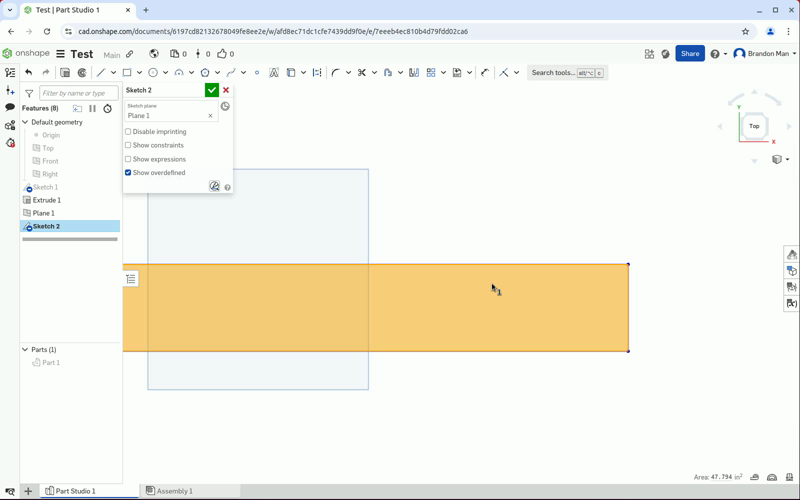
scroll(-6)
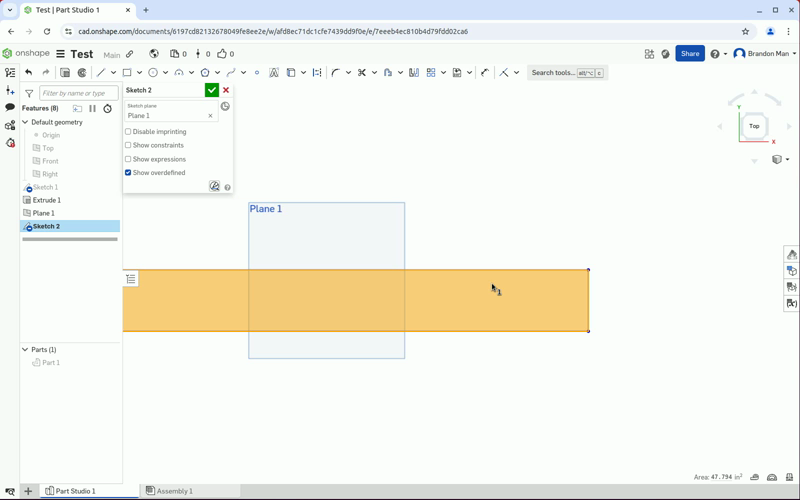
scroll(-6)
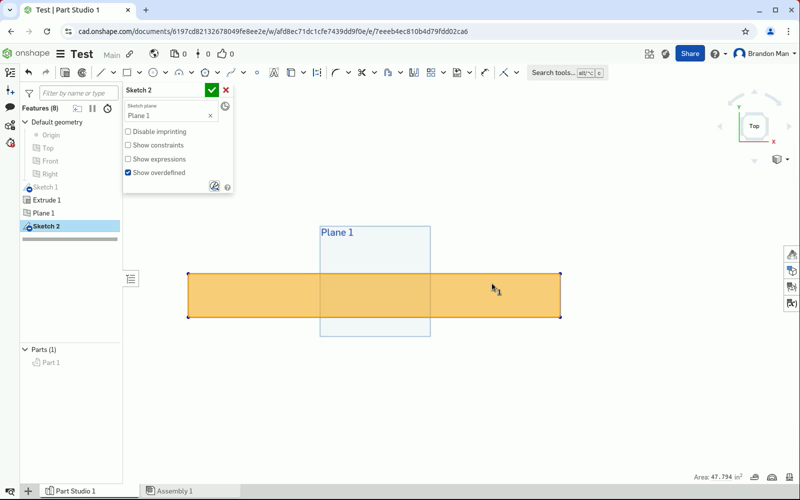
scroll(-6)
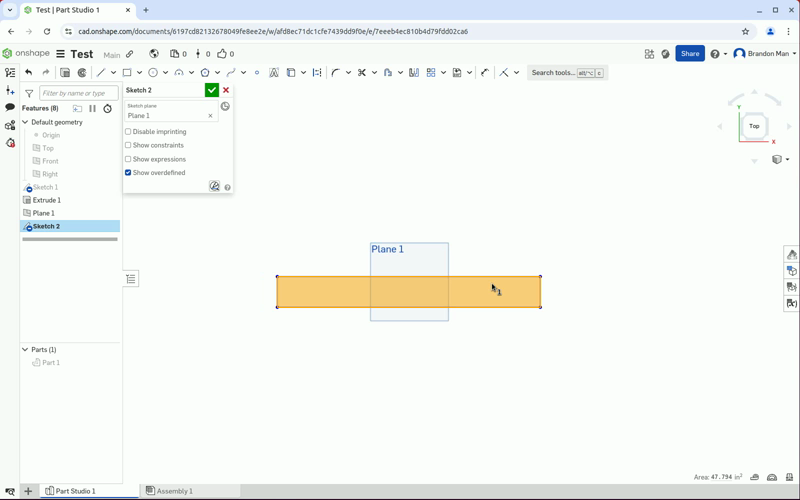
scroll(-6)
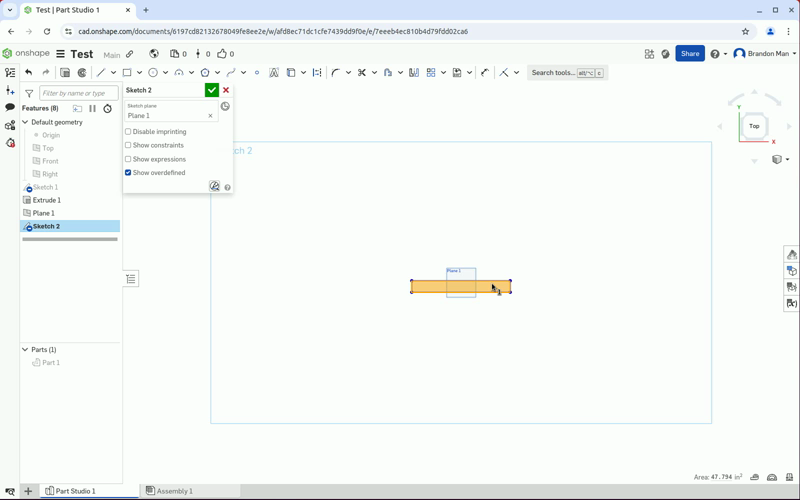
mouse_move(73, 352)
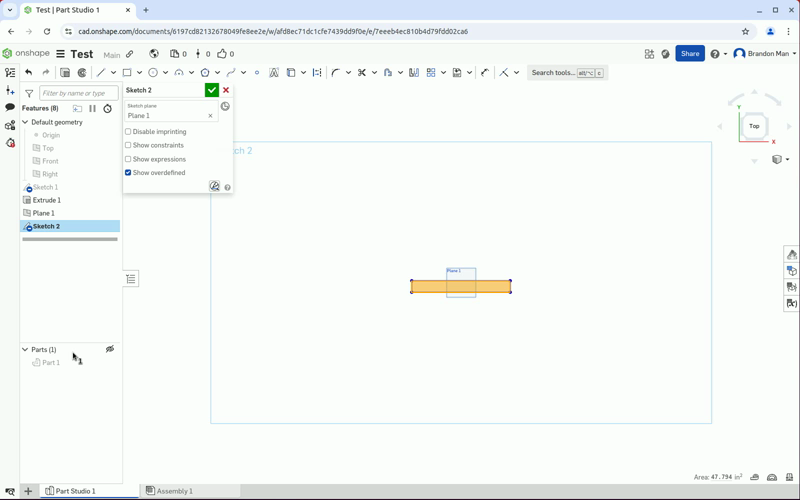
key(shift+y)
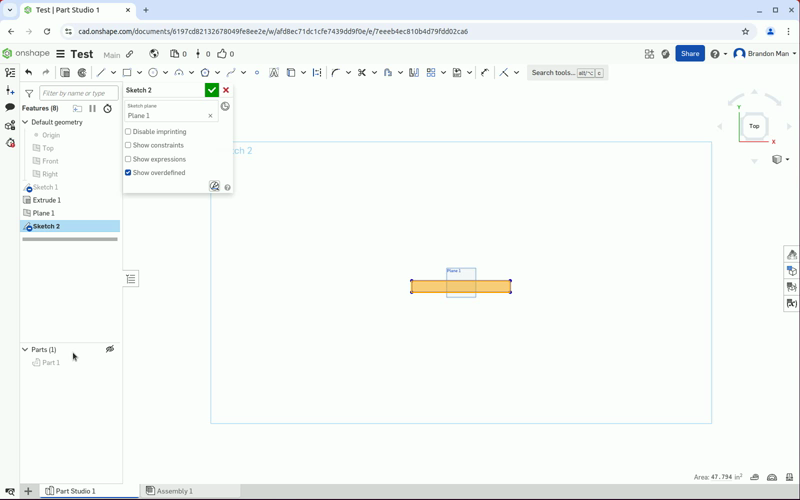
key(shift+e)
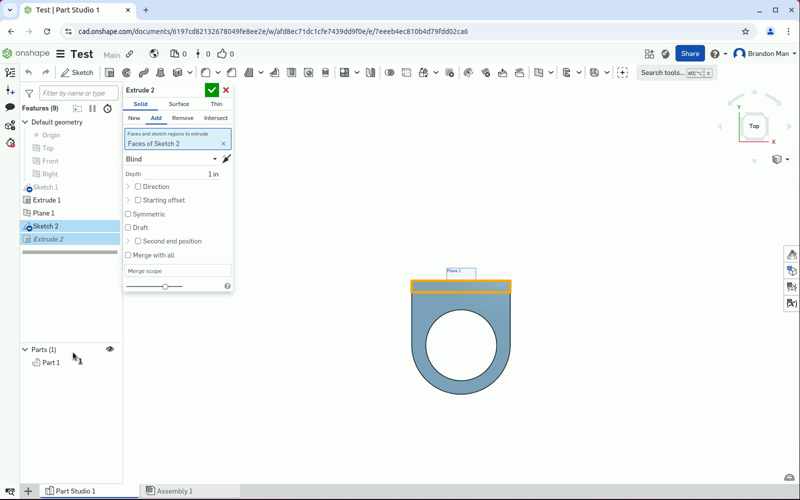
mouse_move(143, 106)
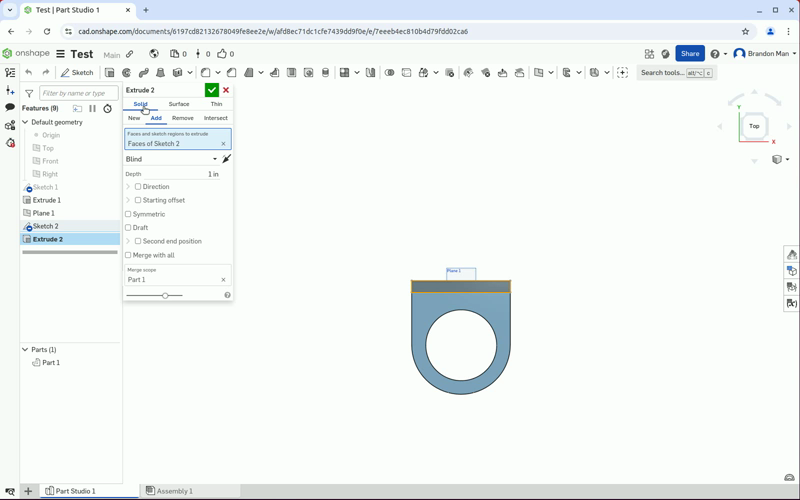
click(143, 106)
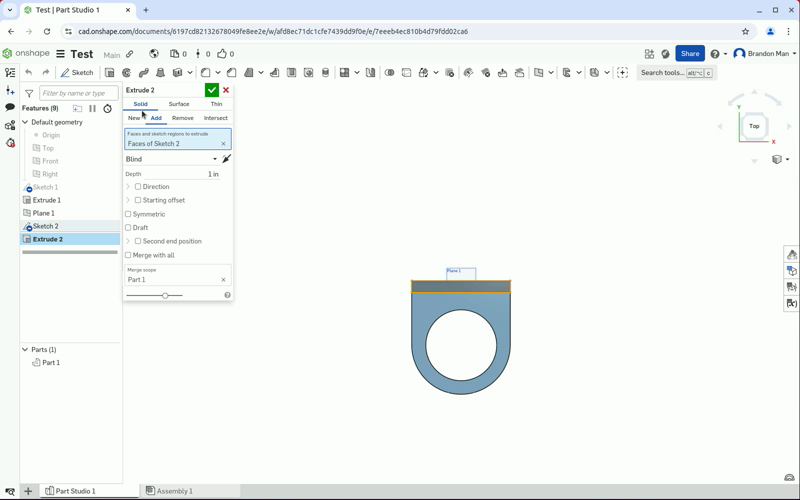
mouse_move(137, 120)
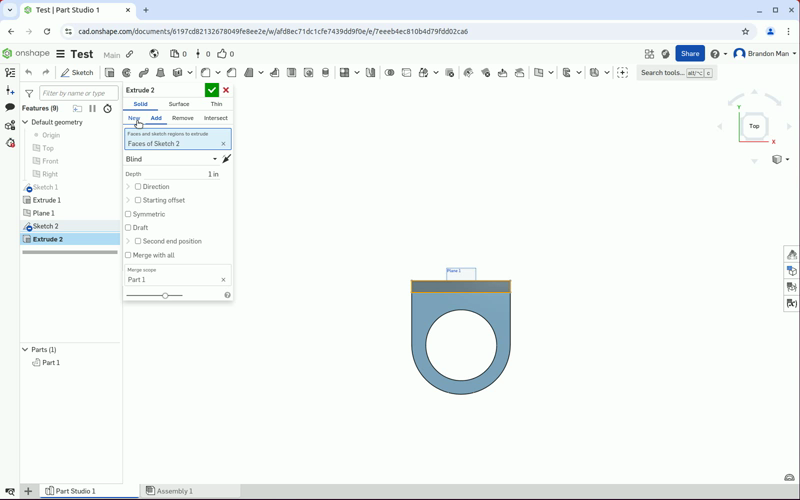
click(137, 120)
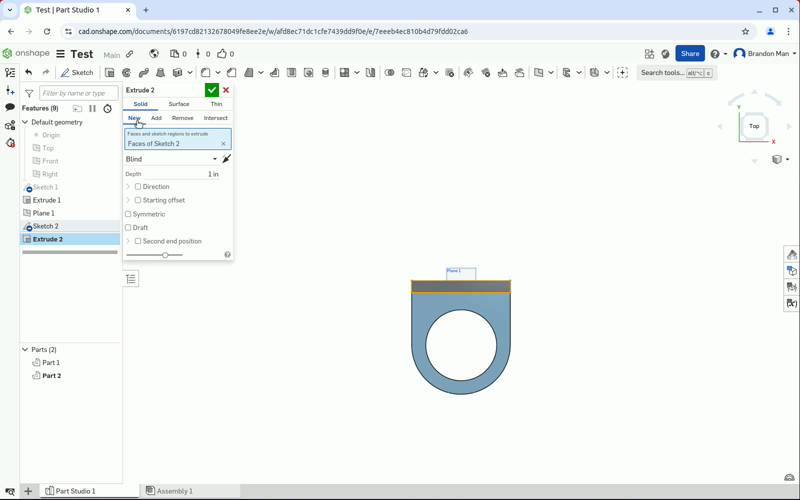
key(tab, 4)
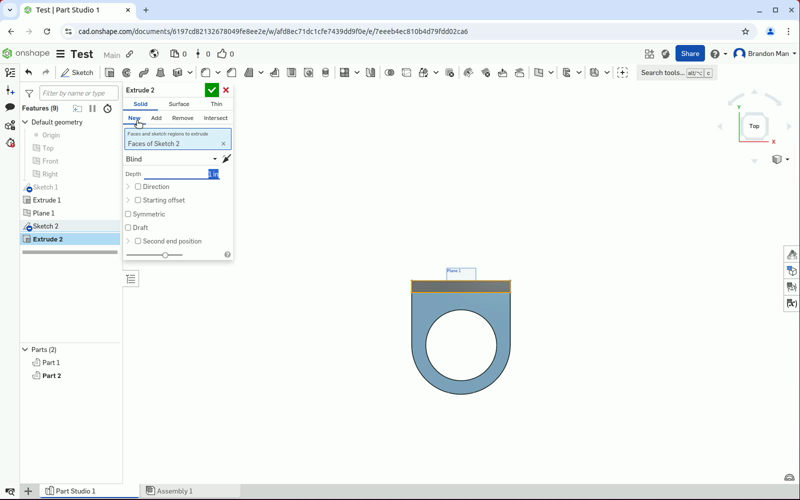
text(20.701)
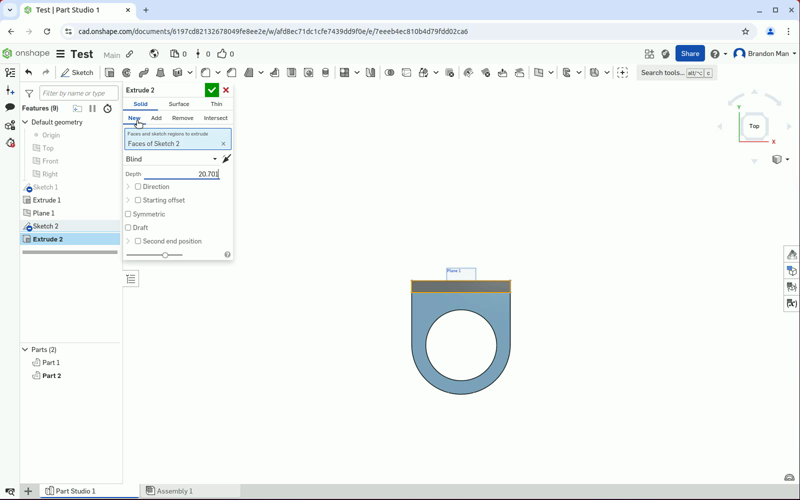
key(enter)
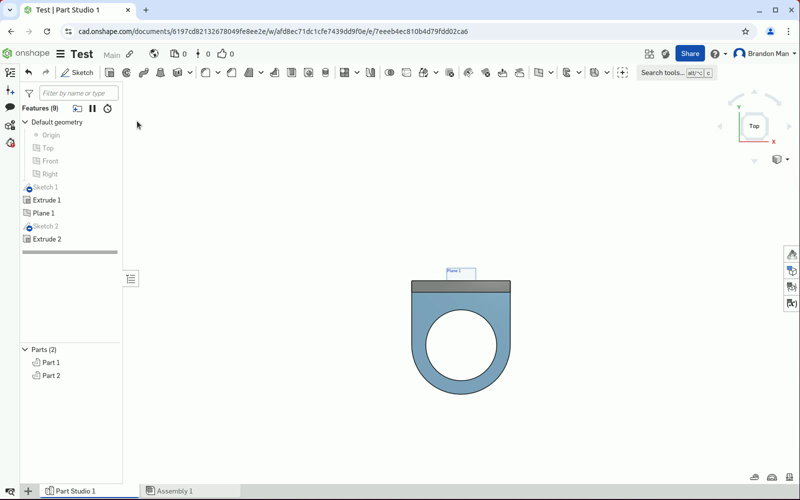
key(shift+h)
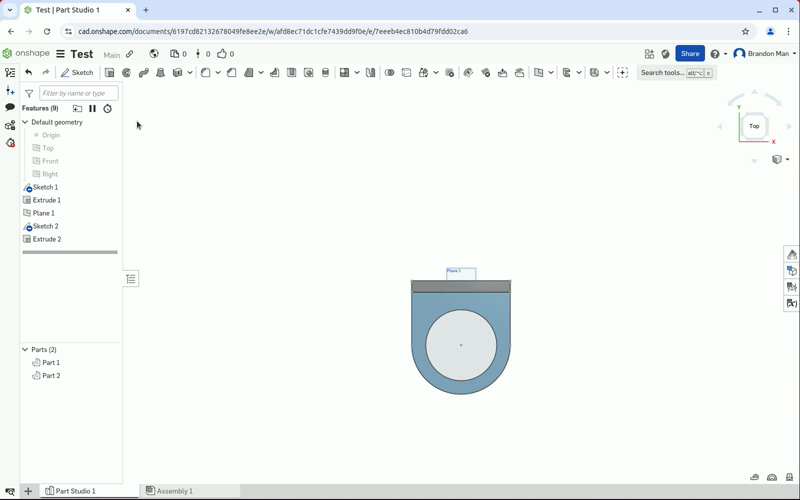
key(shift+h)
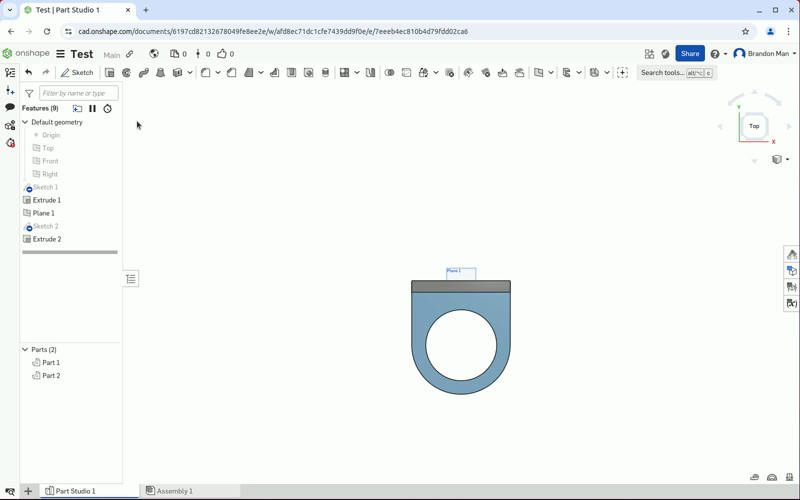
mouse_move(73, 189)
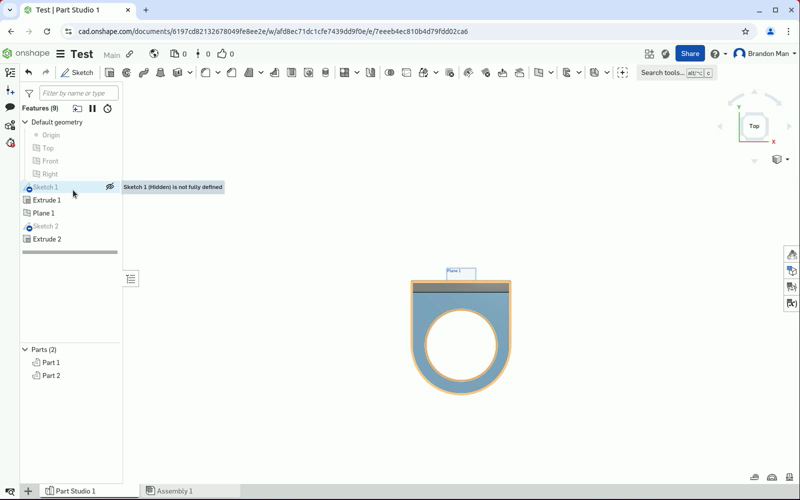
click(73, 189)
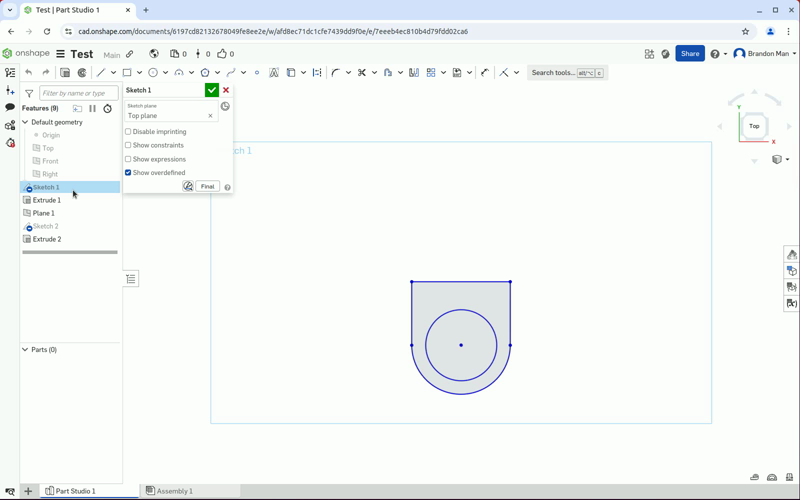
mouse_move(229, 92)
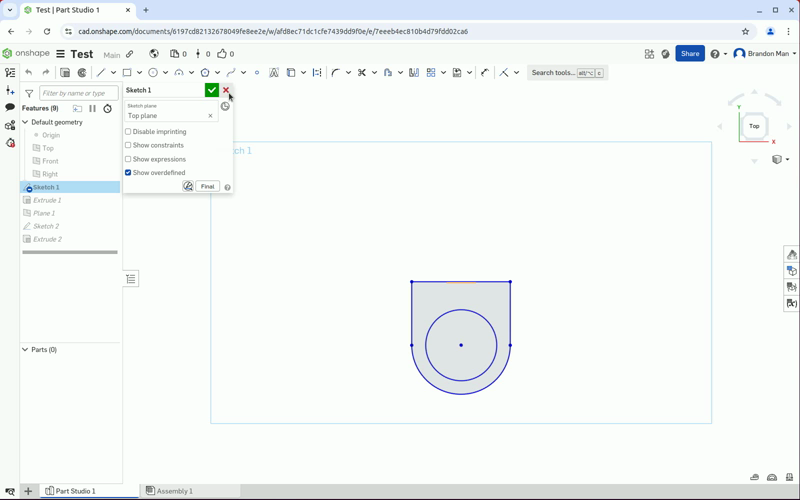
click(229, 92)
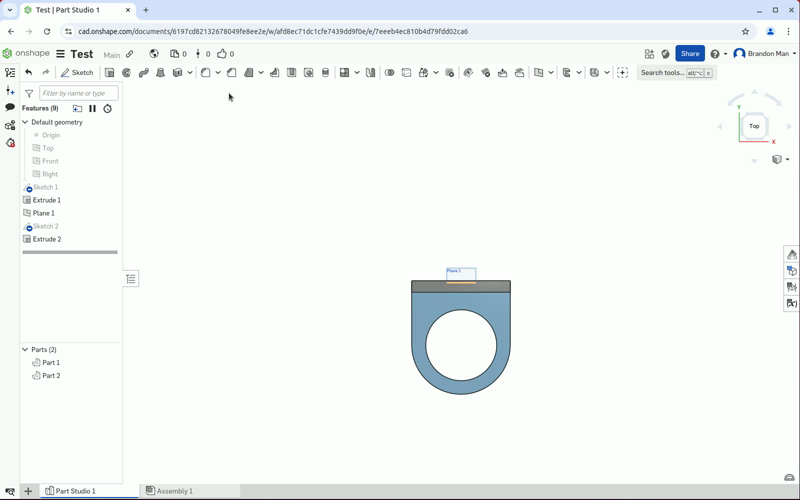
mouse_move(73, 352)
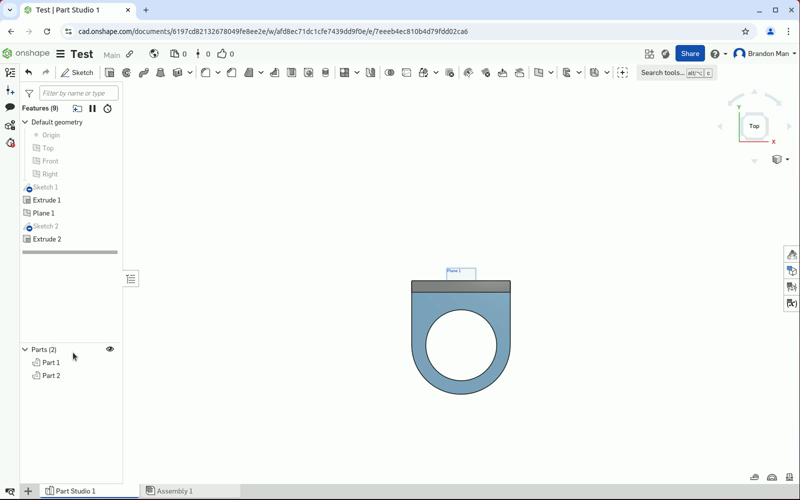
key(y)
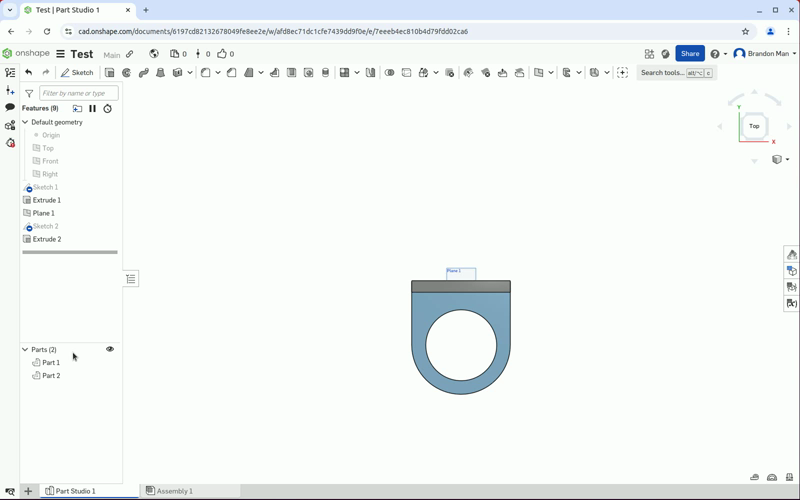
key(shift+p)
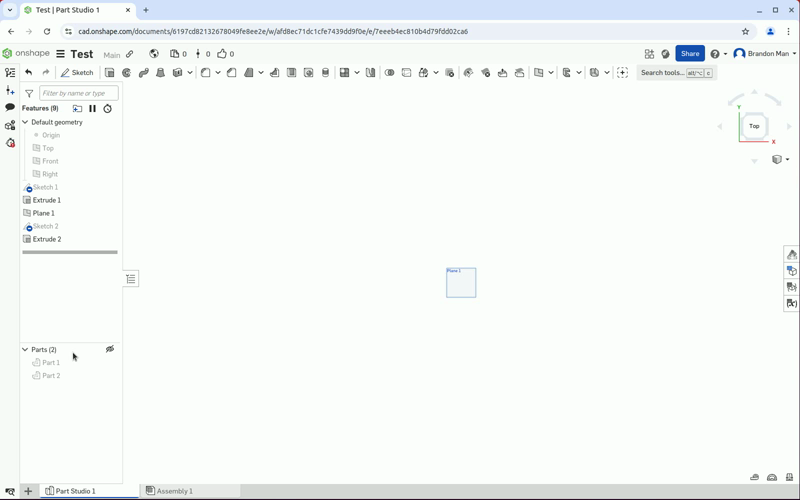
key(space)
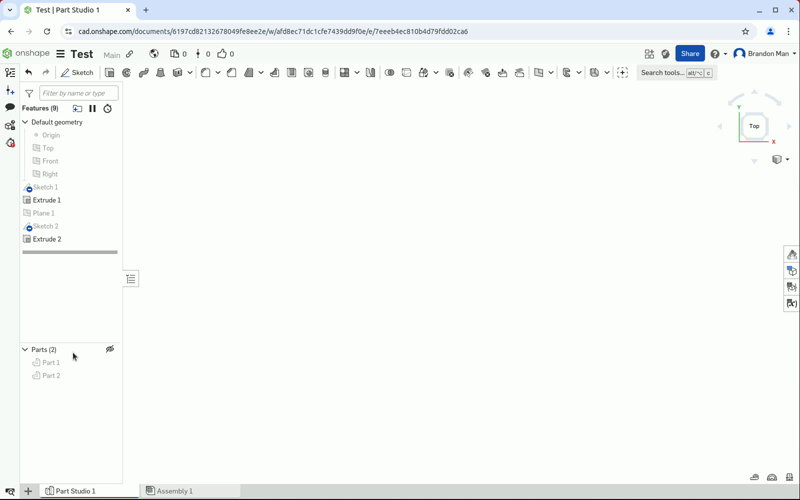
key_down(shift)
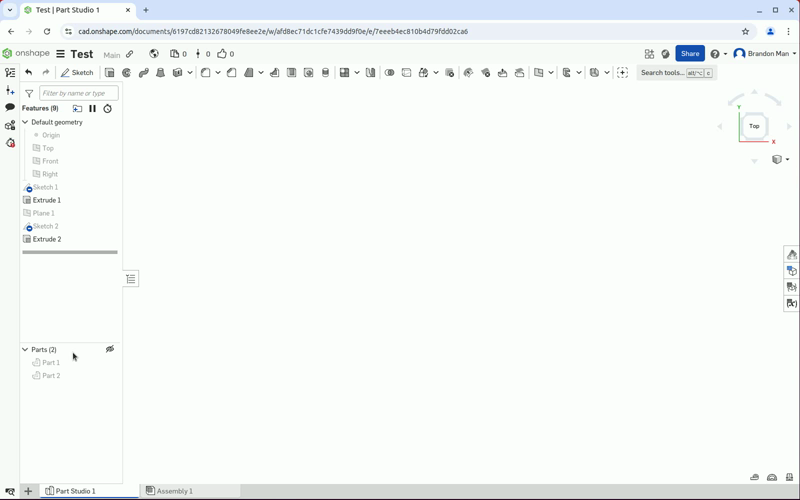
key(up)
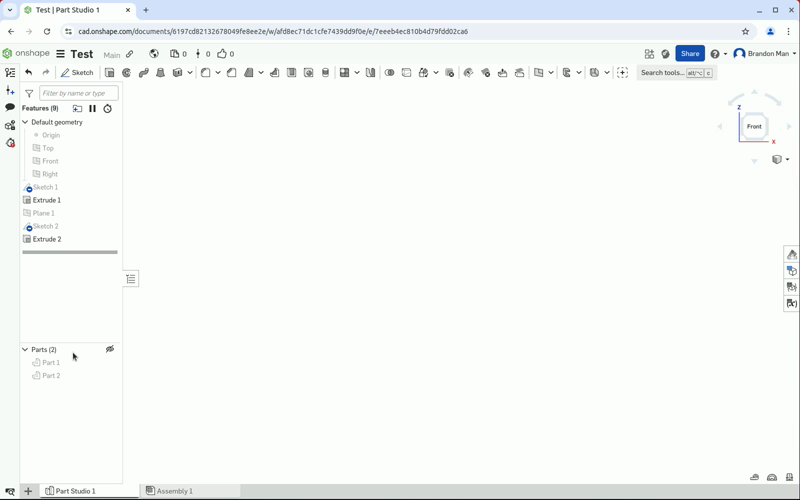
key_up(shift)
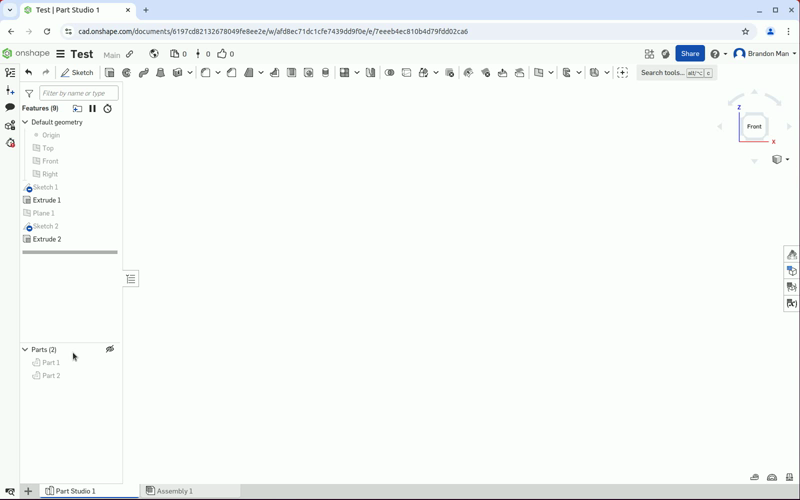
mouse_move(73, 352)
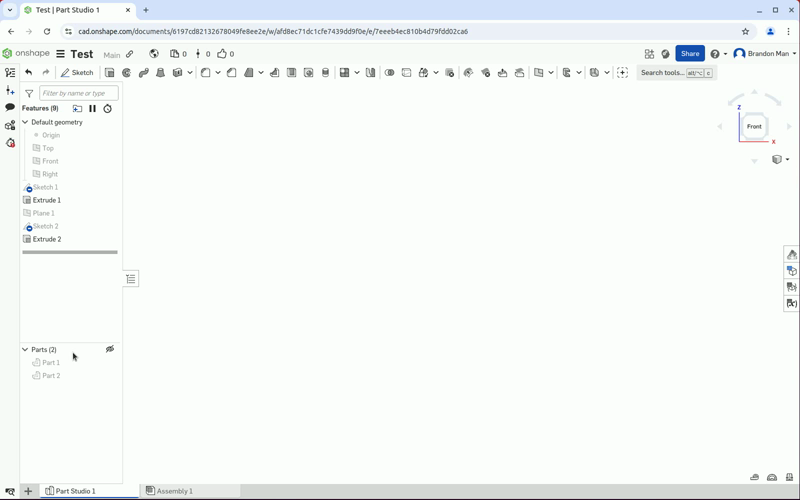
key(shift+y)
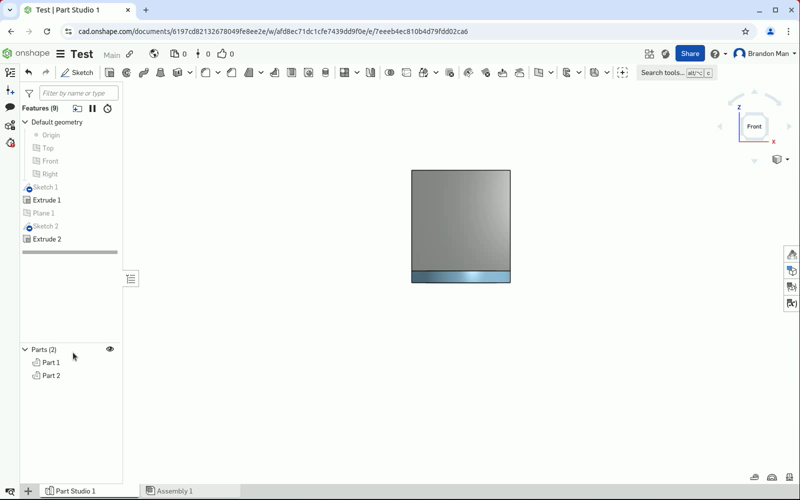
mouse_move(541, 75)
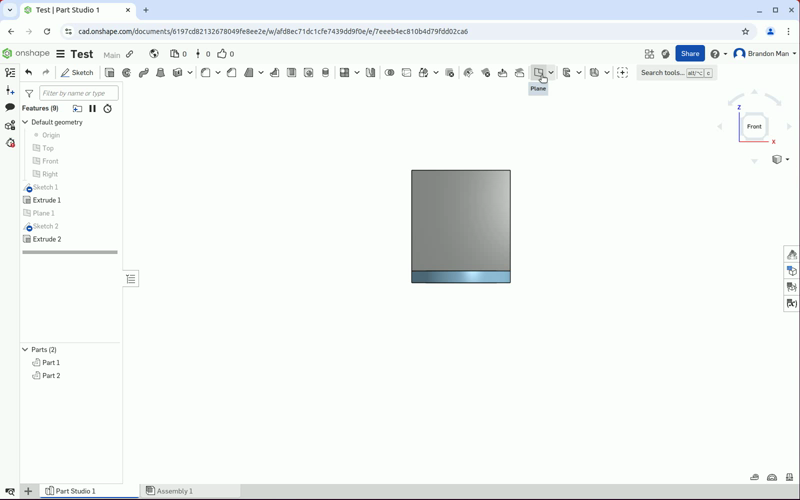
click(541, 75)
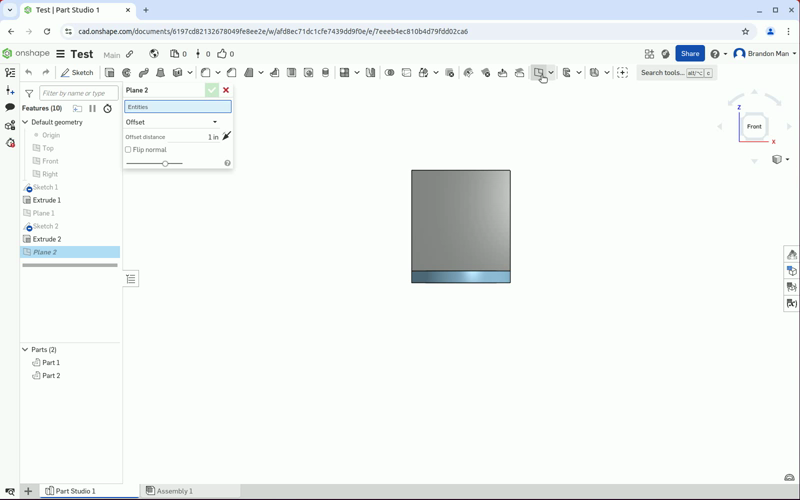
mouse_move(73, 163)
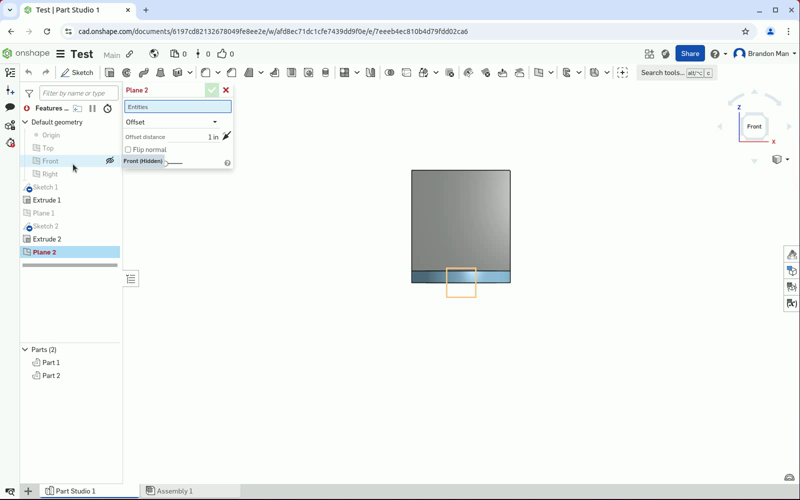
click(73, 163)
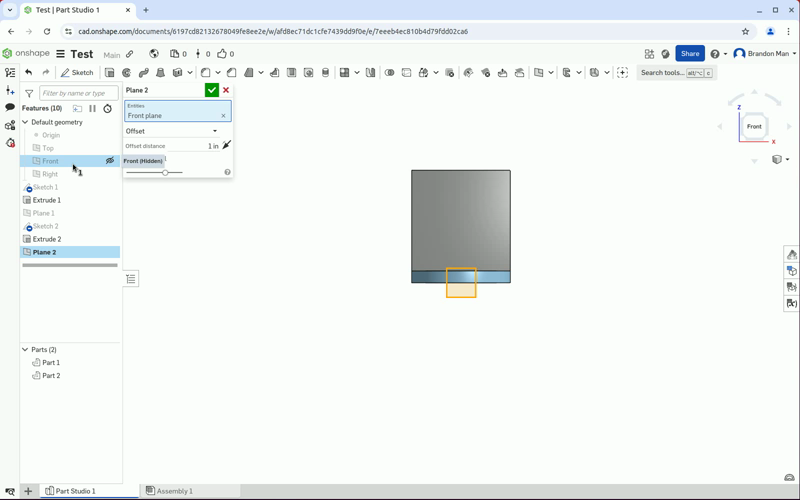
key(tab, 2)
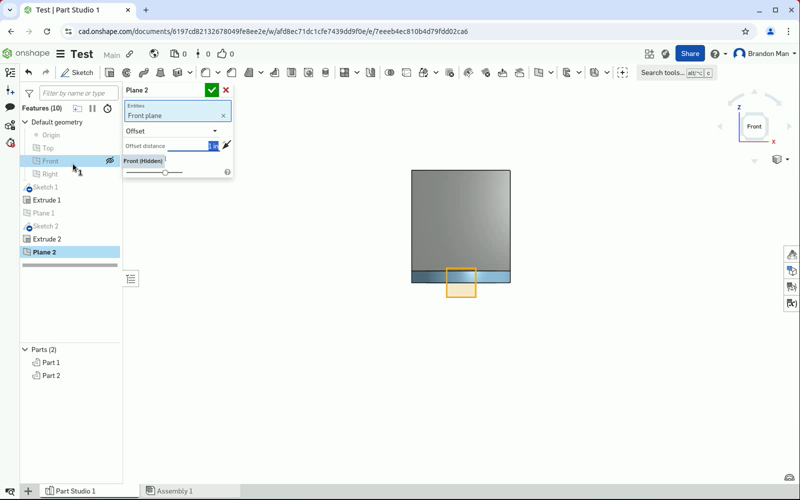
text(1.91)
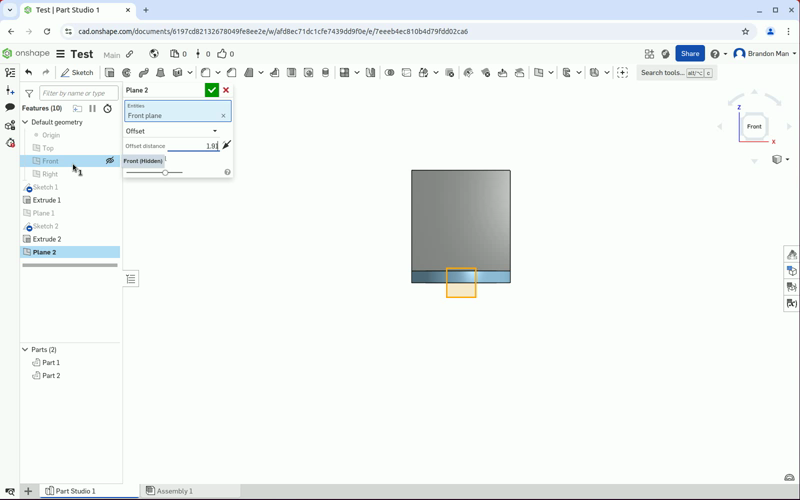
key(enter, 2)
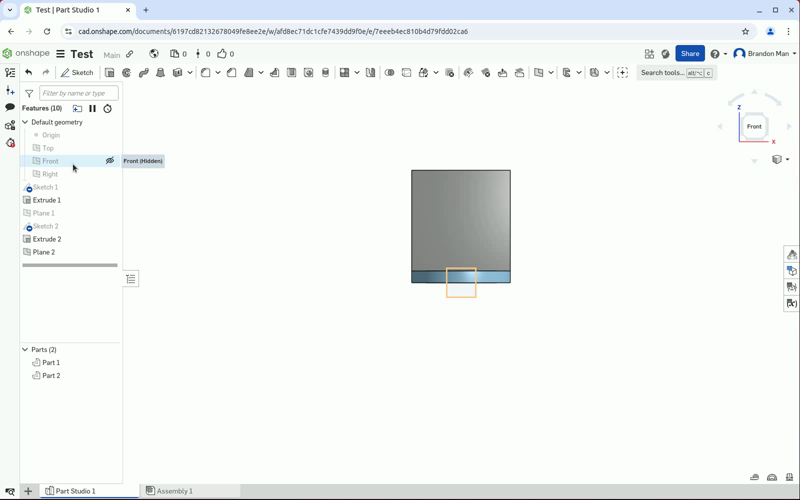
key(shift+s)
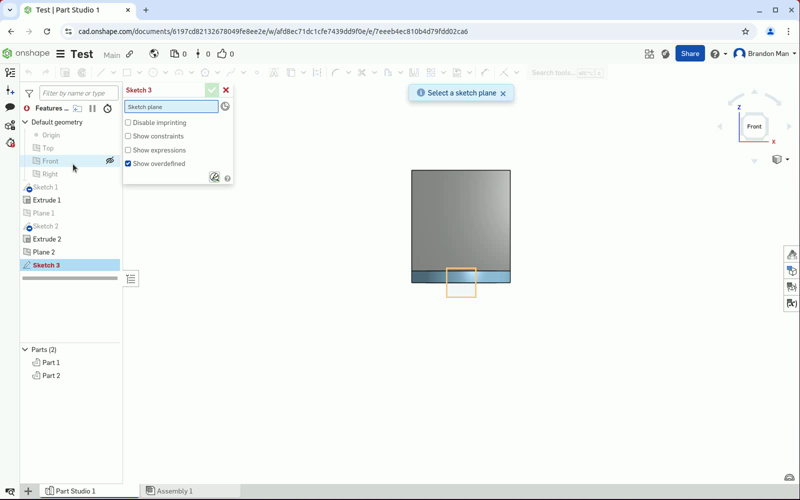
mouse_move(73, 254)
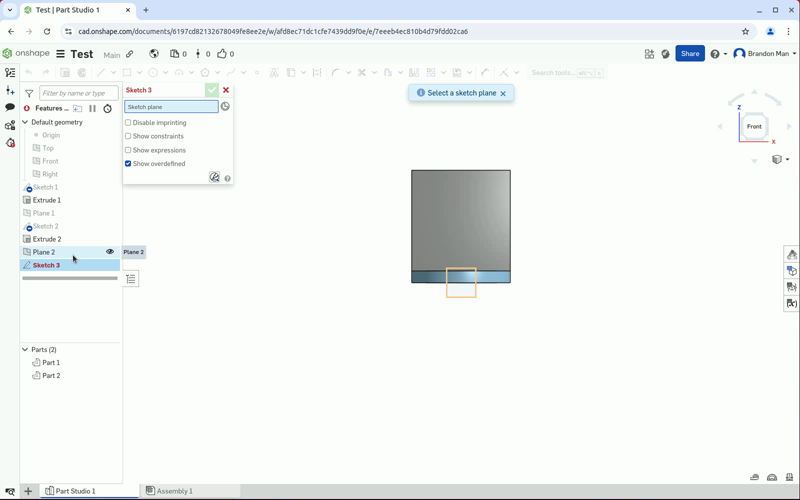
click(73, 254)
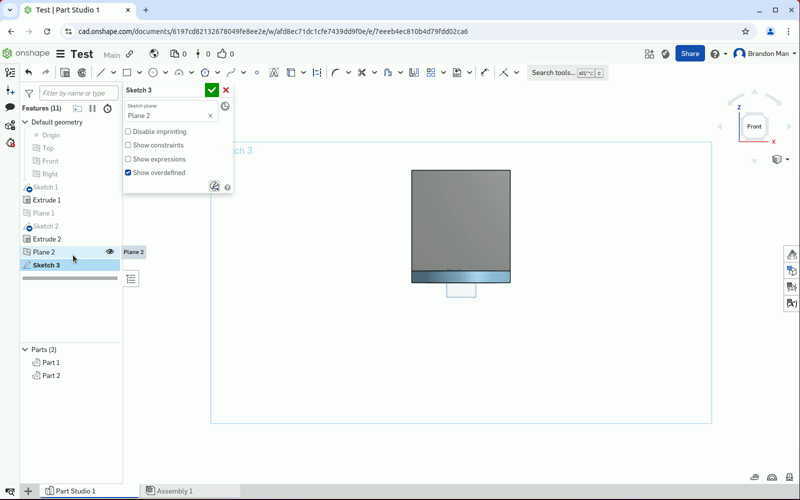
mouse_move(73, 352)
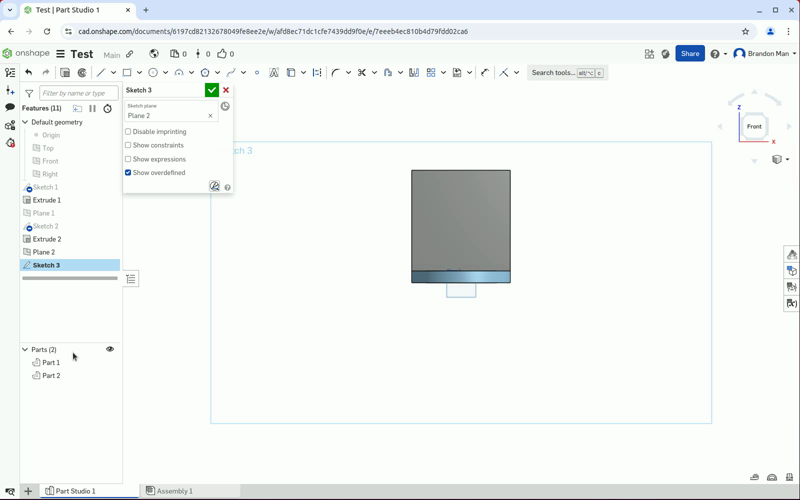
key(y)
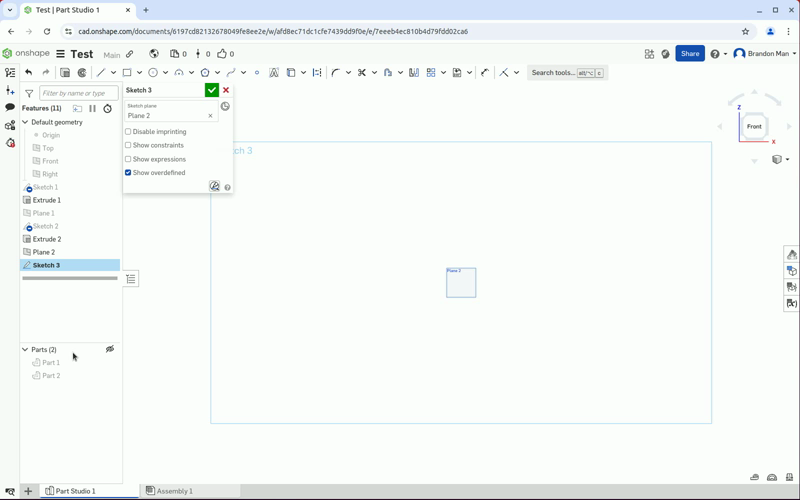
key(a)
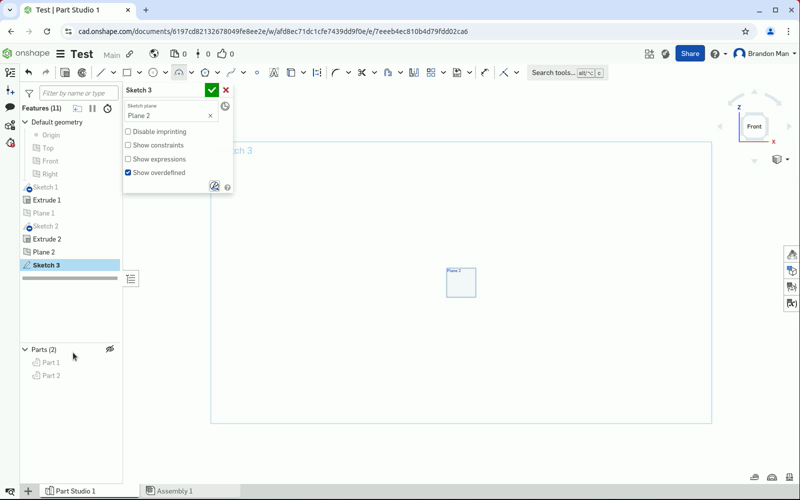
key_down(shift)
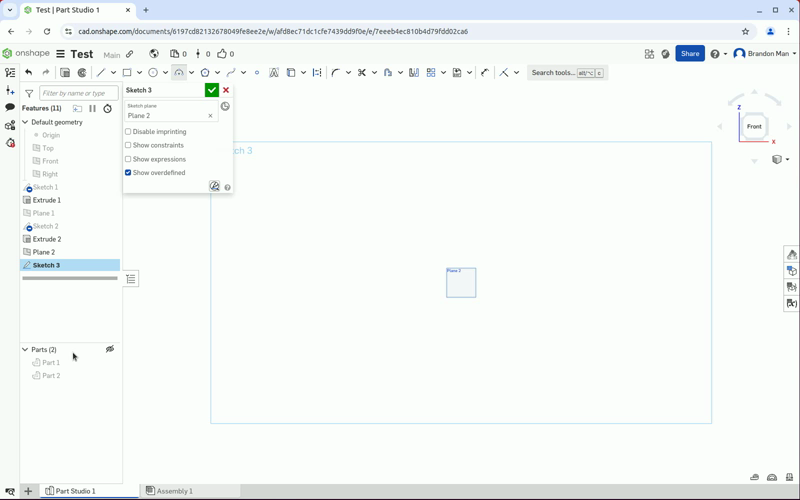
mouse_move(460, 170)
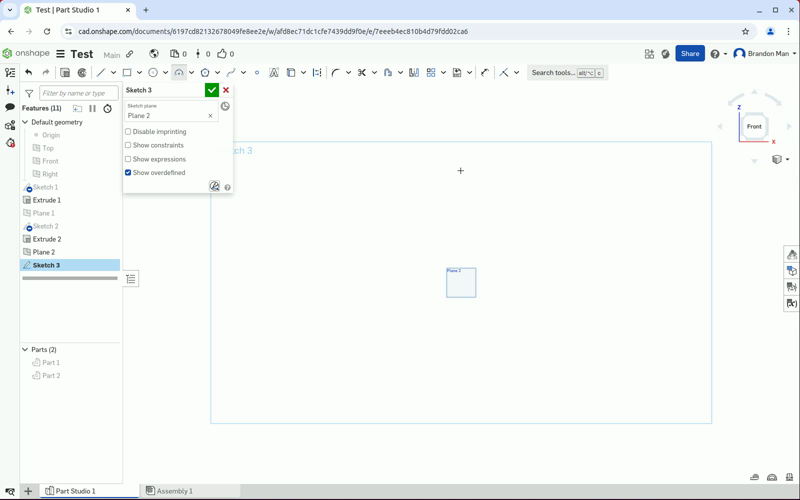
click(460, 170)
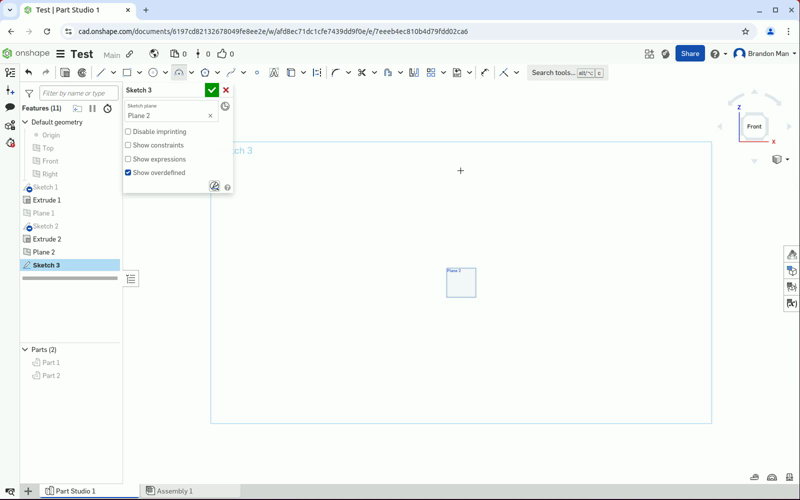
key_up(shift)
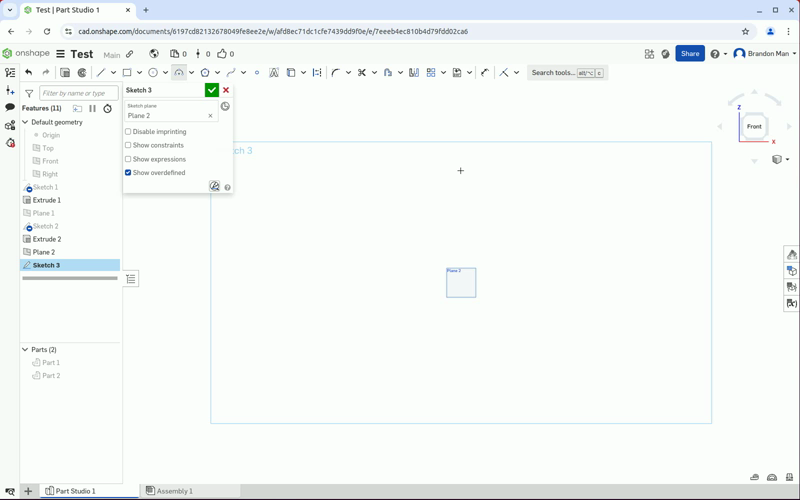
key_down(shift)
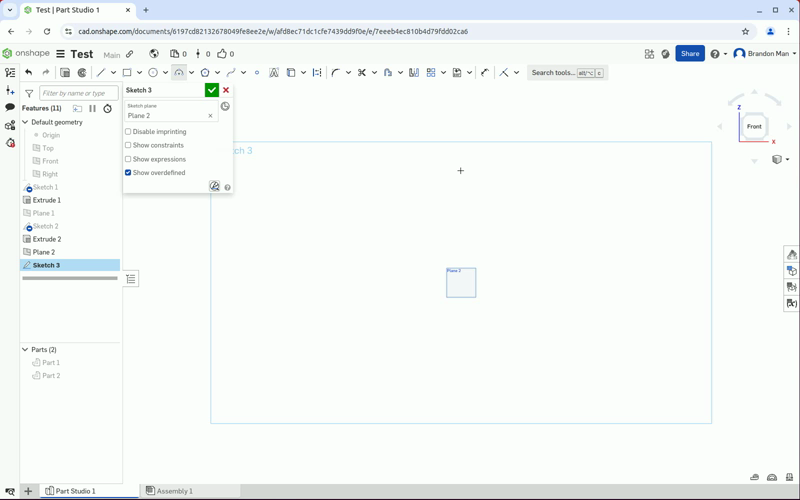
mouse_move(510, 220)
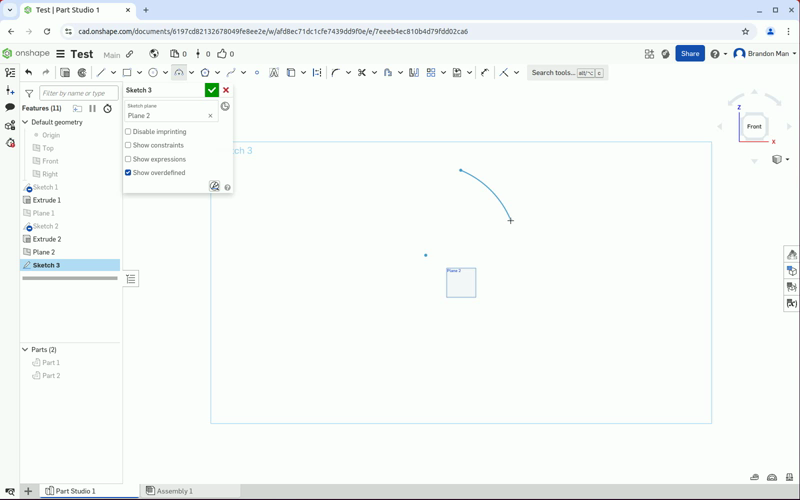
click(510, 220)
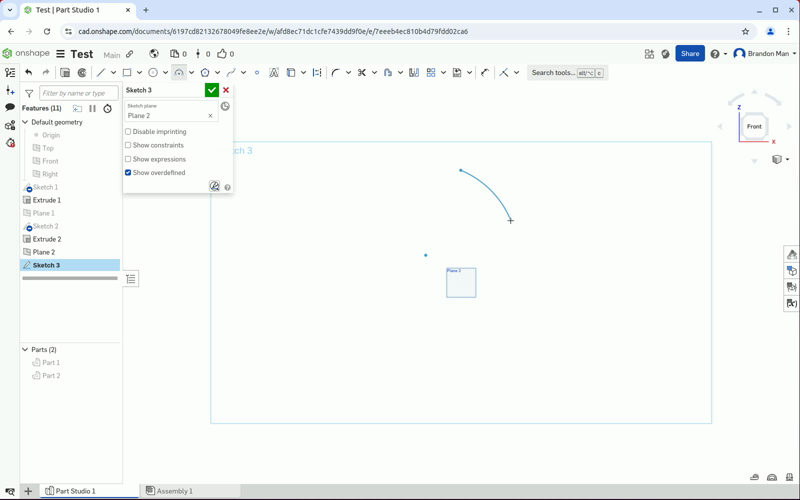
mouse_move(496, 185)
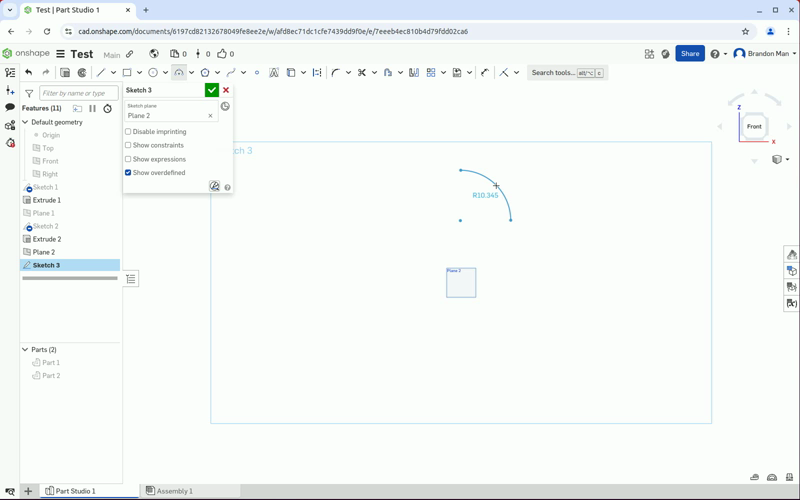
click(496, 185)
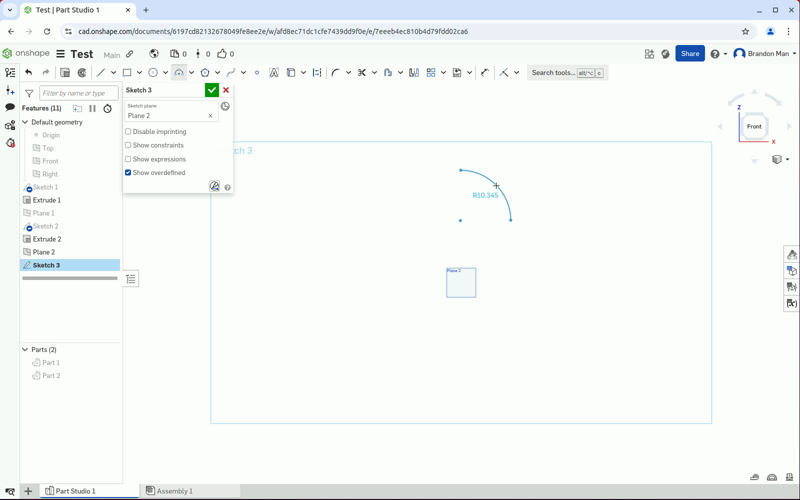
key_up(shift)
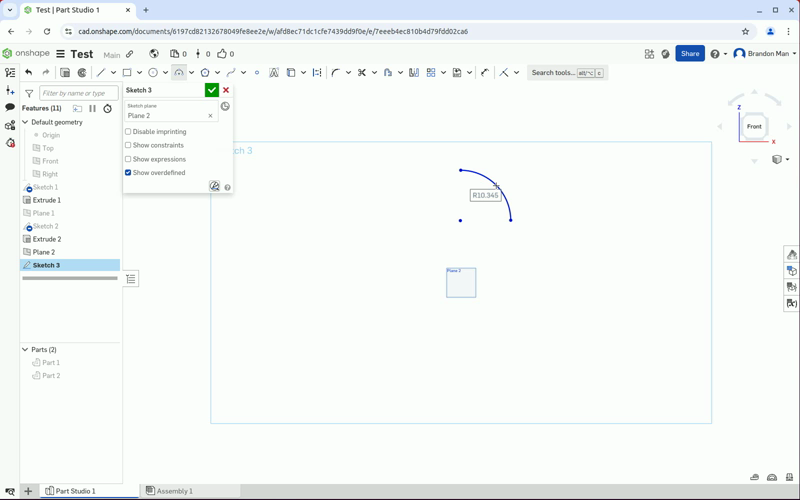
key(esc)
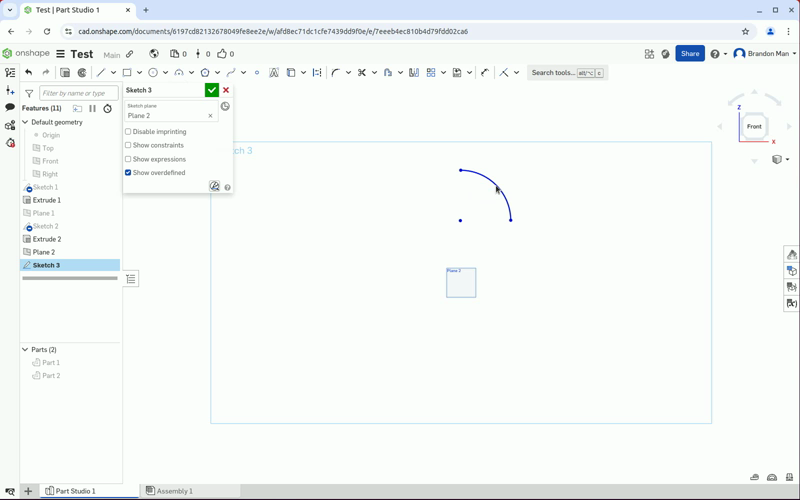
key(l)
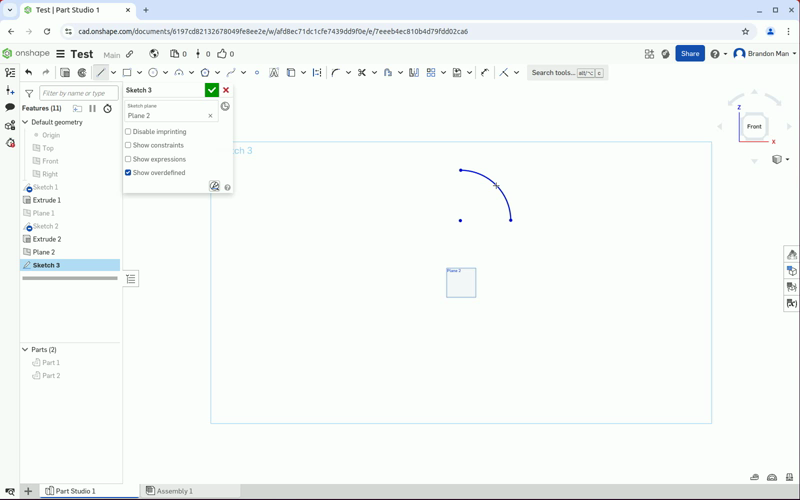
mouse_move(510, 220)
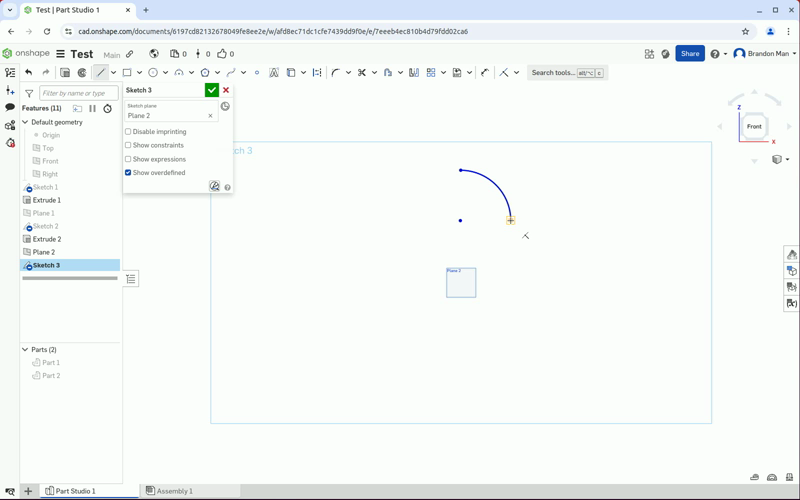
click(510, 220)
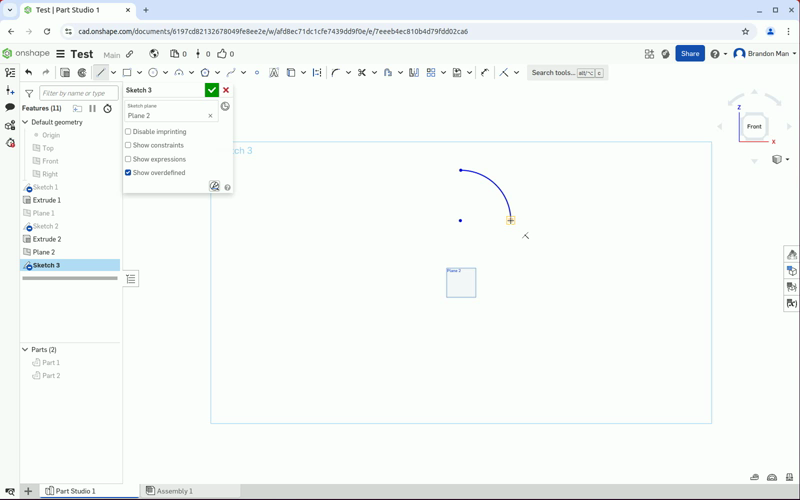
key_down(shift)
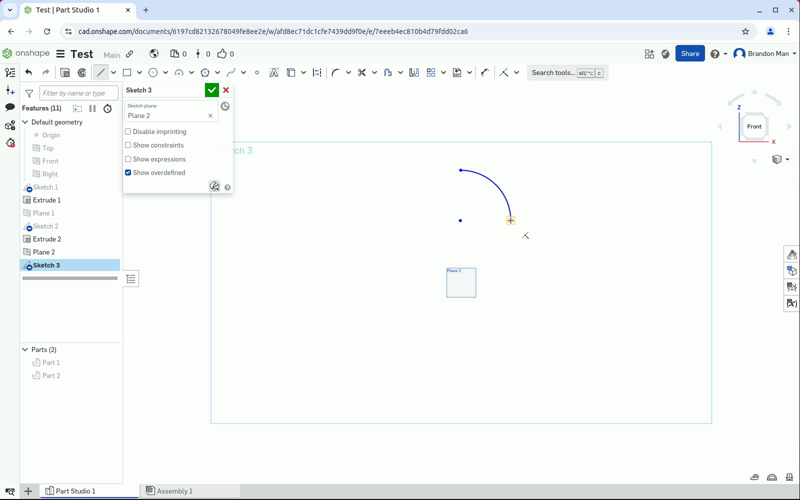
mouse_move(540, 220)
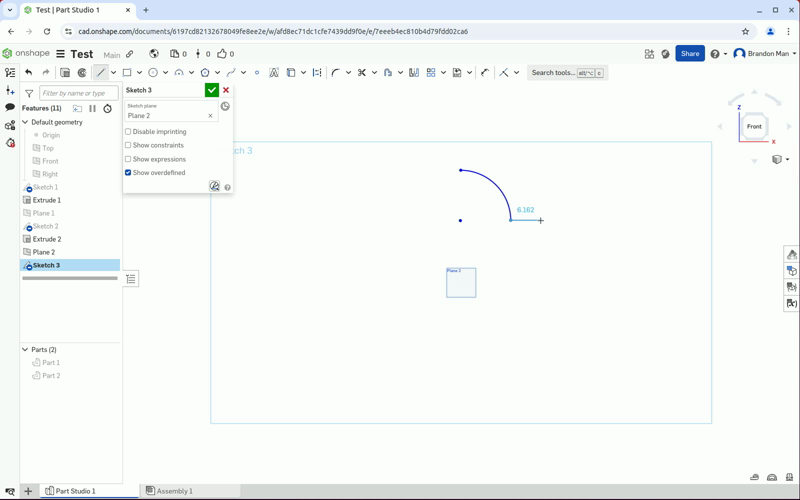
mouse_move(510, 170)
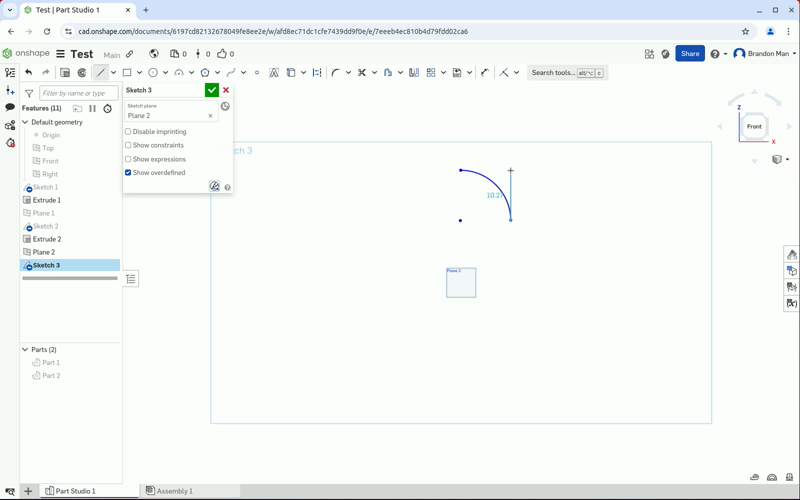
click(510, 170)
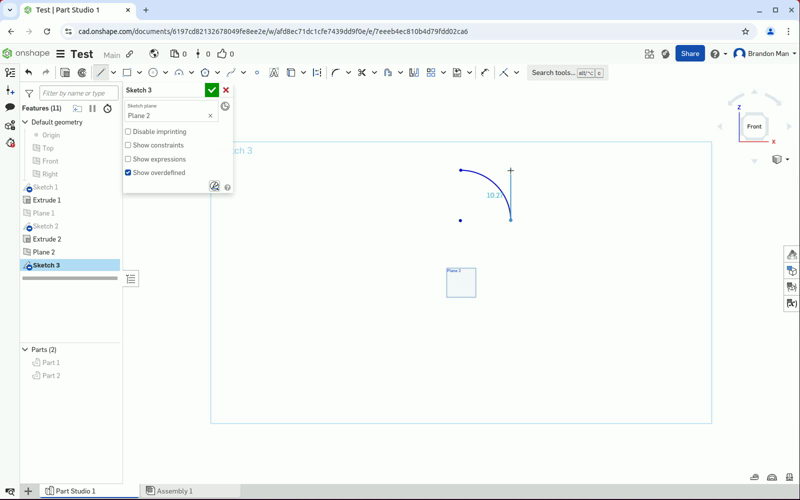
key_up(shift)
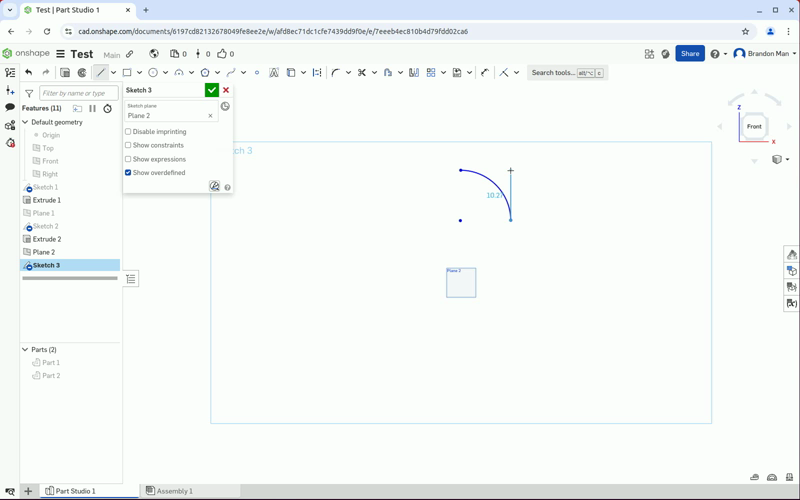
mouse_move(540, 170)
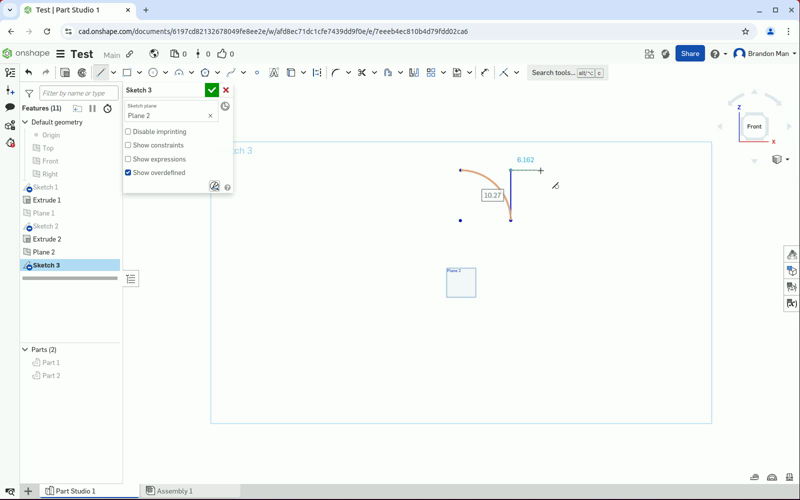
key_down(shift)
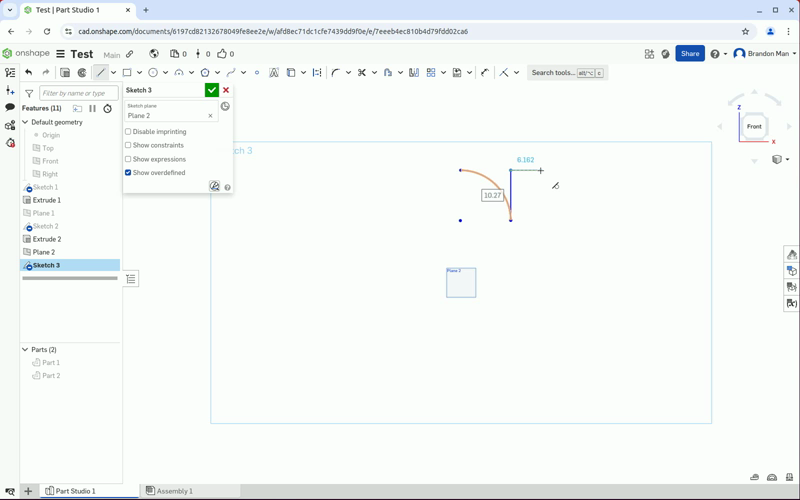
mouse_move(460, 170)
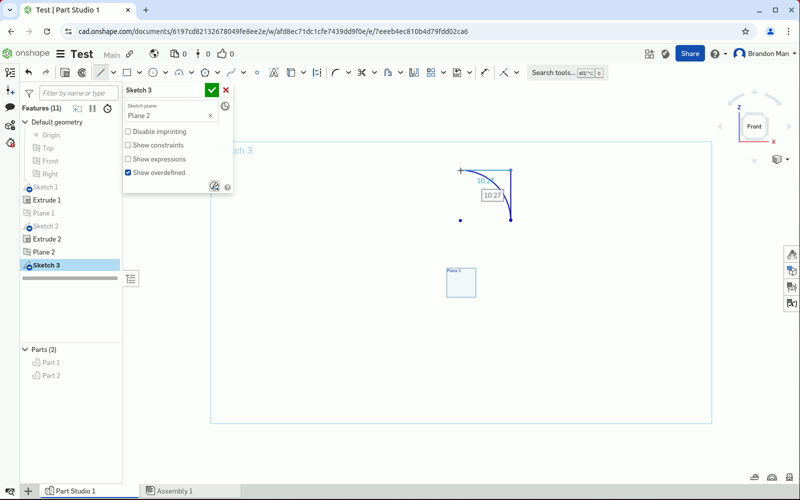
key_up(shift)
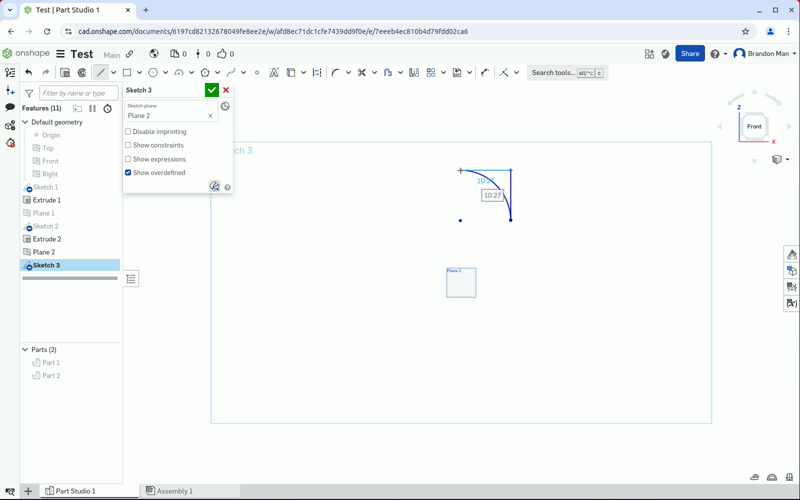
click(460, 170)
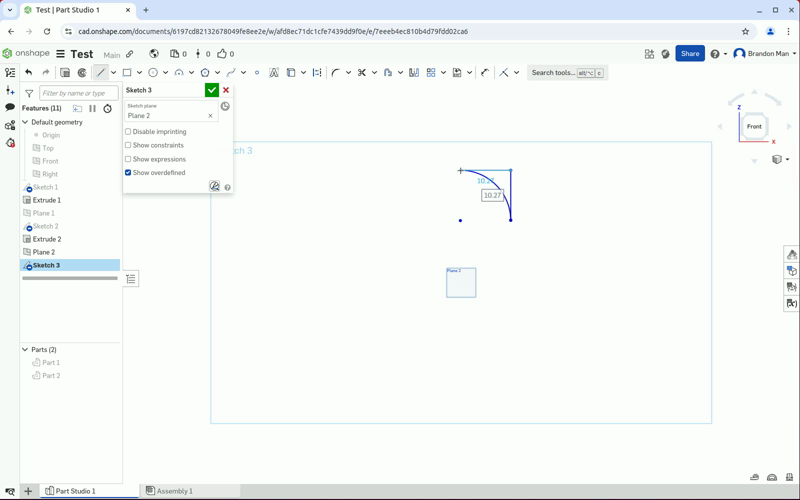
key(esc)
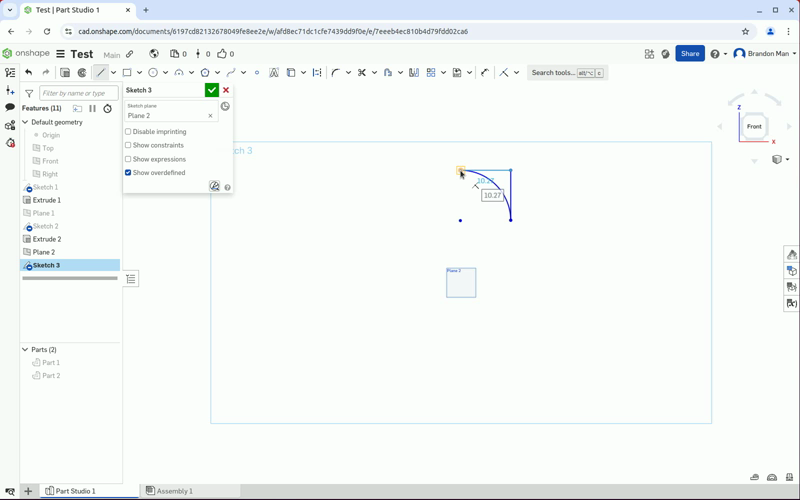
mouse_move(484, 174)
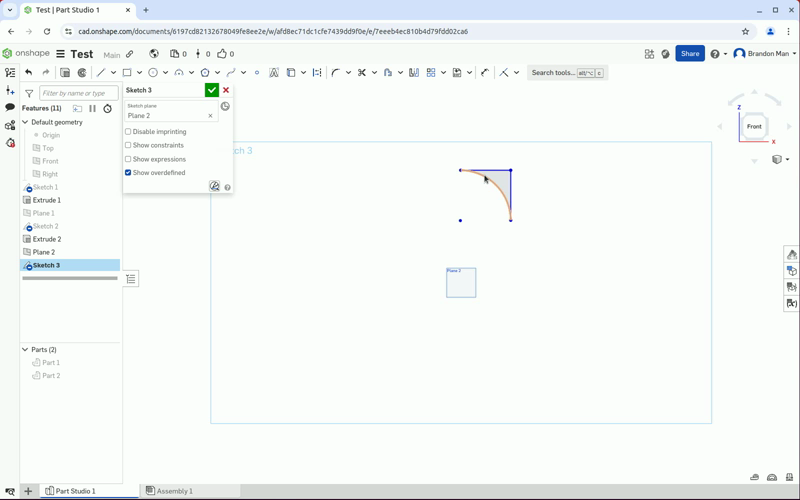
scroll(6)
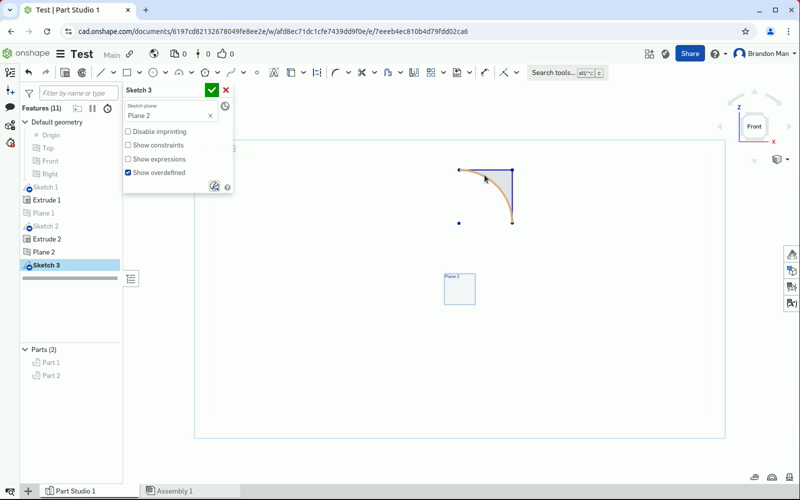
scroll(6)
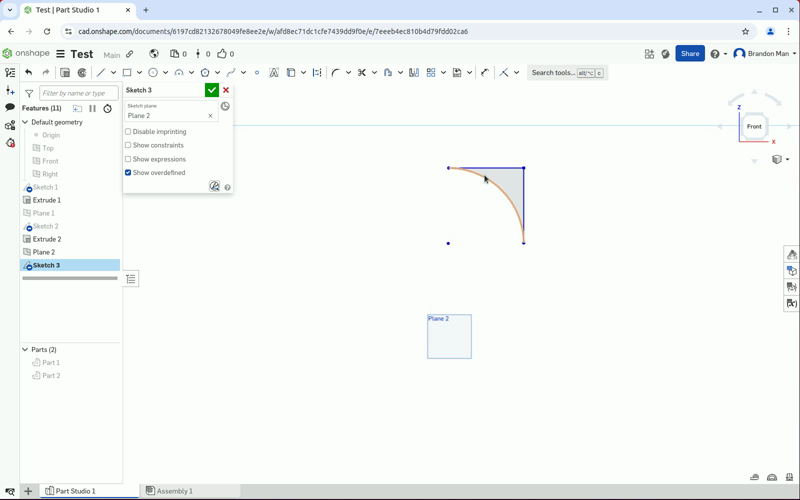
scroll(6)
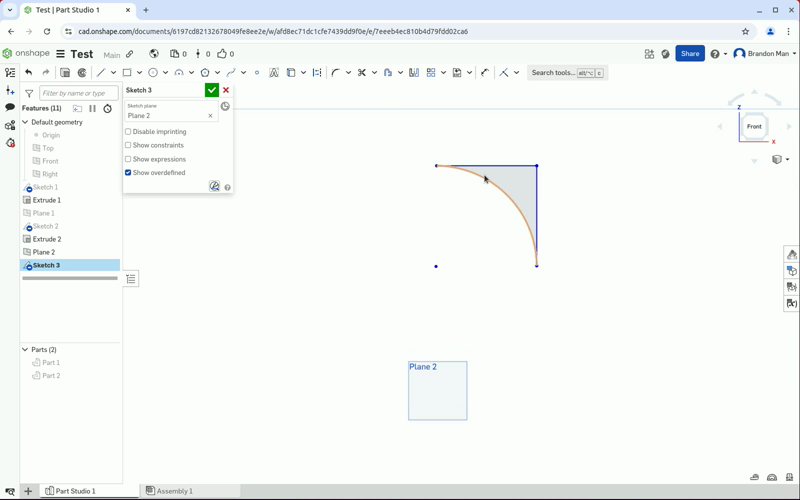
scroll(6)
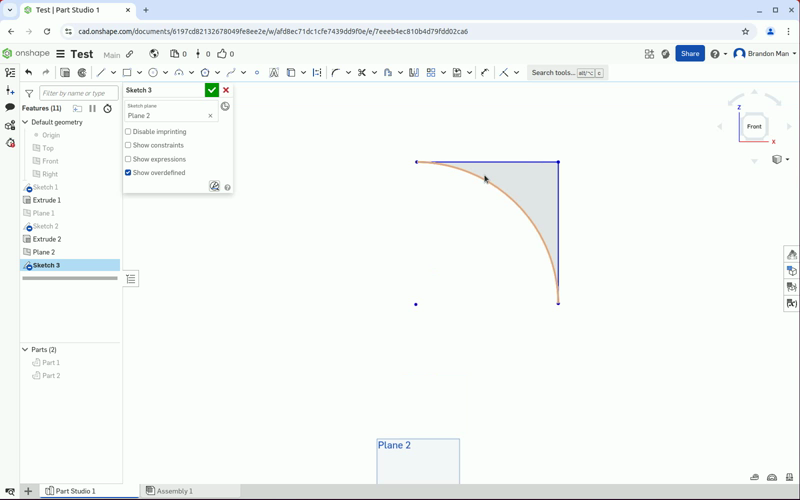
scroll(6)
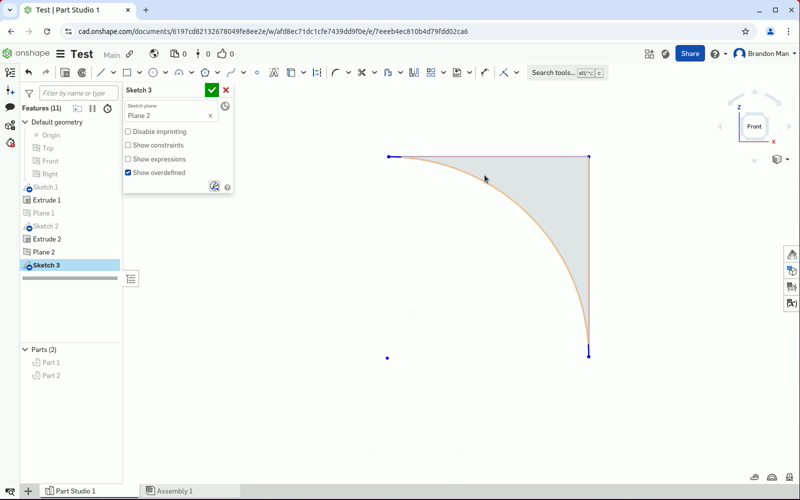
scroll(6)
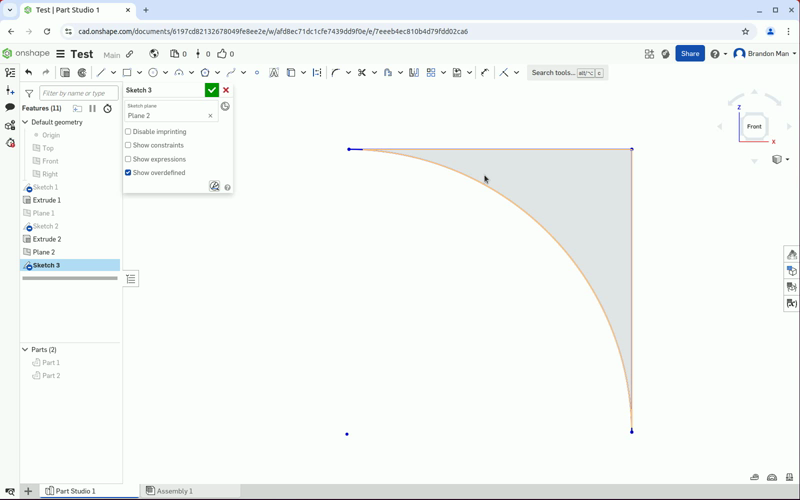
scroll(6)
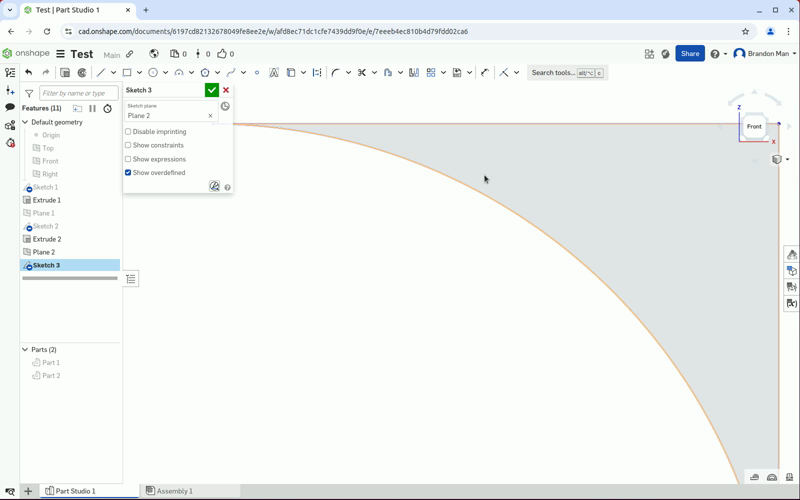
click(484, 174)
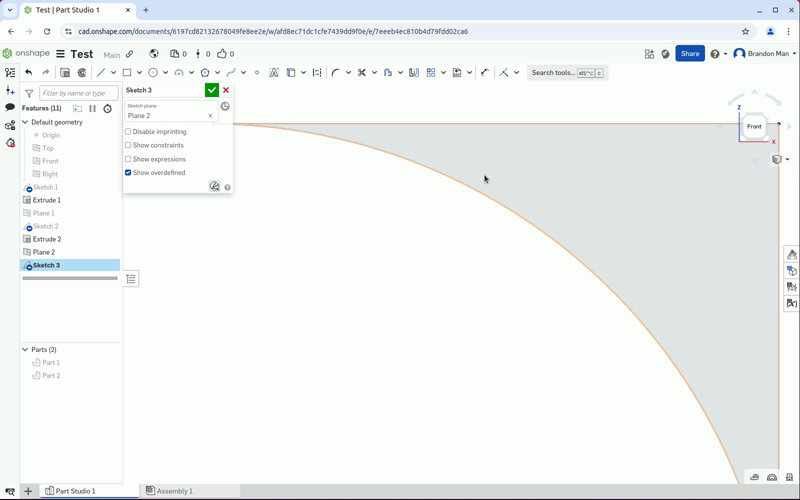
scroll(-6)
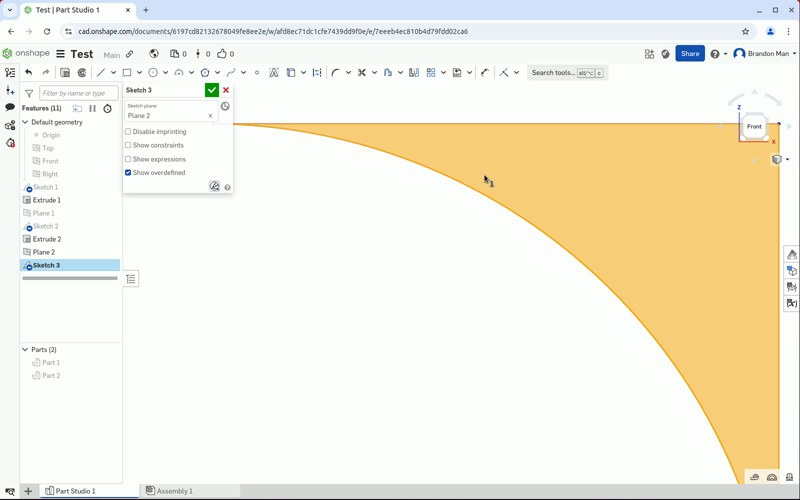
scroll(-6)
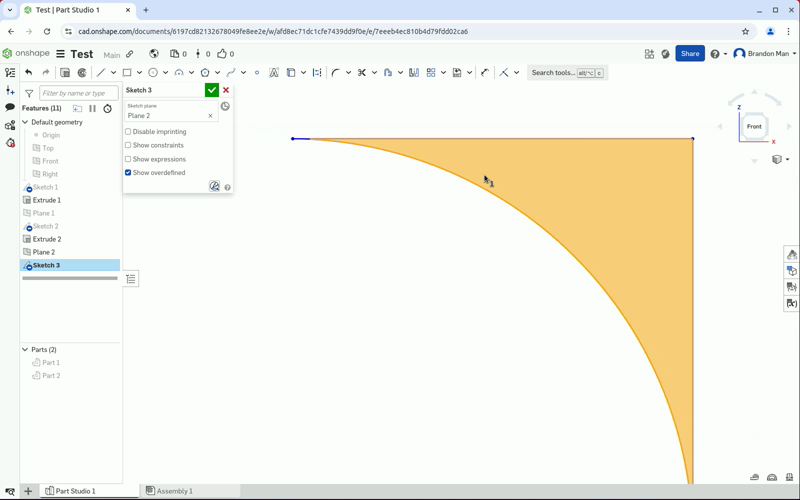
scroll(-6)
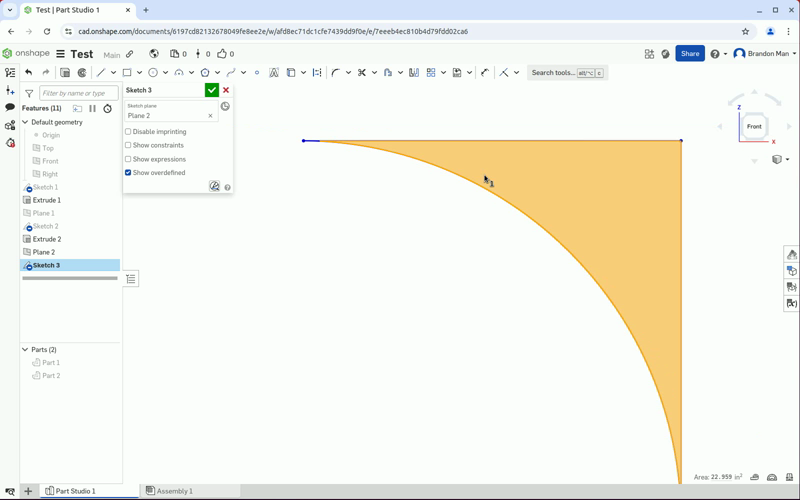
scroll(-6)
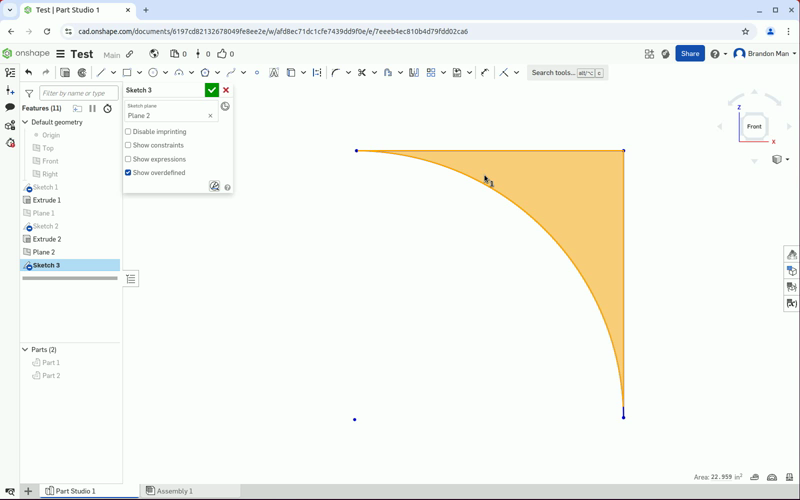
scroll(-6)
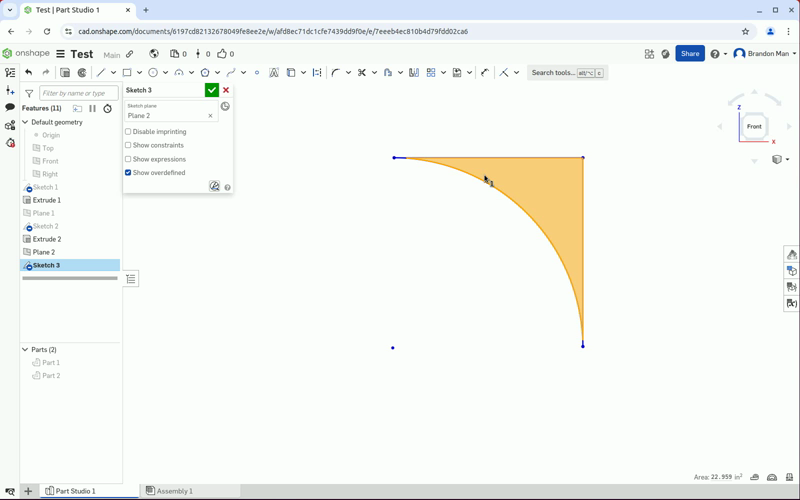
scroll(-6)
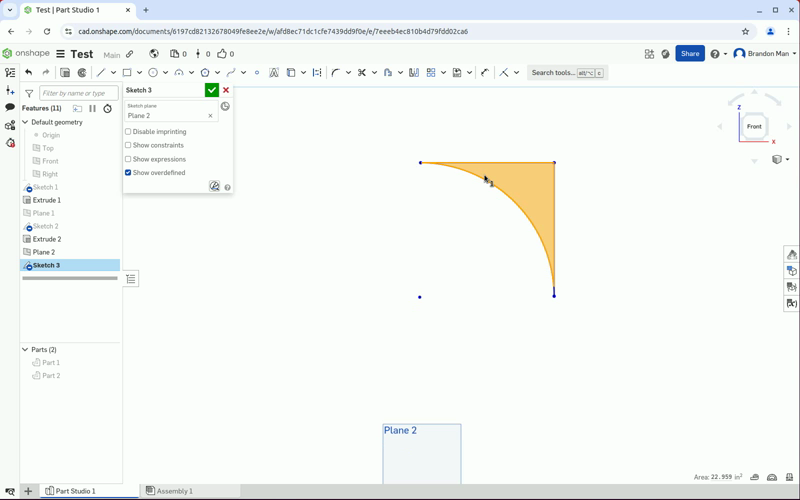
scroll(-6)
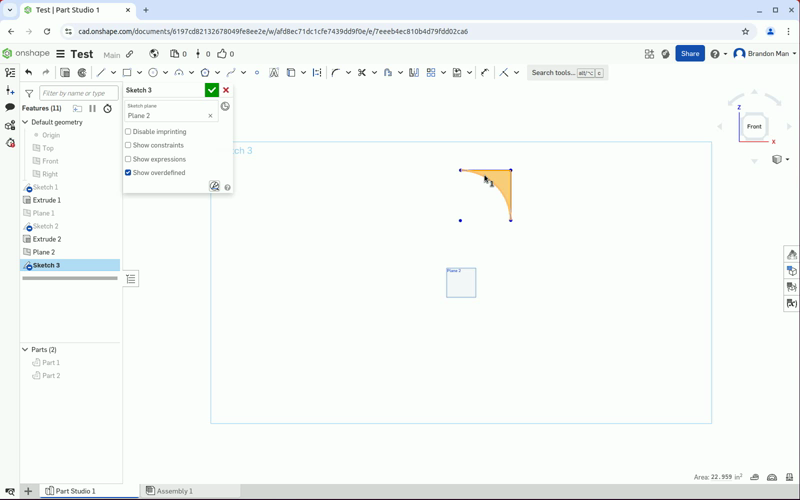
mouse_move(73, 352)
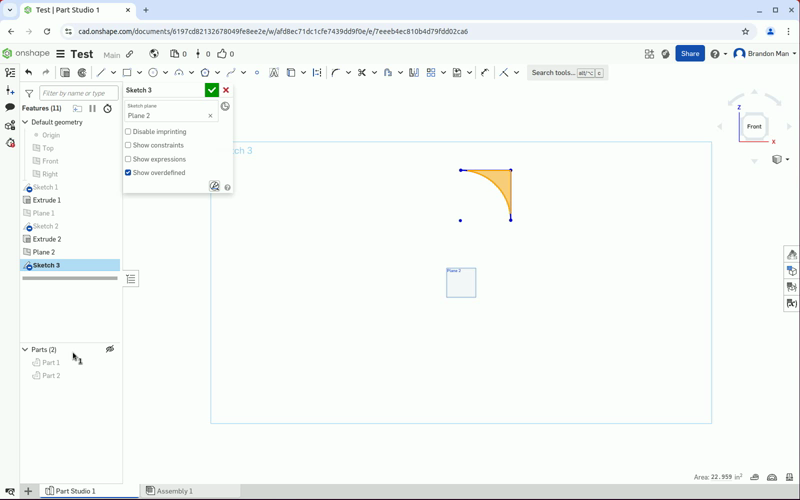
key(shift+y)
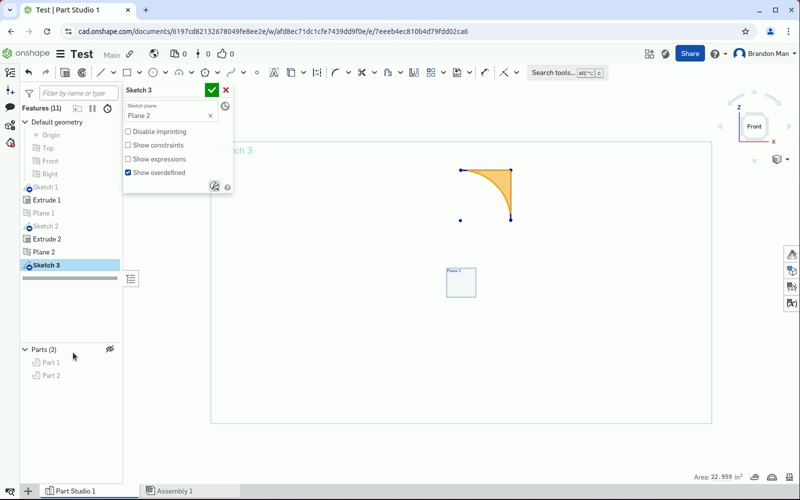
key(shift+e)
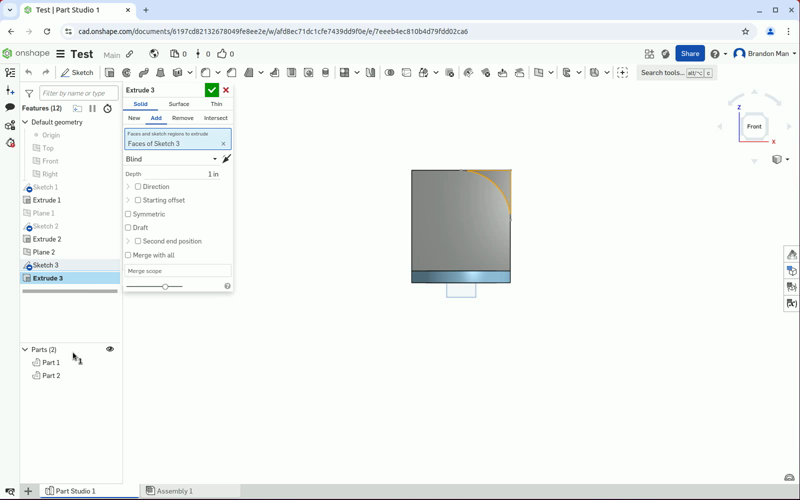
mouse_move(143, 106)
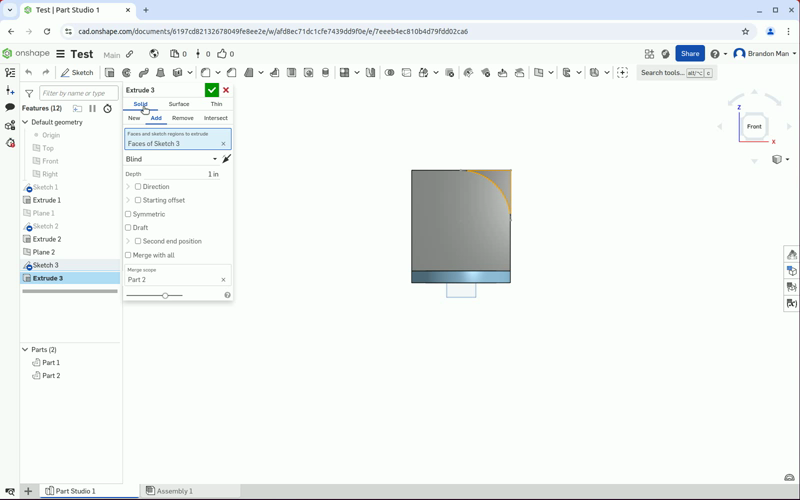
click(143, 106)
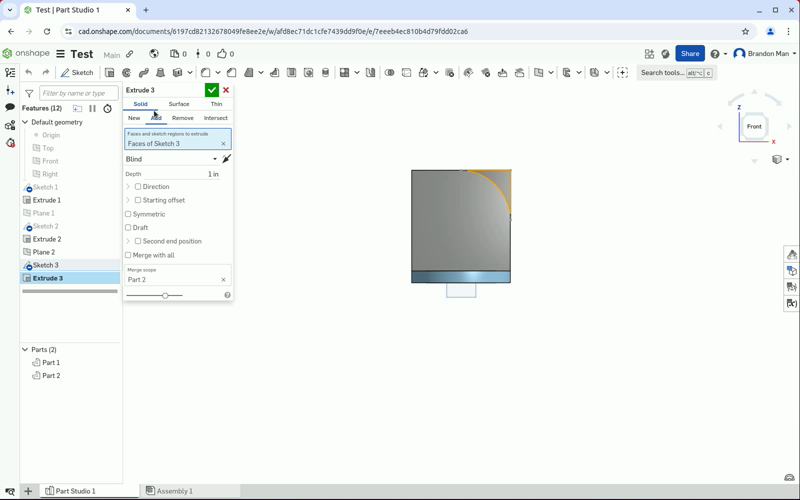
mouse_move(186, 120)
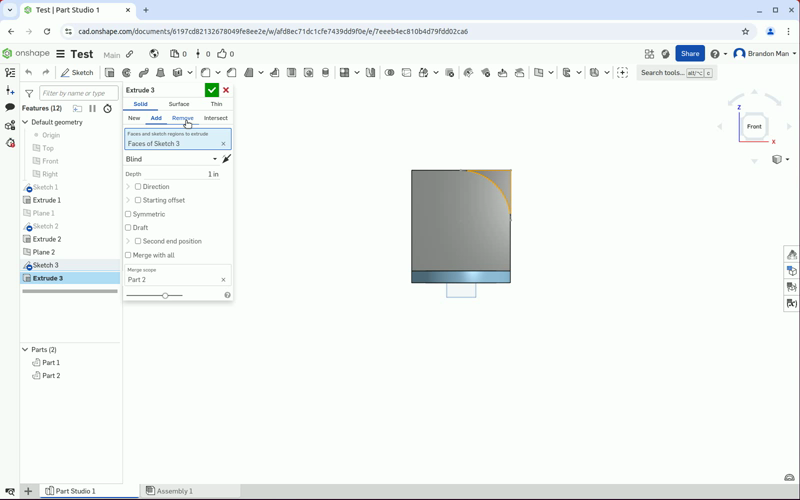
click(186, 120)
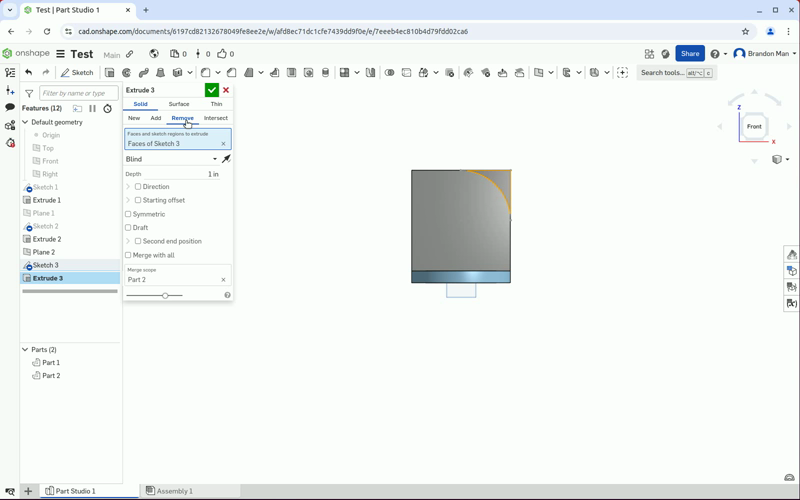
key(tab, 4)
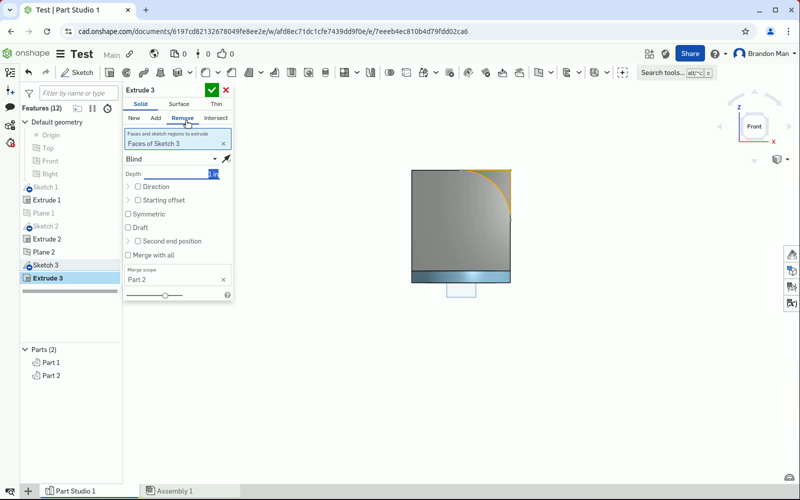
text(14.443)
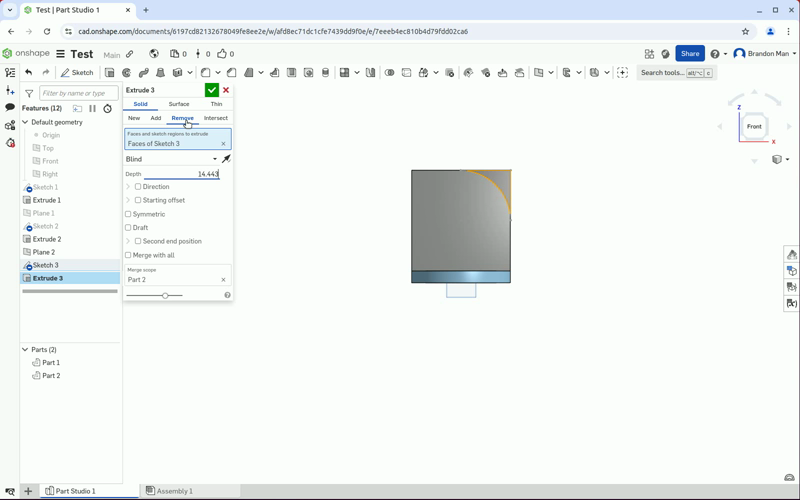
key(tab, 6)
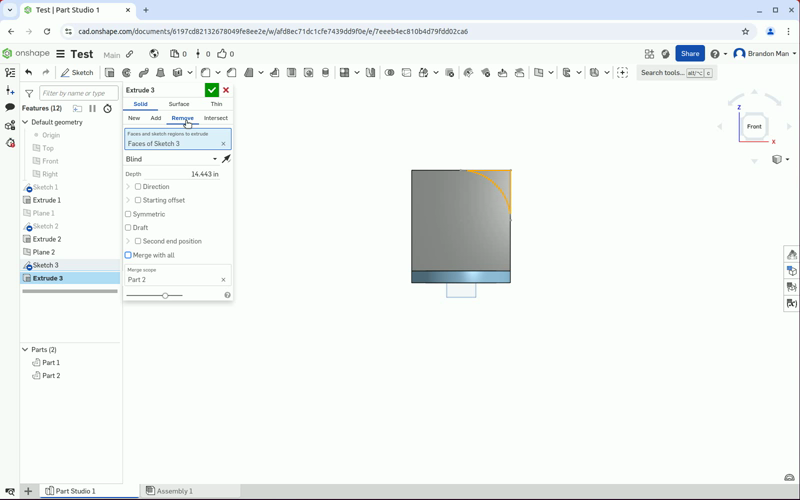
key(space)
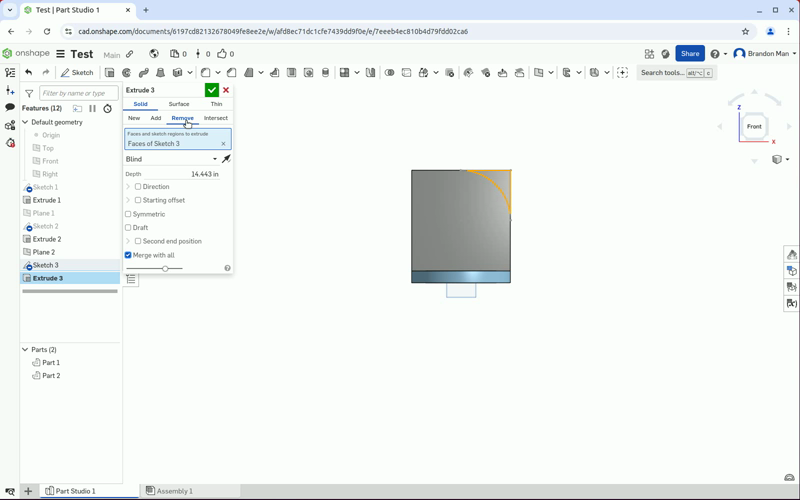
key(enter)
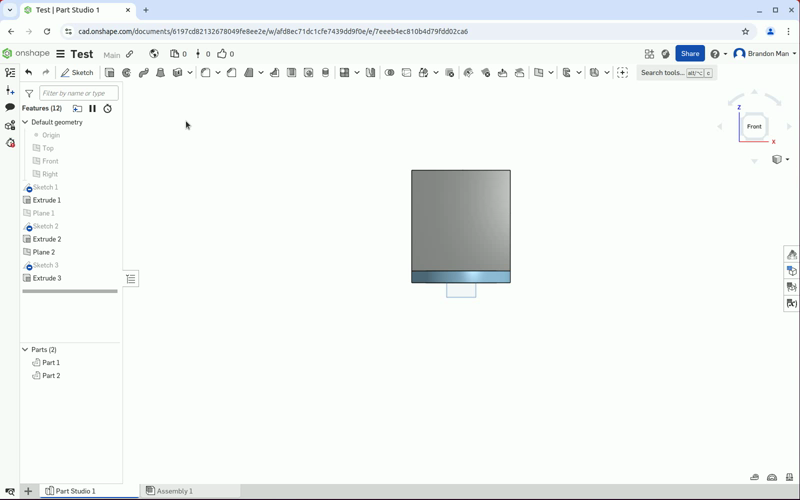
key(shift+h)
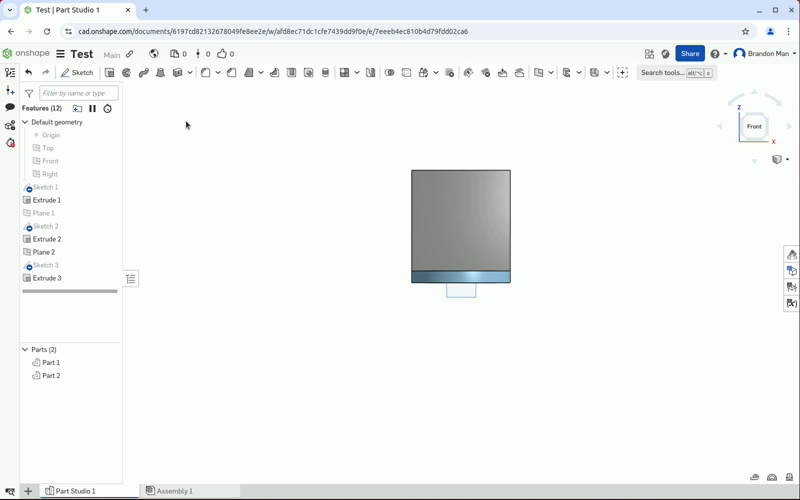
key(shift+h)
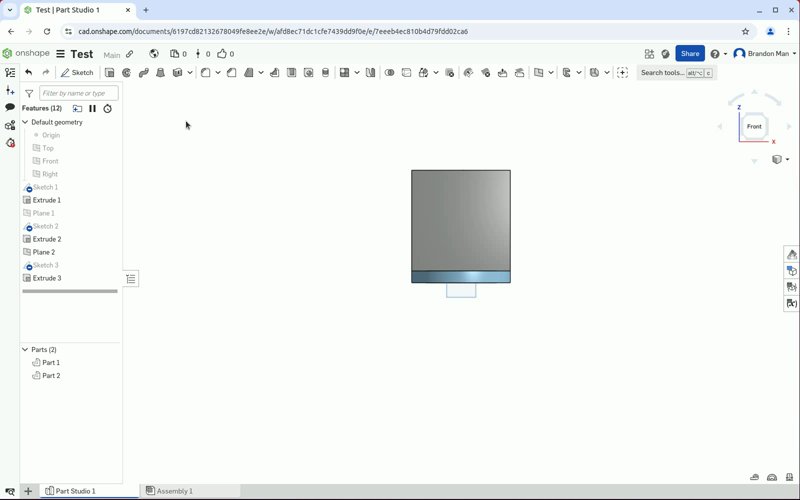
mouse_move(73, 189)
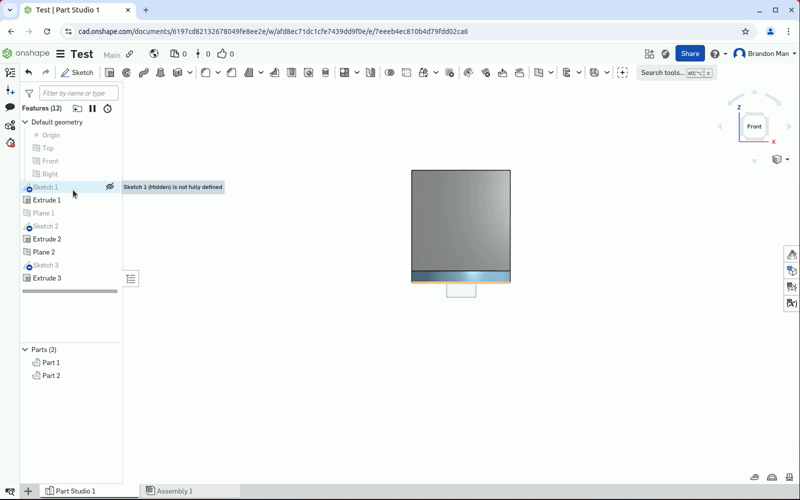
click(73, 189)
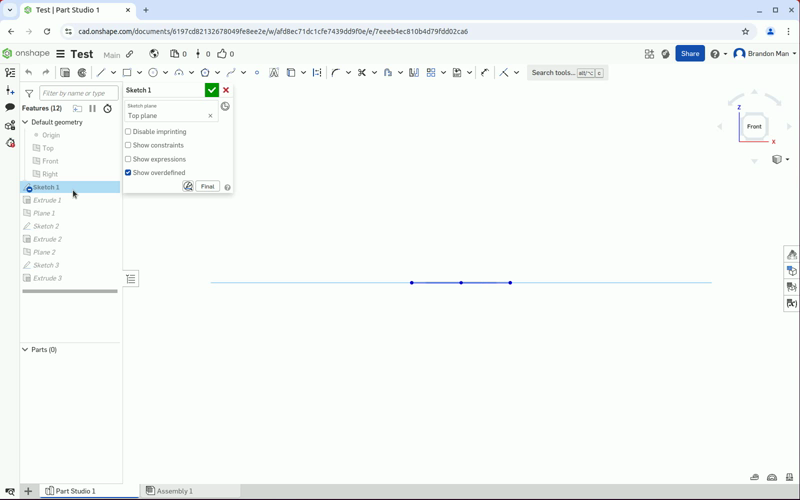
mouse_move(229, 92)
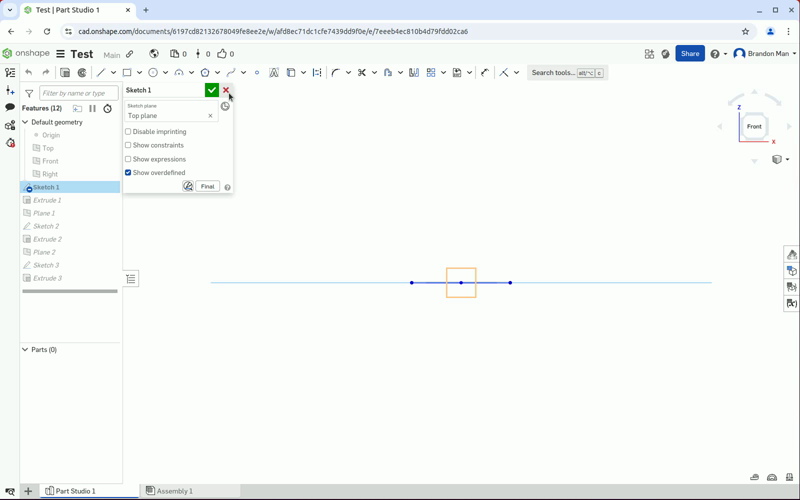
click(229, 92)
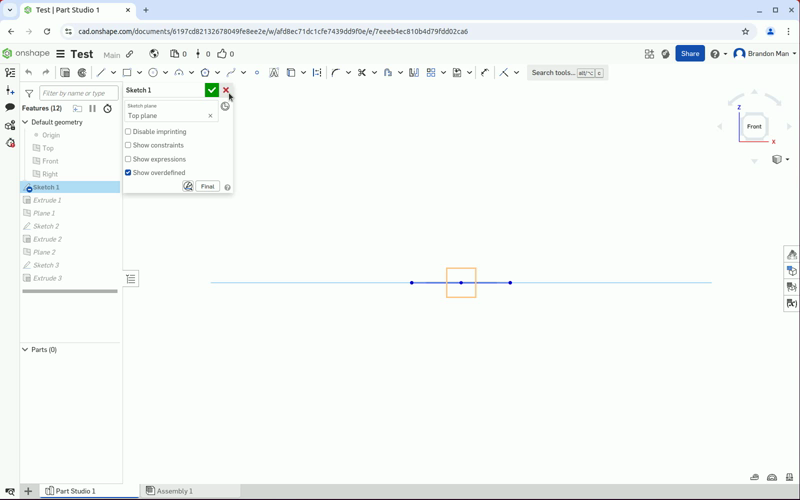
key(shift+s)
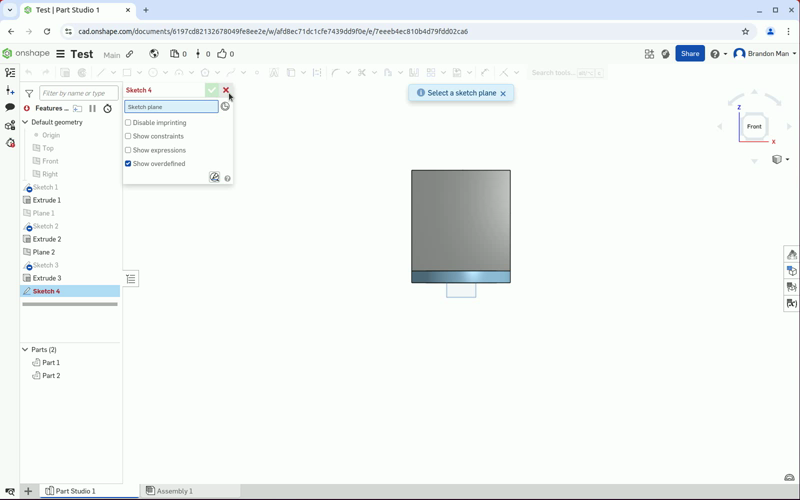
mouse_move(73, 254)
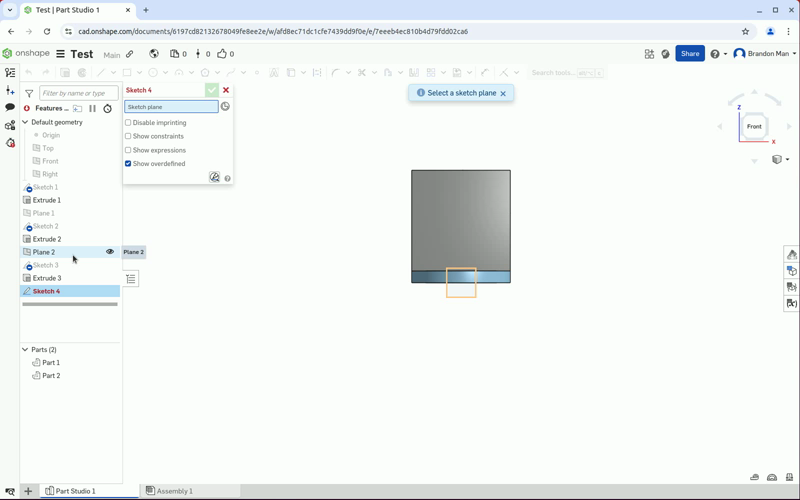
click(73, 254)
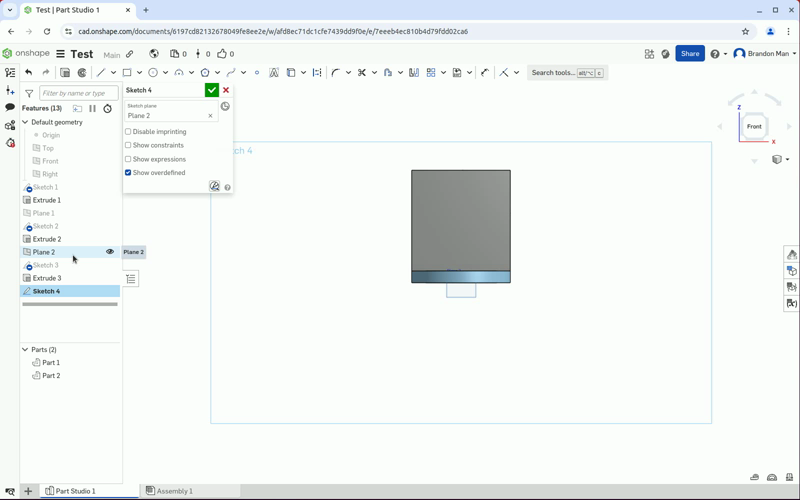
mouse_move(73, 352)
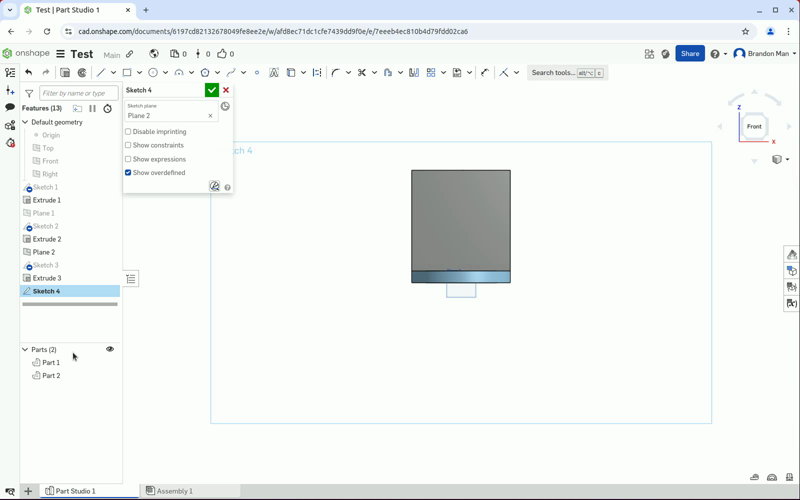
key(y)
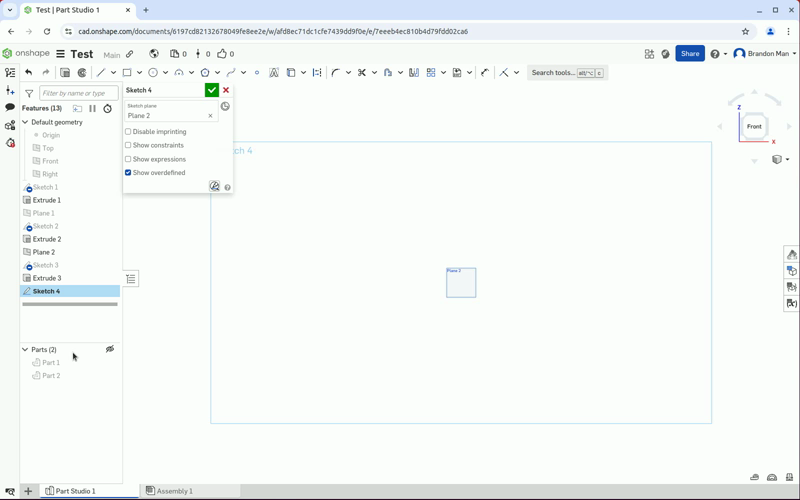
key(a)
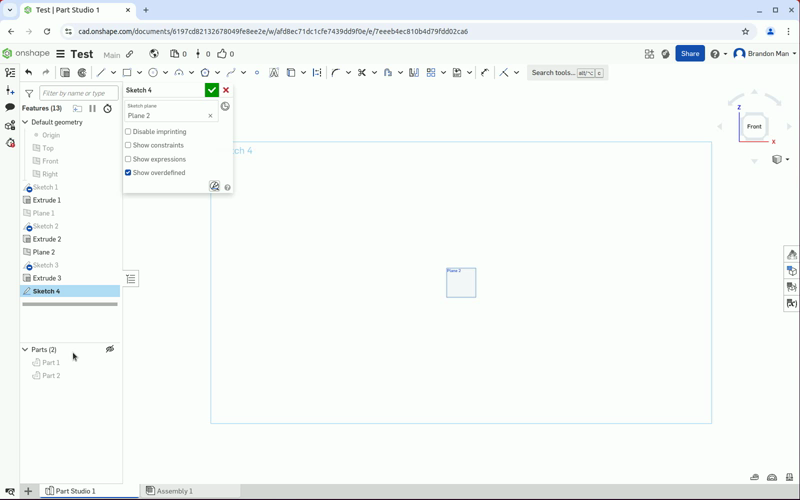
key_down(shift)
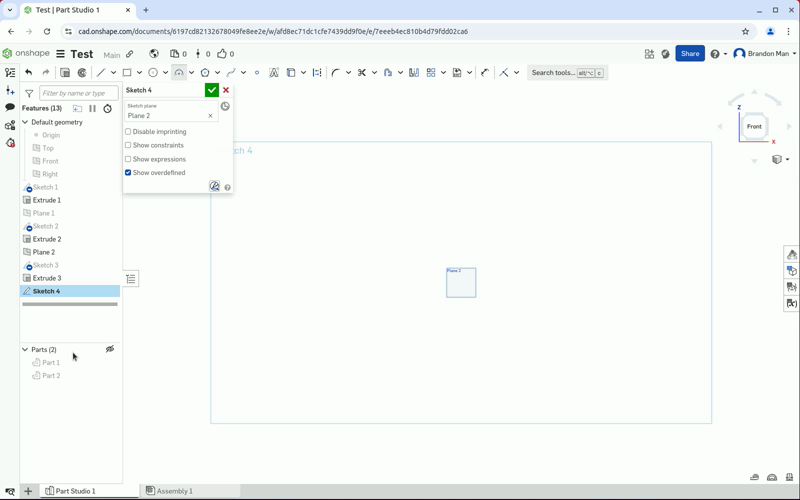
mouse_move(411, 219)
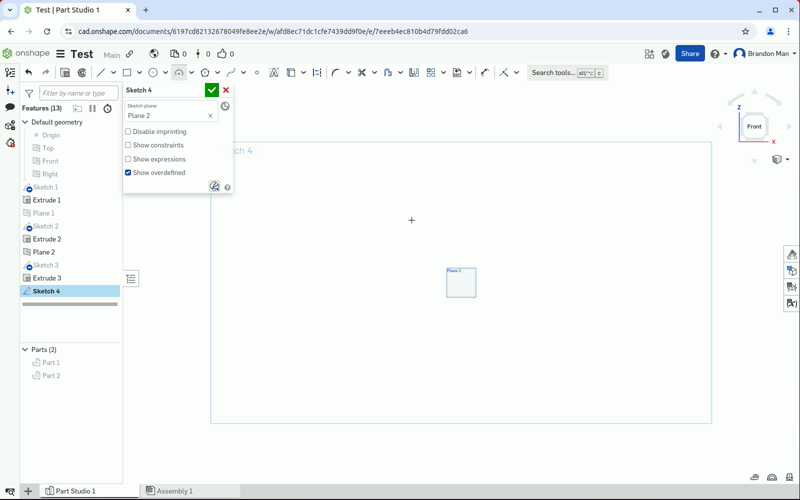
click(411, 219)
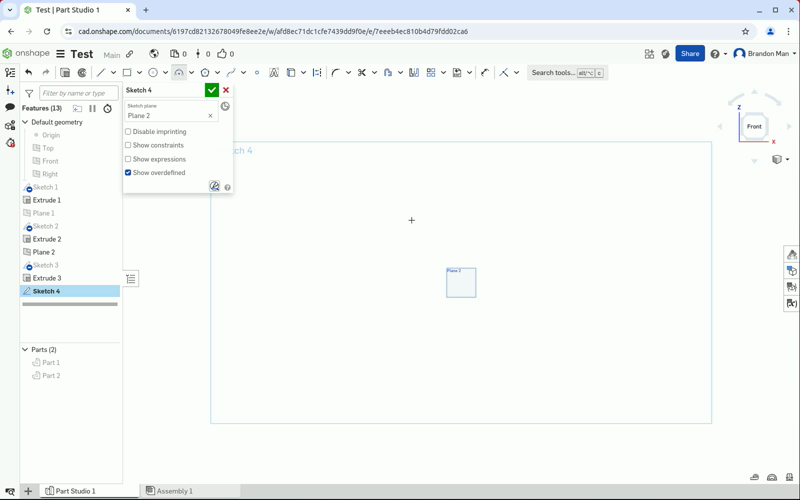
key_up(shift)
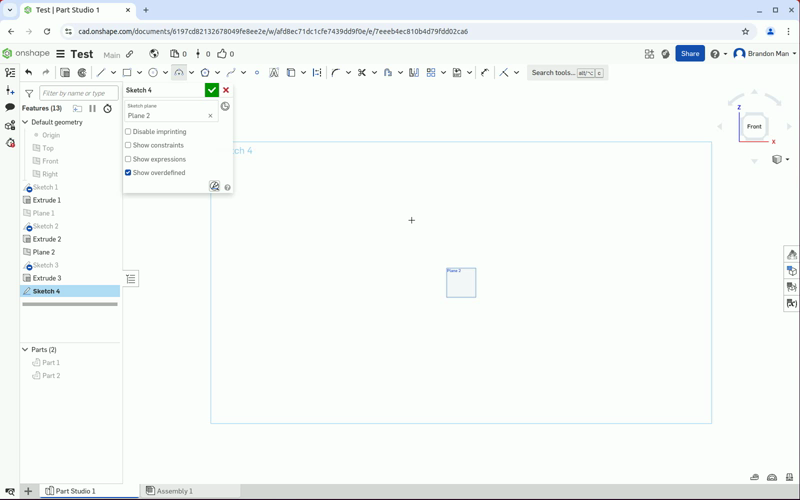
key_down(shift)
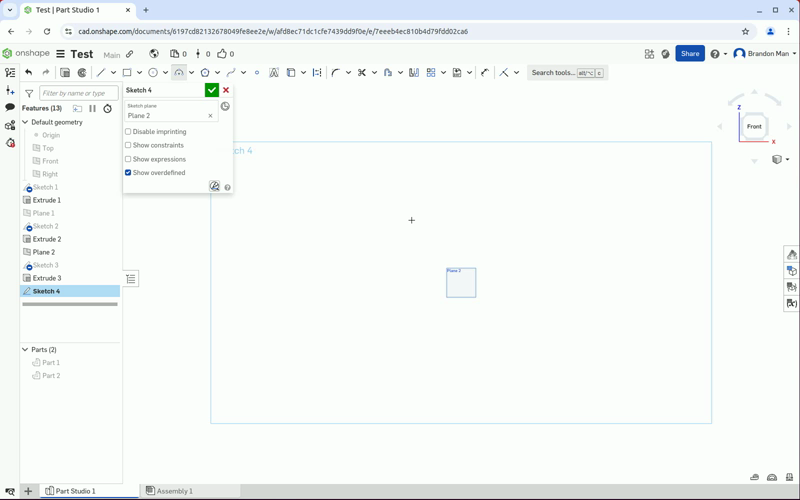
mouse_move(461, 169)
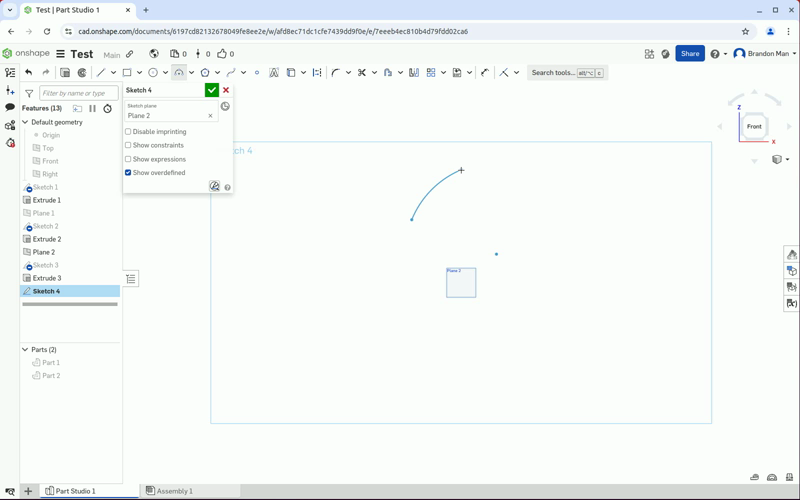
click(461, 169)
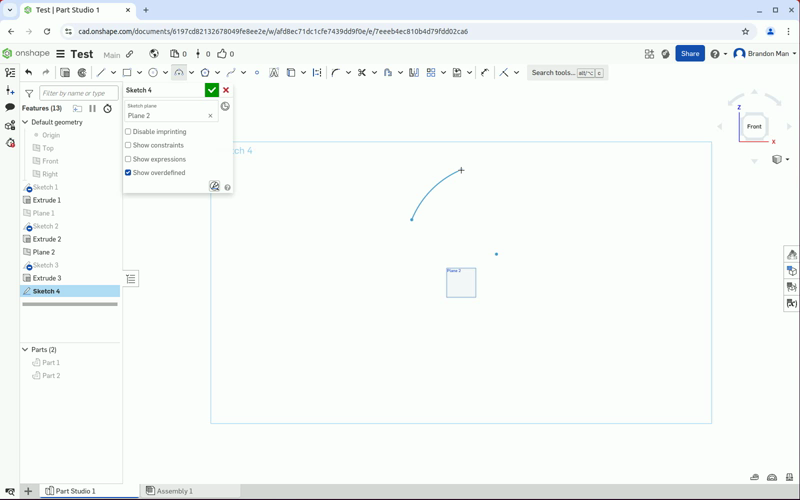
mouse_move(426, 184)
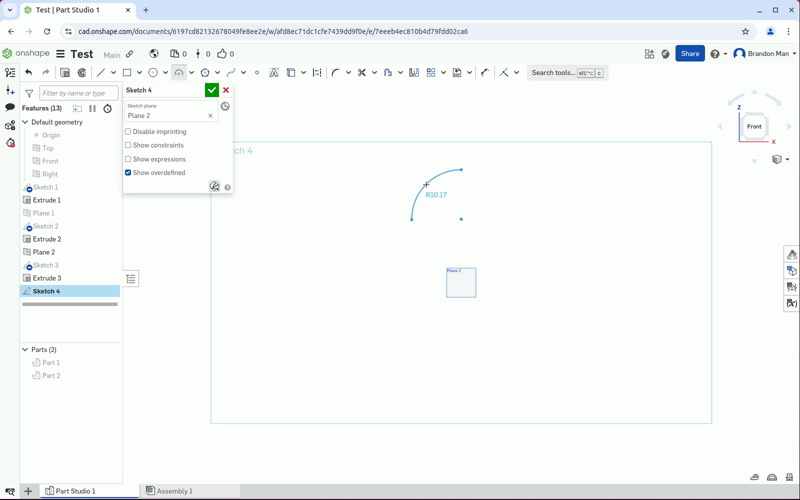
click(426, 184)
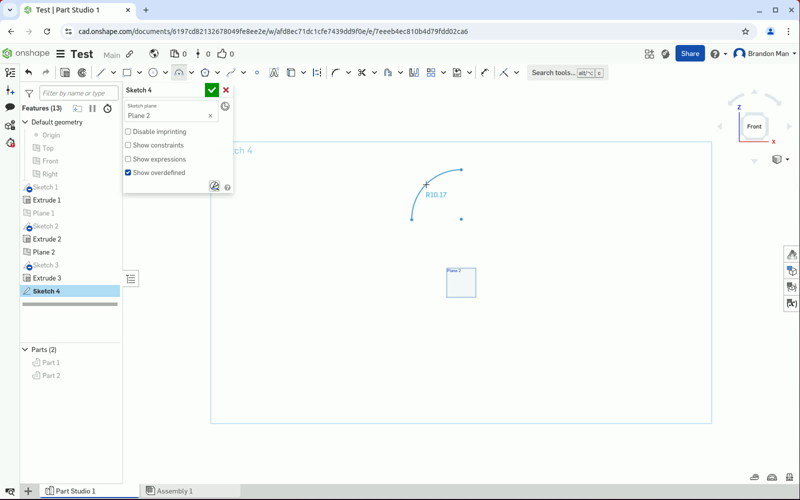
key_up(shift)
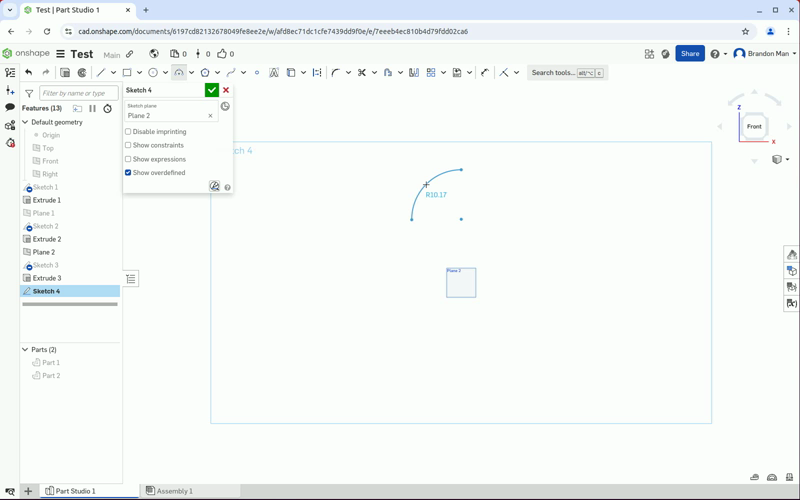
key(esc)
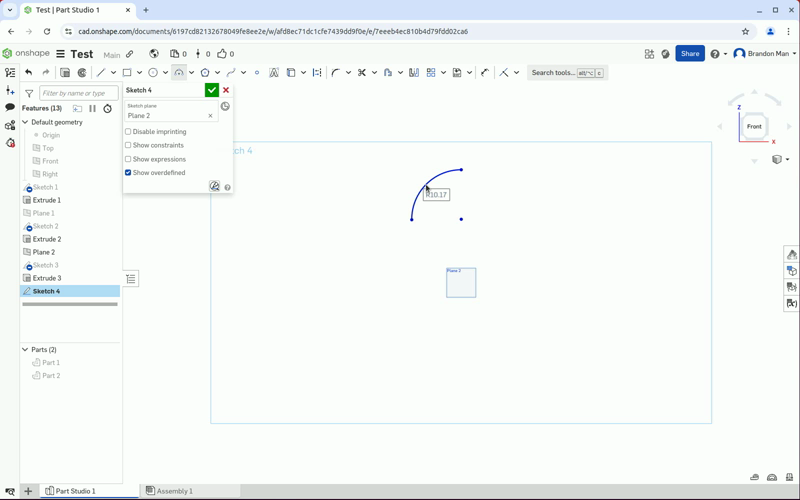
key(l)
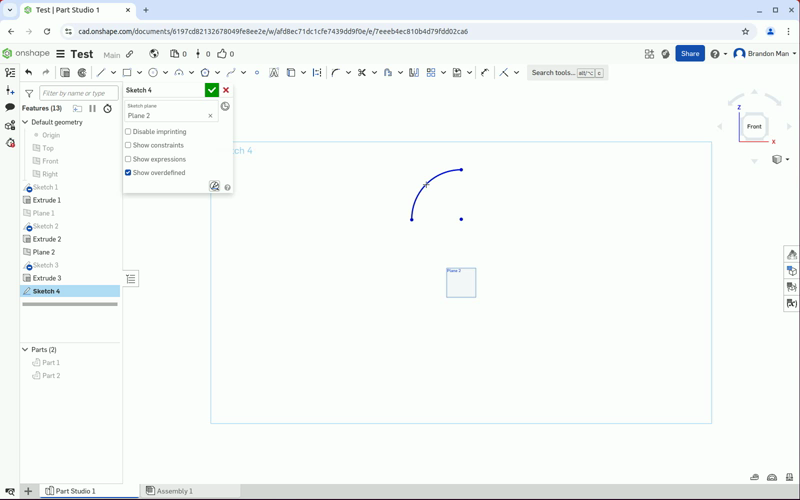
mouse_move(461, 169)
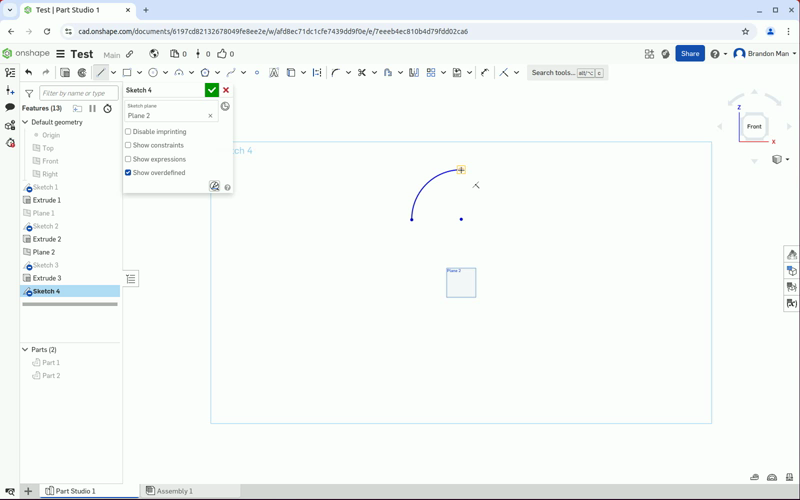
click(461, 169)
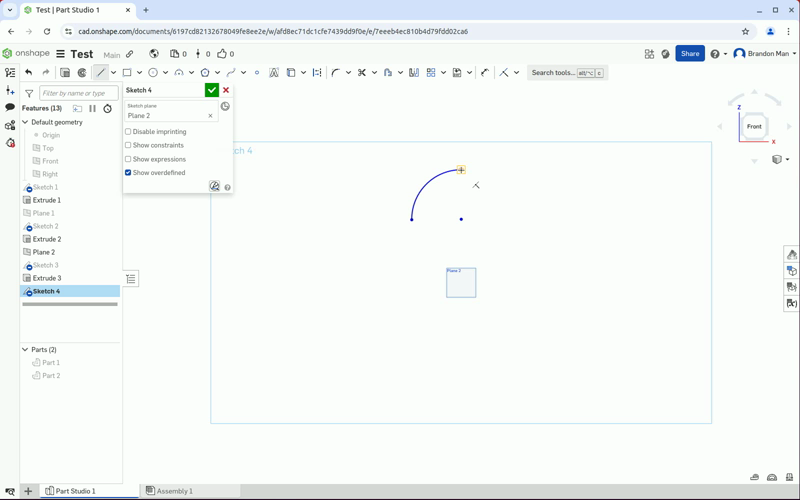
key_down(shift)
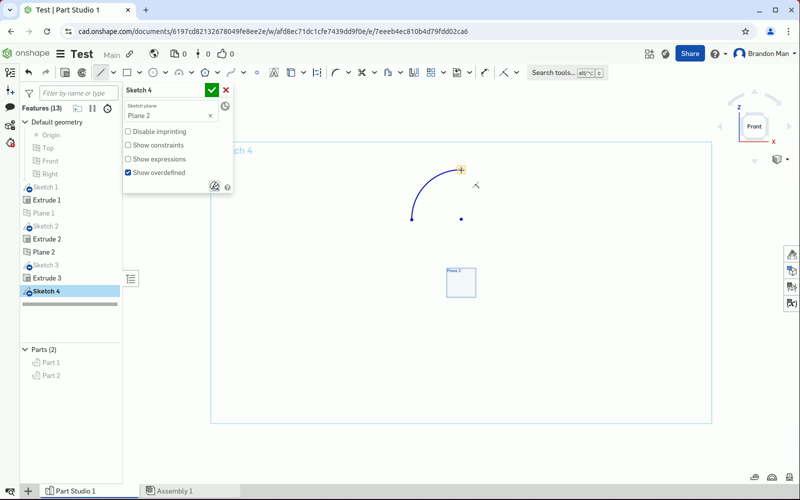
mouse_move(491, 169)
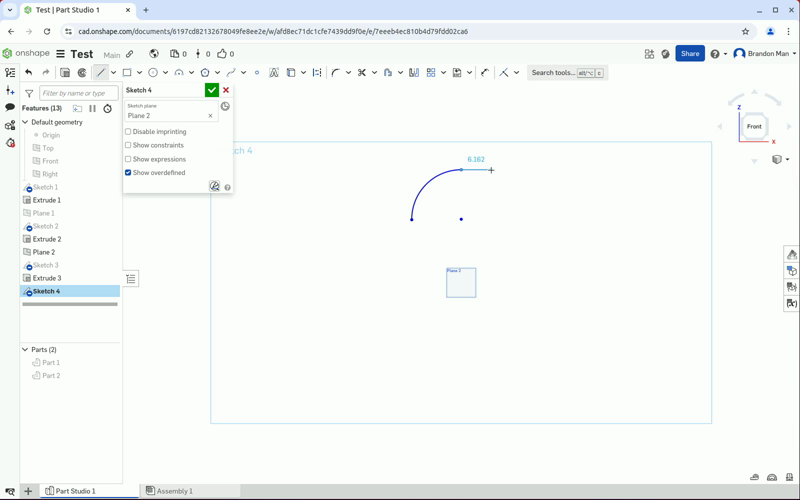
mouse_move(411, 169)
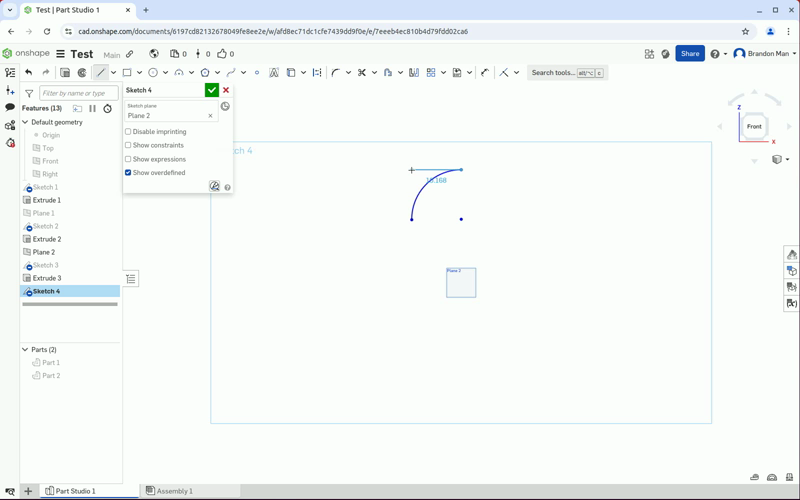
click(411, 169)
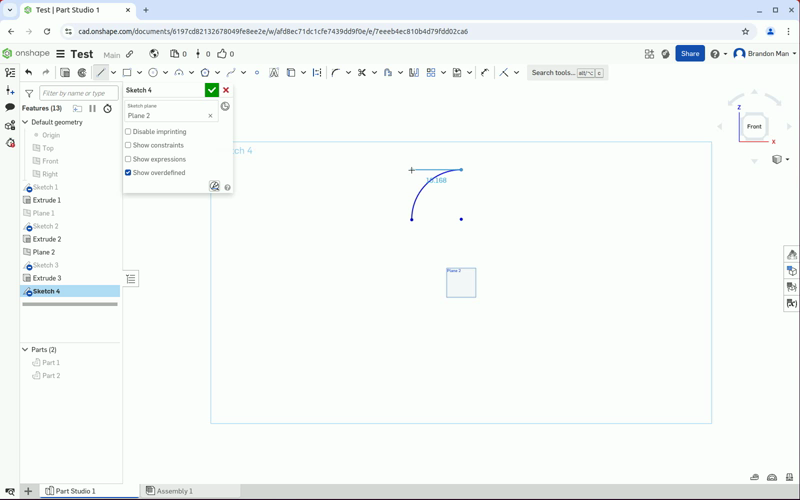
key_up(shift)
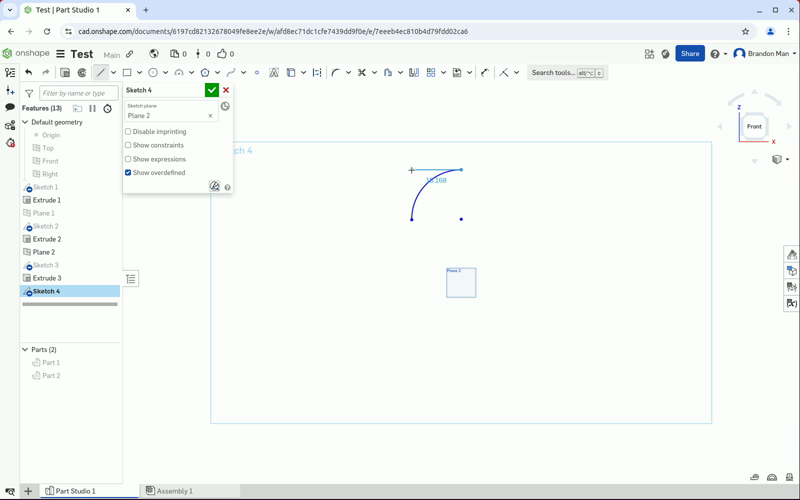
mouse_move(441, 169)
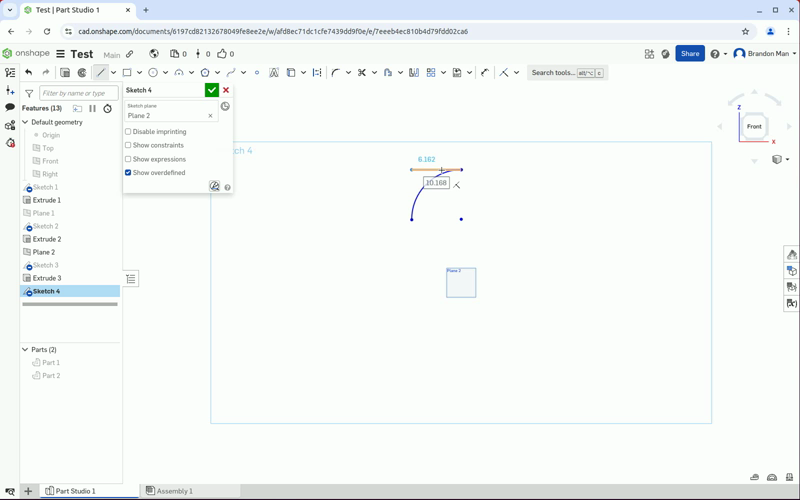
key_down(shift)
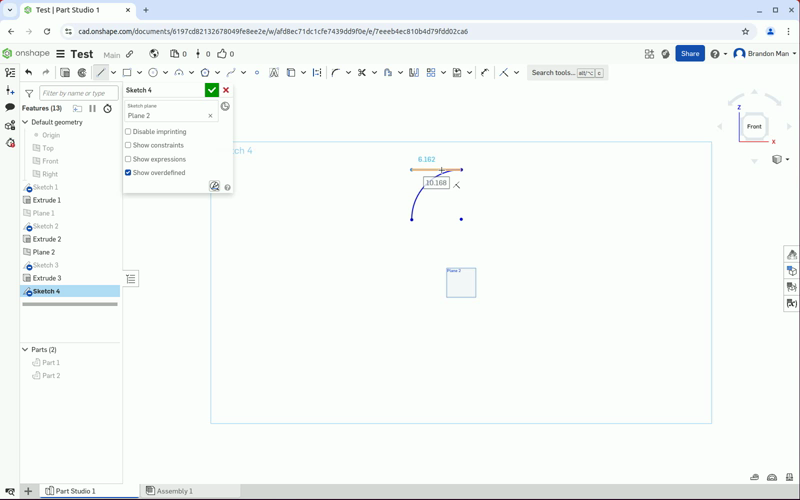
mouse_move(411, 219)
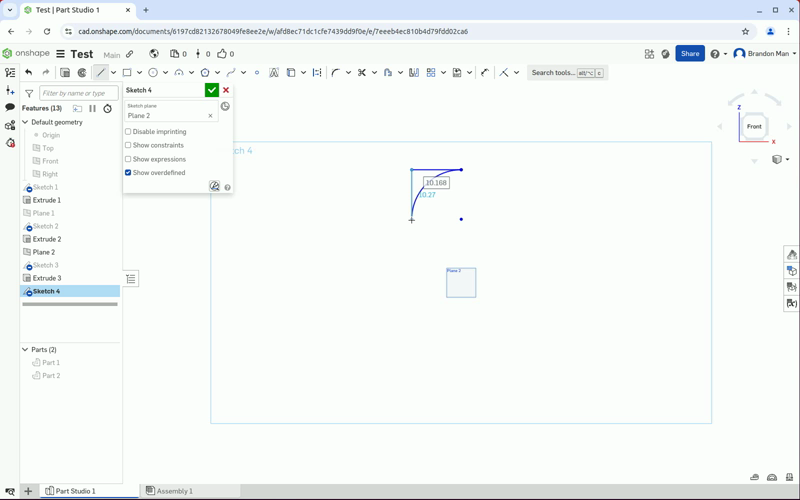
key_up(shift)
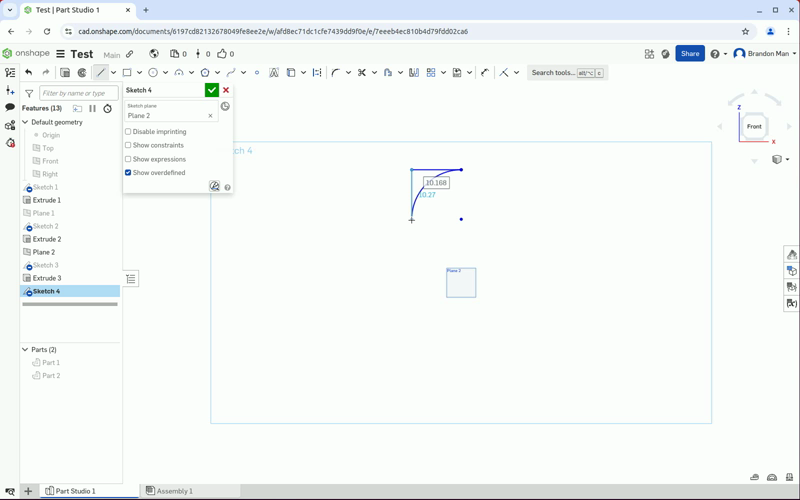
click(411, 219)
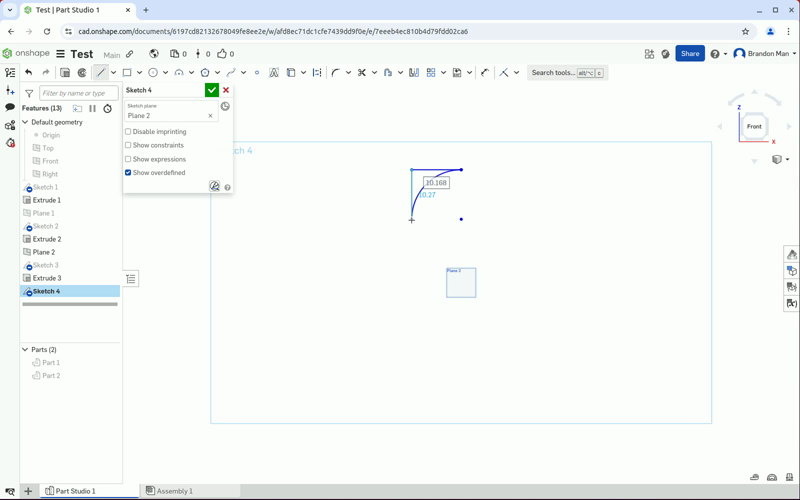
key(esc)
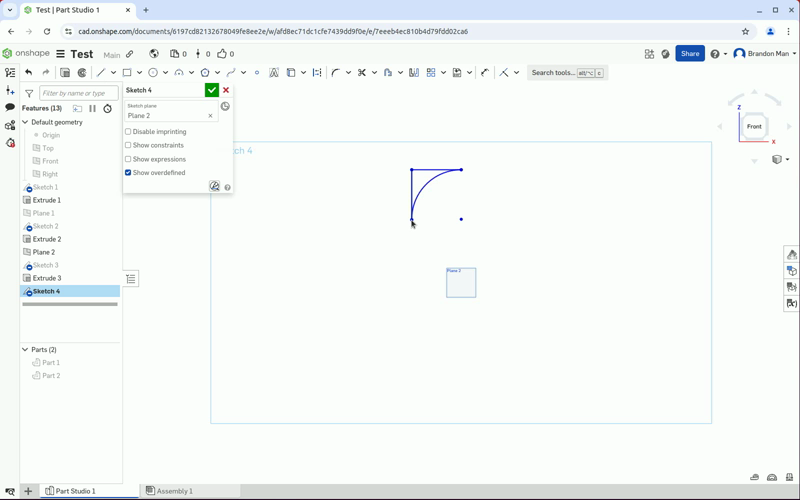
mouse_move(415, 171)
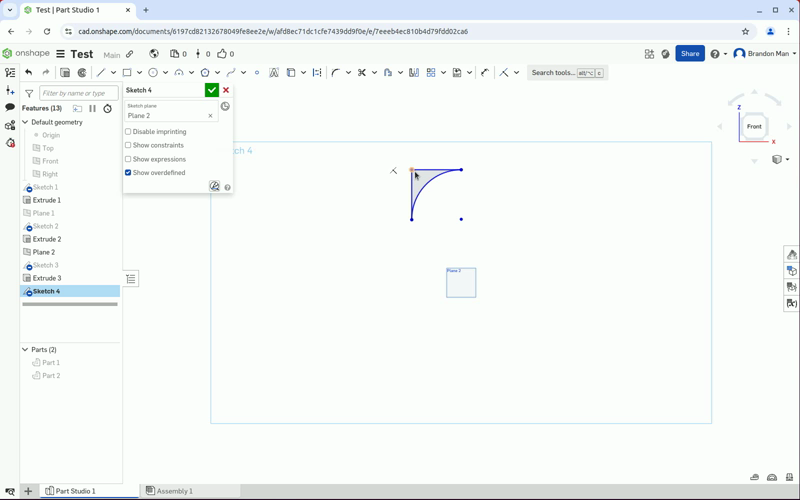
scroll(6)
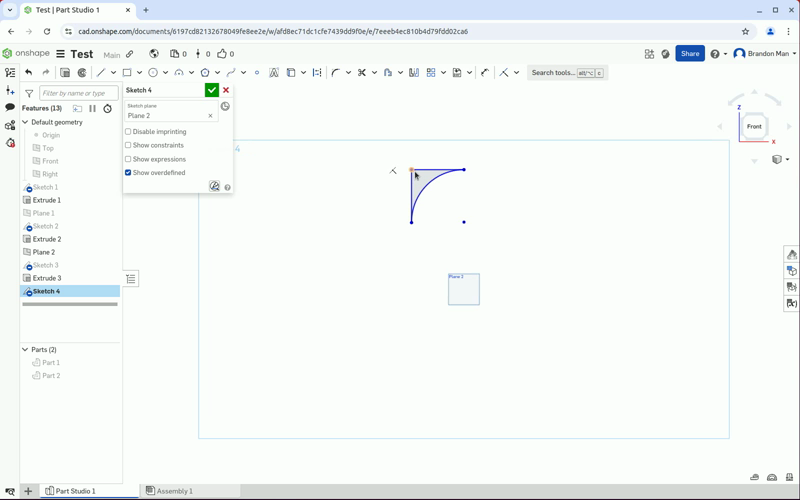
scroll(6)
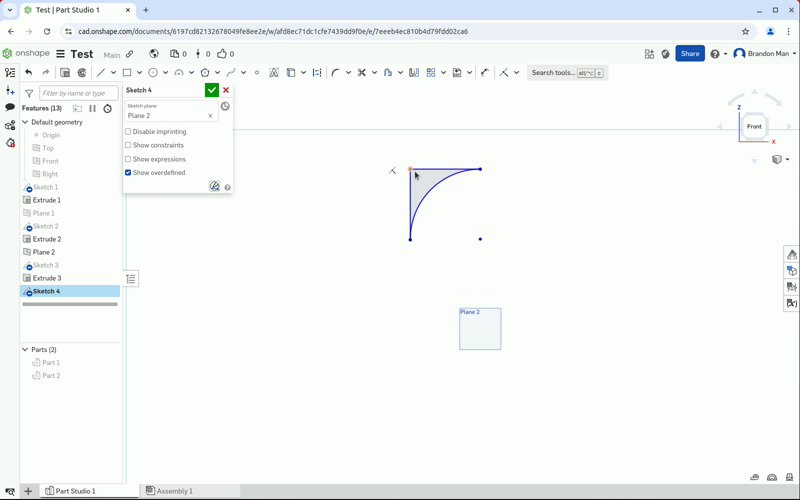
scroll(6)
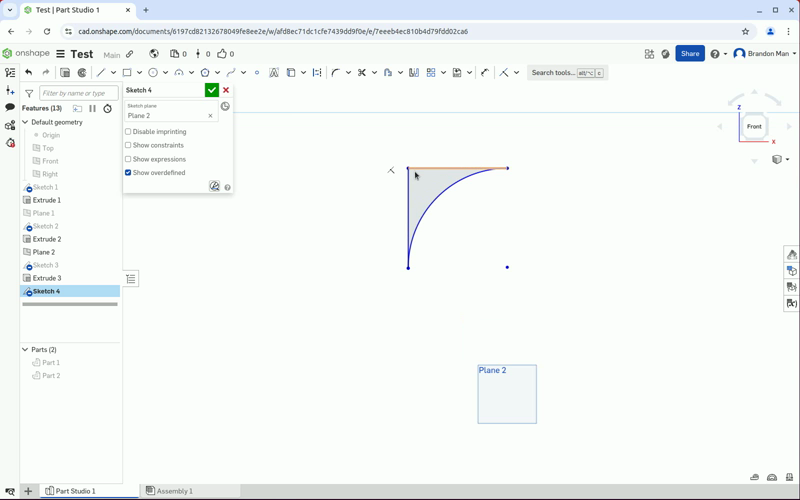
scroll(6)
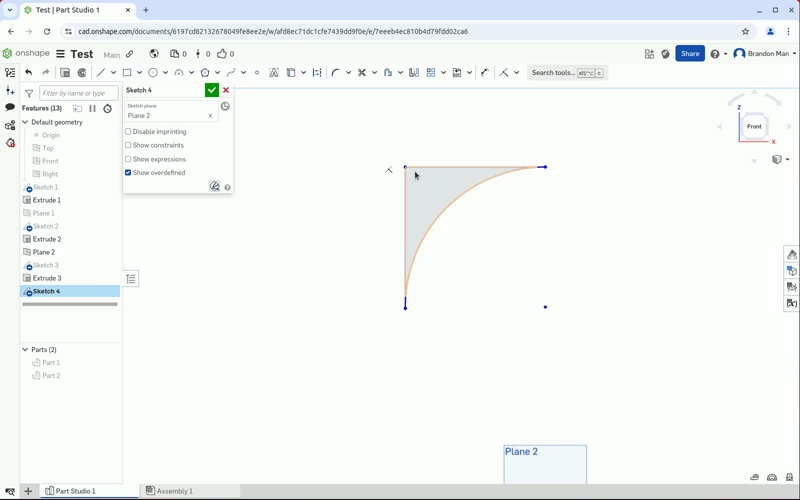
scroll(6)
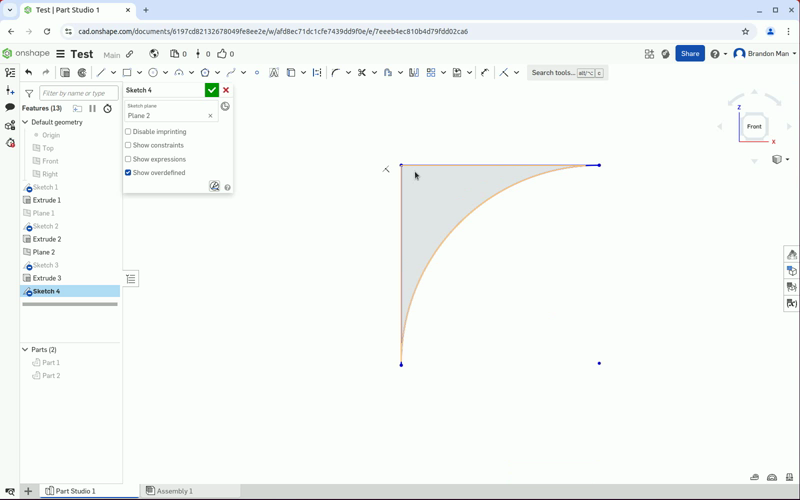
scroll(6)
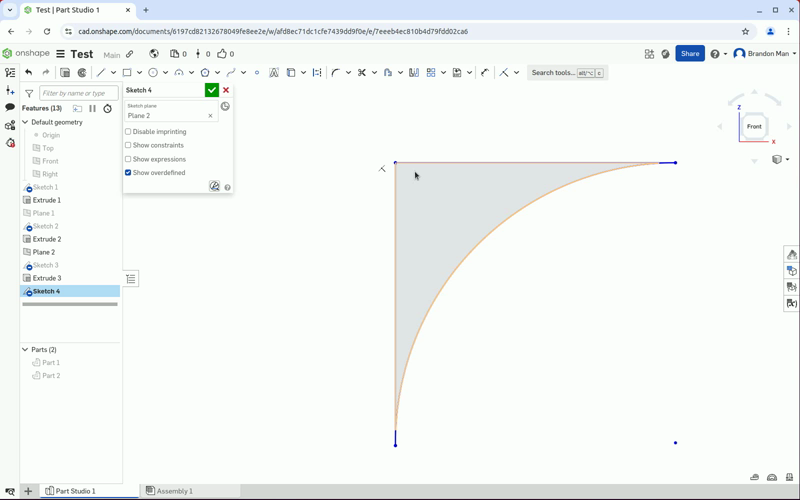
scroll(6)
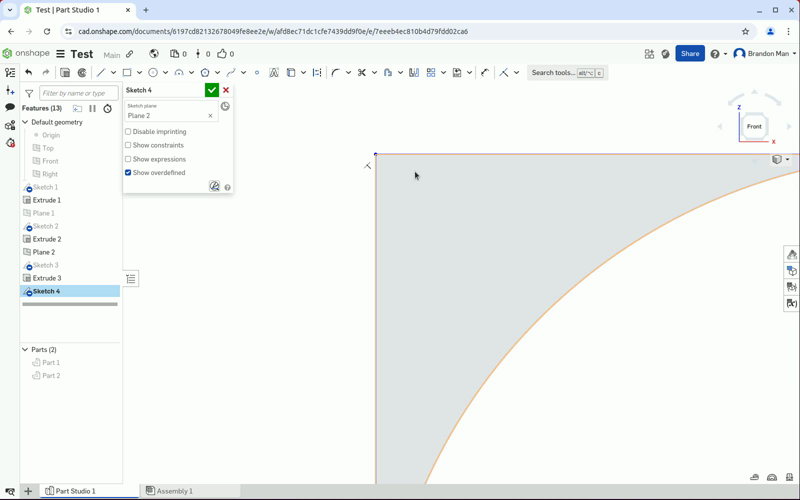
click(415, 171)
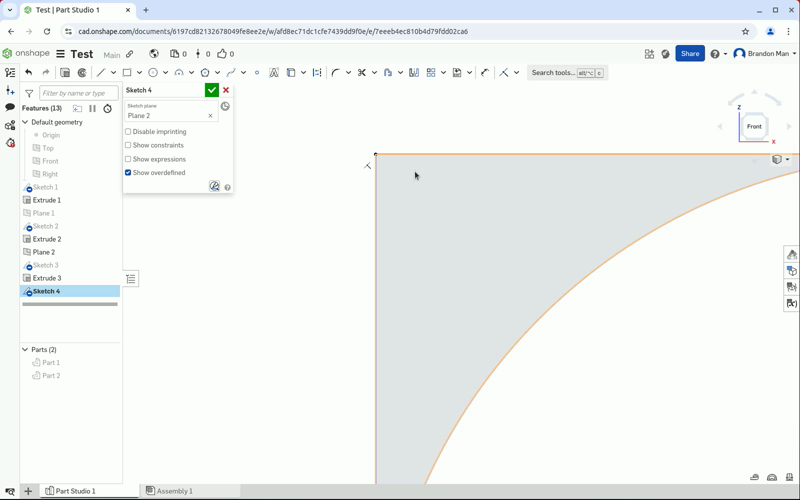
scroll(-6)
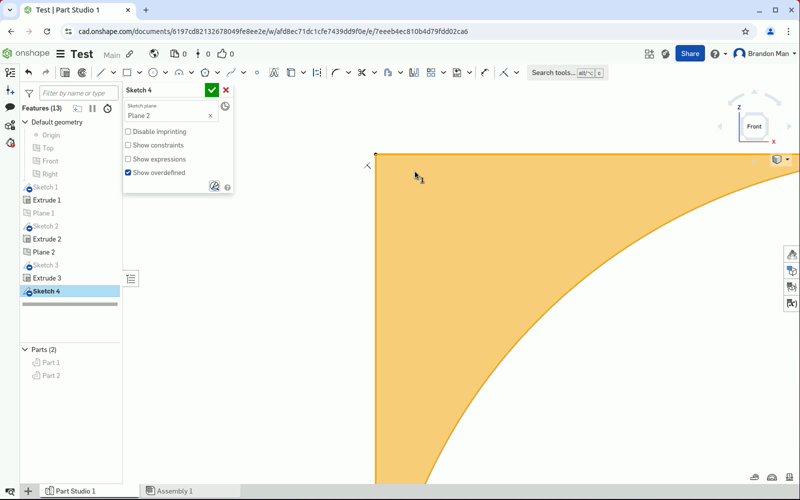
scroll(-6)
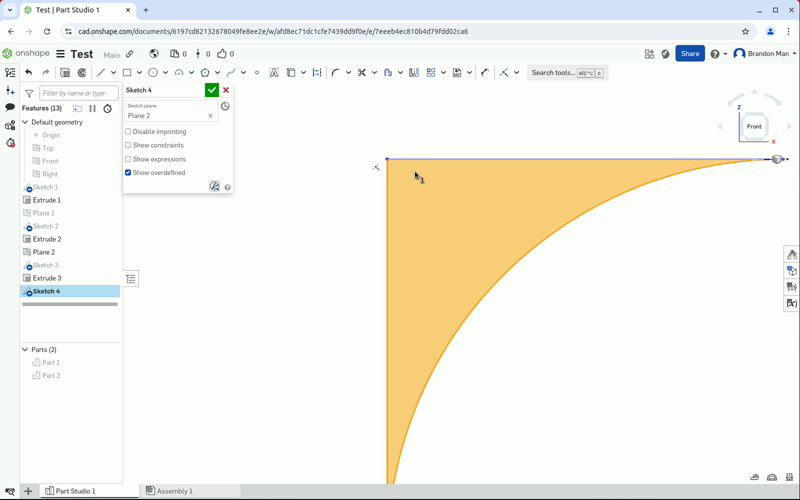
scroll(-6)
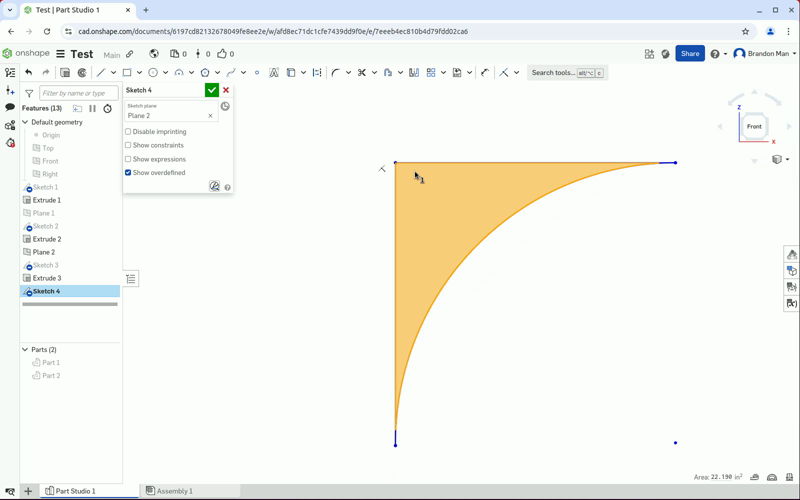
scroll(-6)
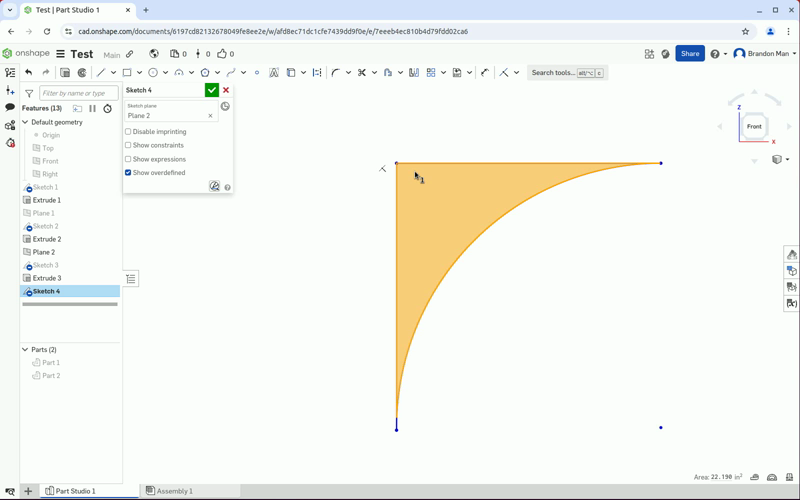
scroll(-6)
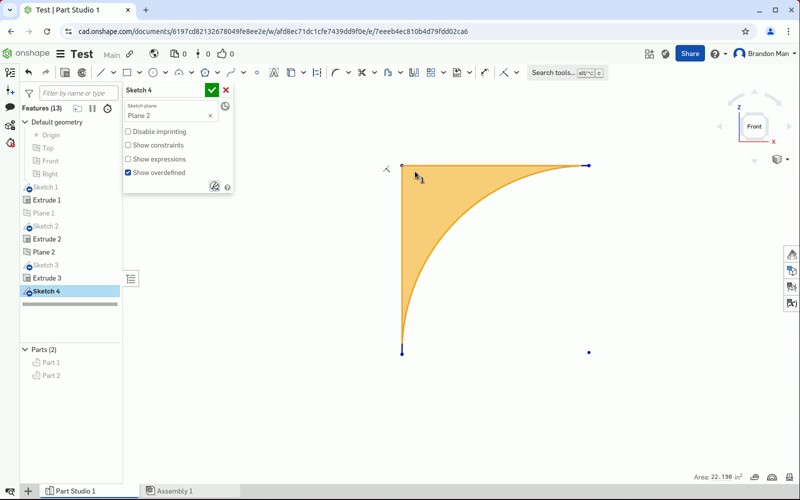
scroll(-6)
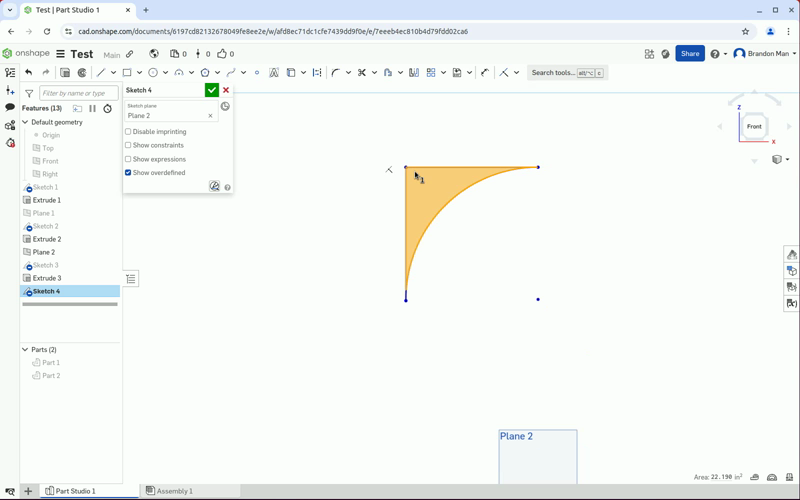
scroll(-6)
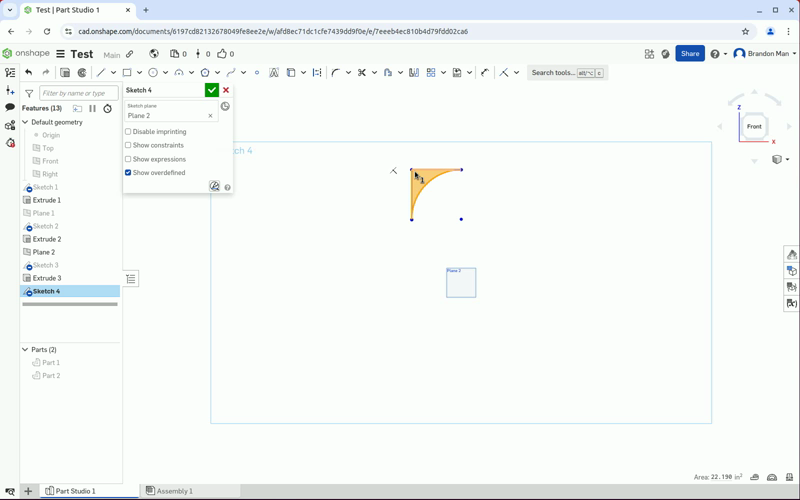
mouse_move(73, 352)
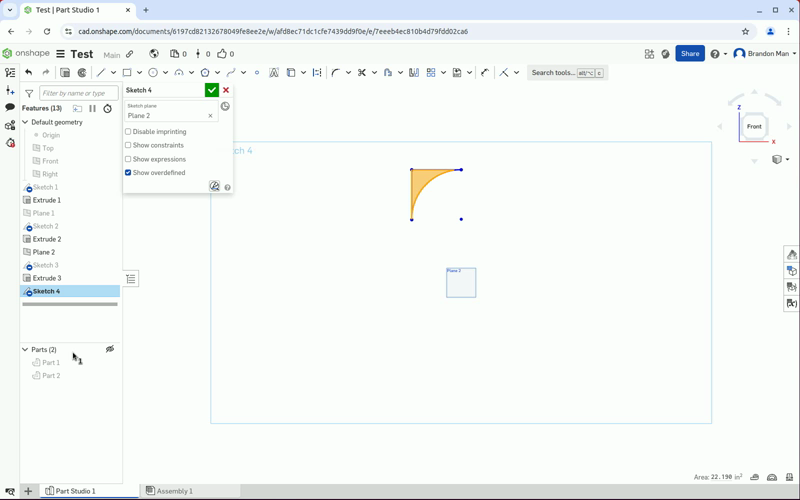
key(shift+y)
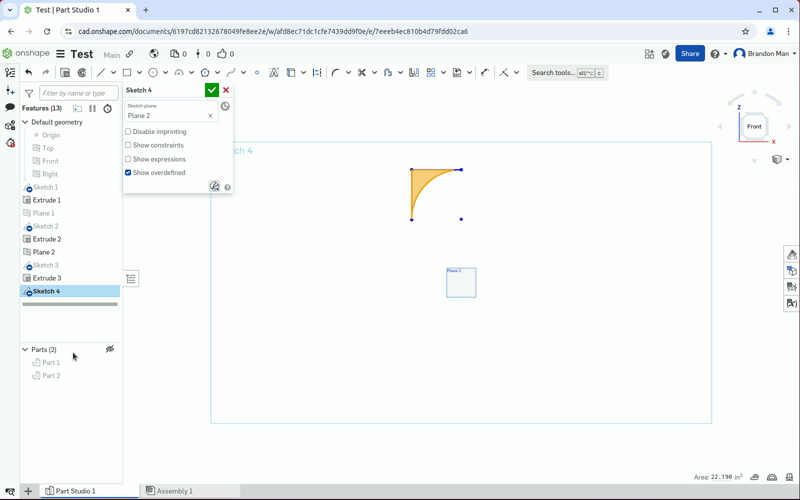
key(shift+e)
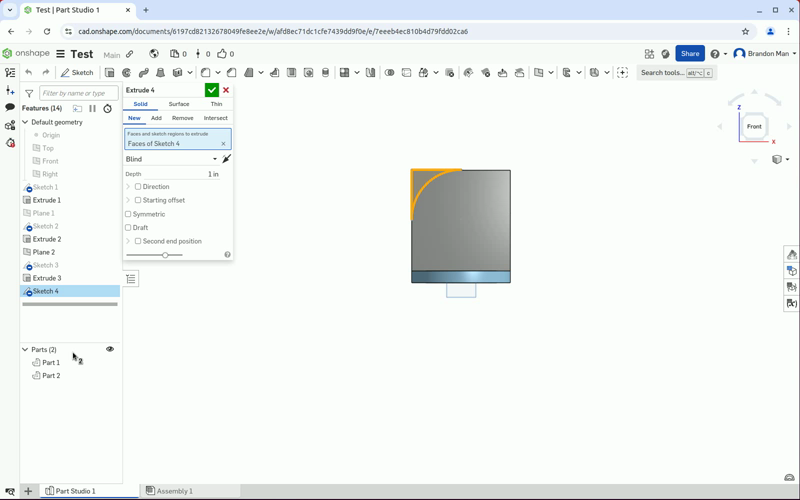
mouse_move(143, 106)
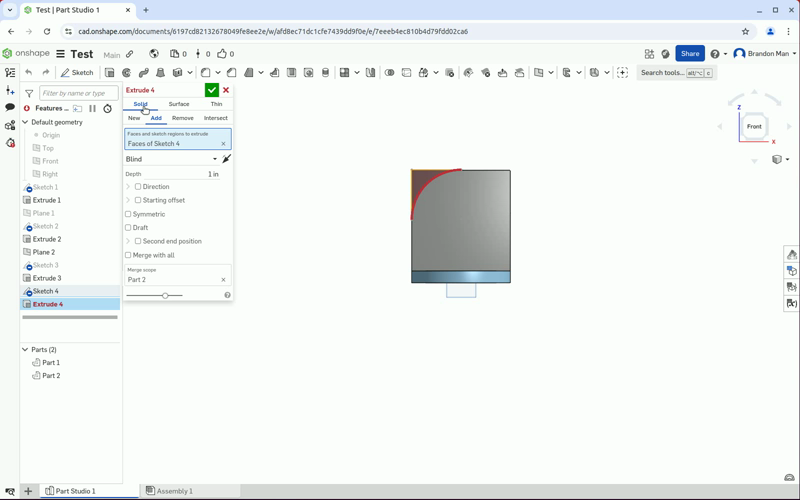
click(143, 106)
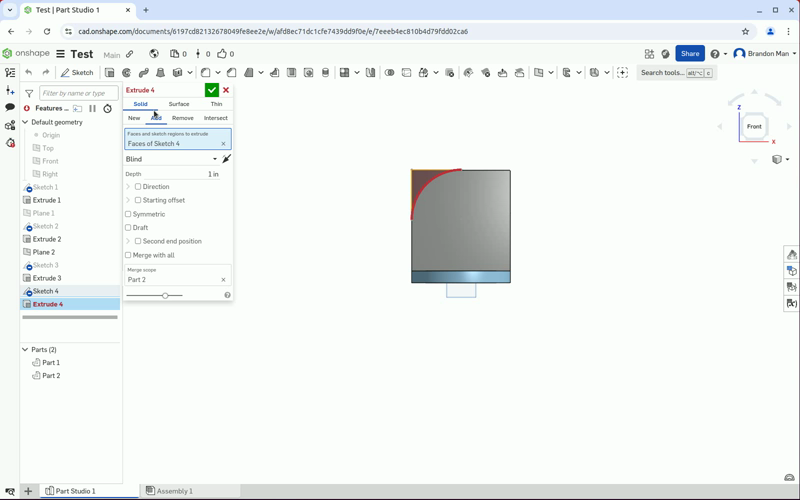
mouse_move(186, 120)
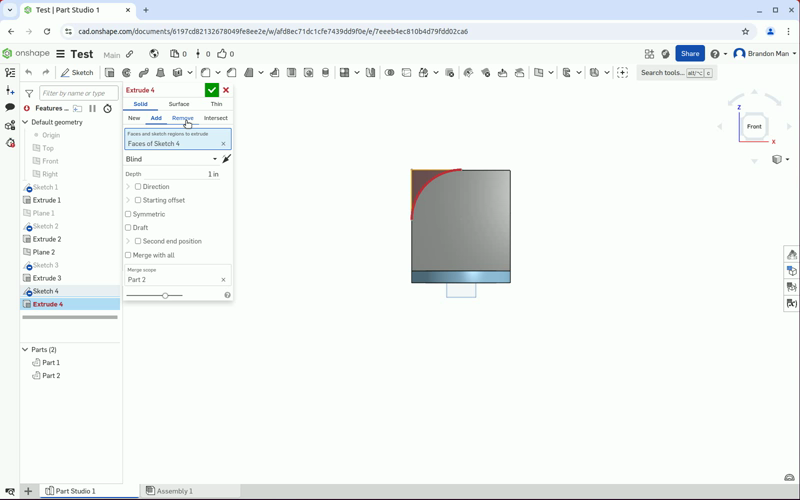
click(186, 120)
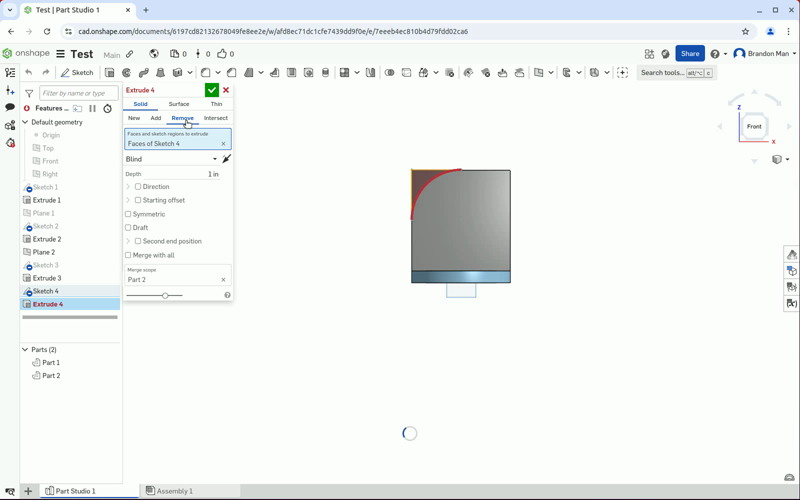
key(tab, 4)
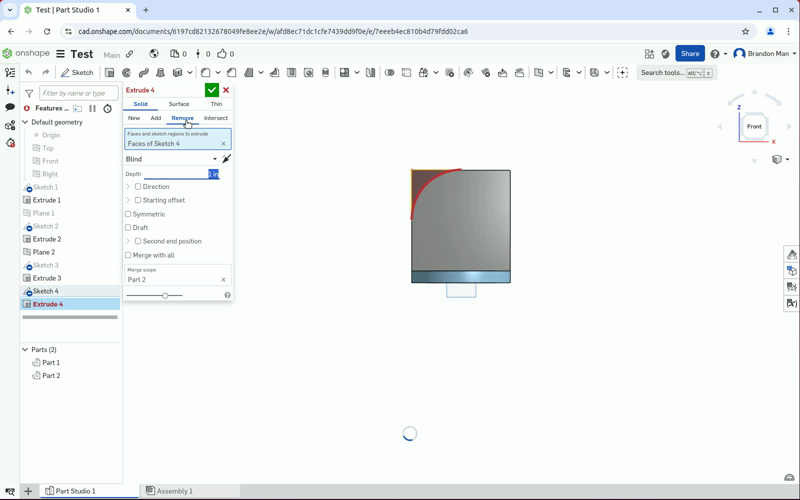
text(14.443)
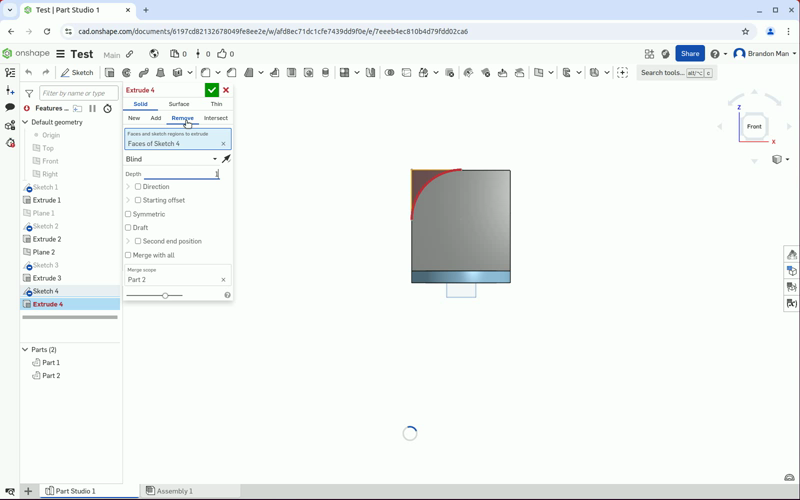
key(tab, 6)
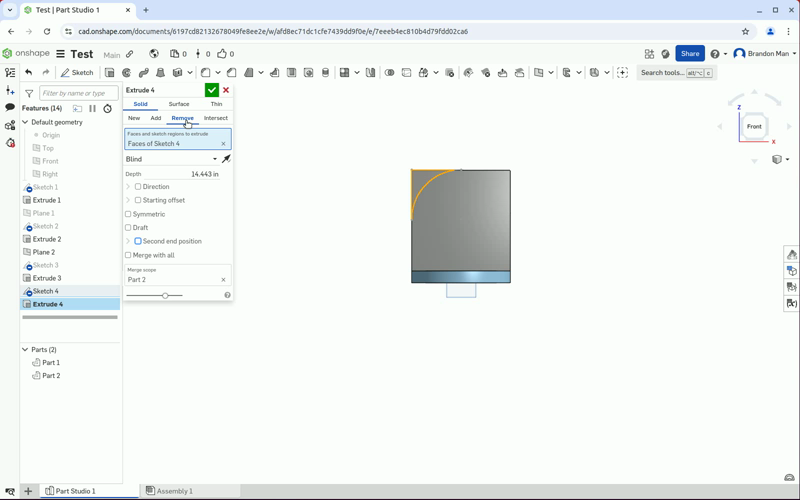
key(space)
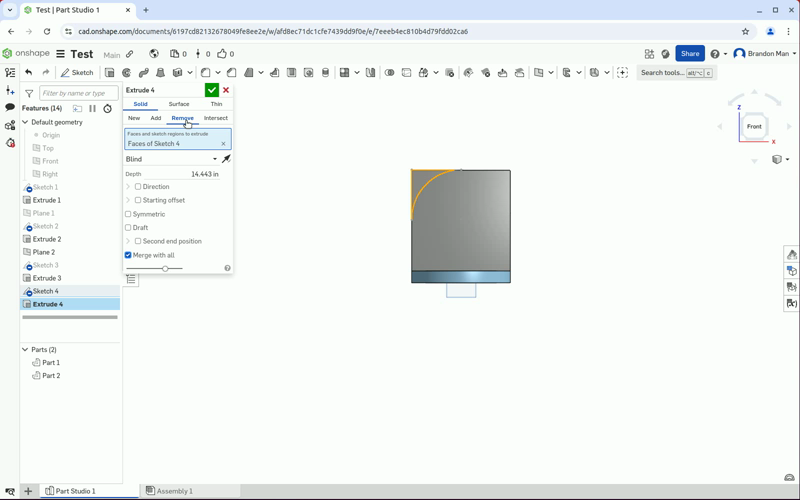
key(enter)
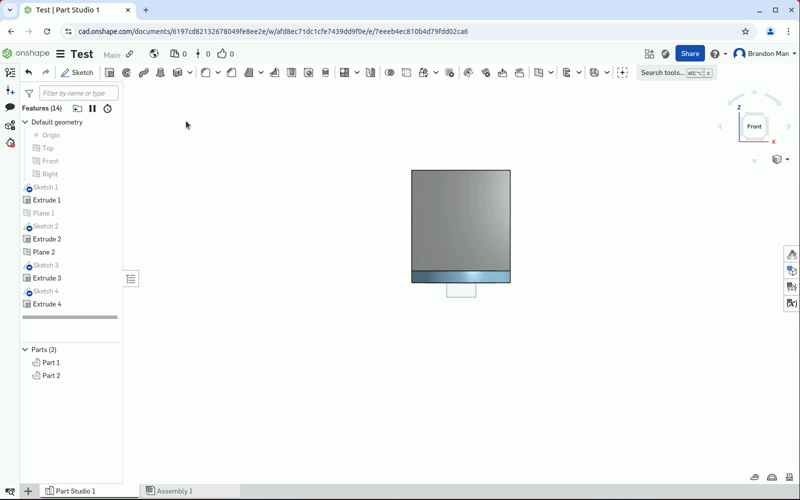
key(shift+h)
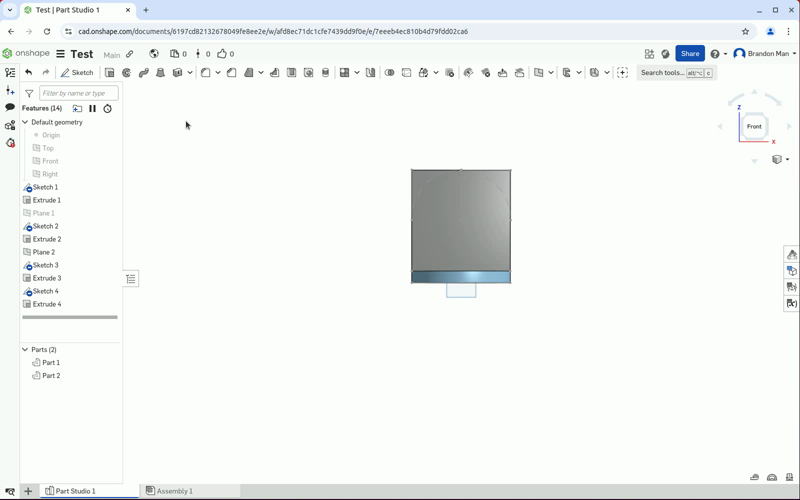
key(shift+h)
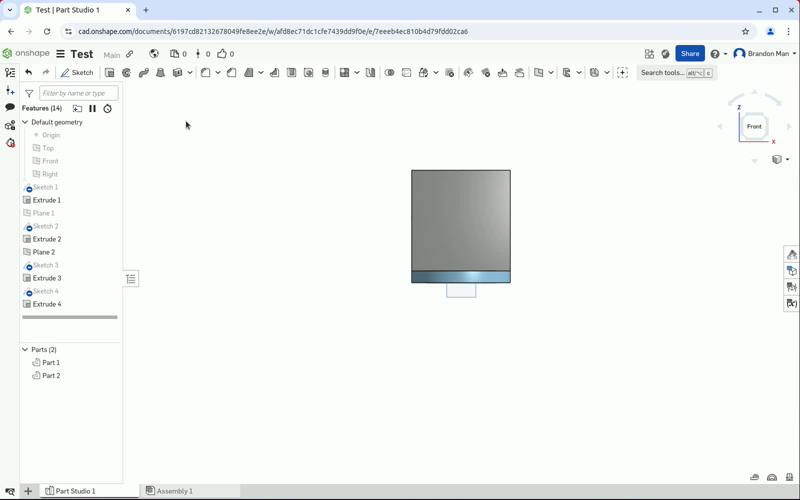
mouse_move(73, 189)
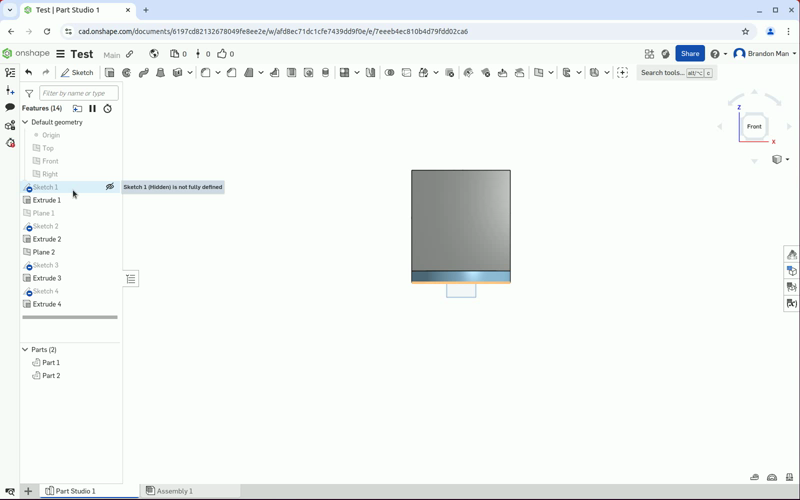
click(73, 189)
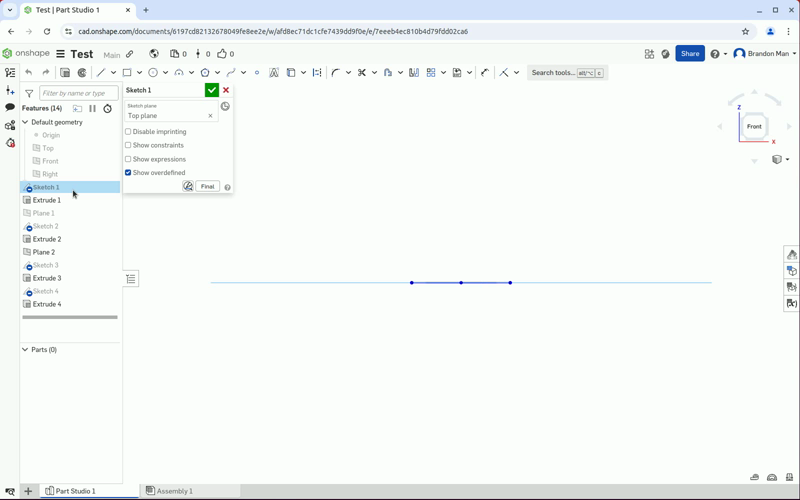
mouse_move(229, 92)
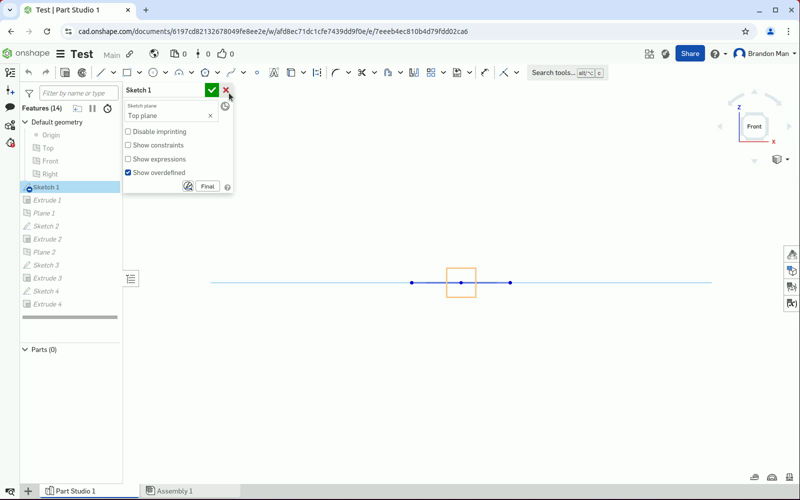
click(229, 92)
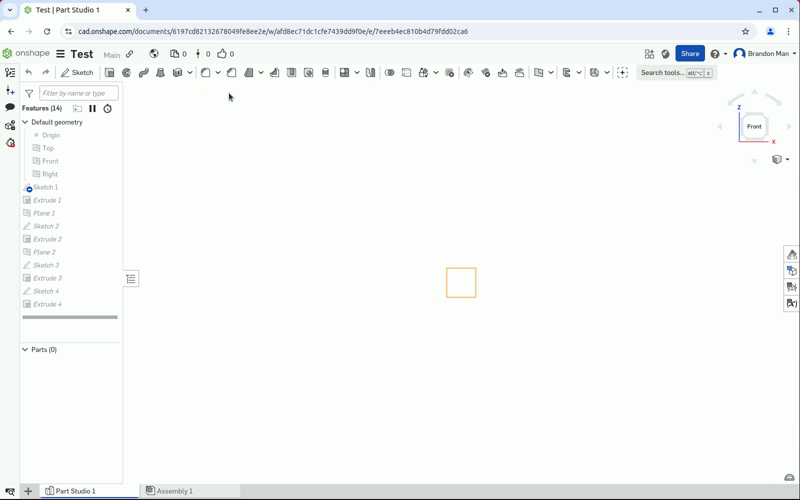
key(shift+s)
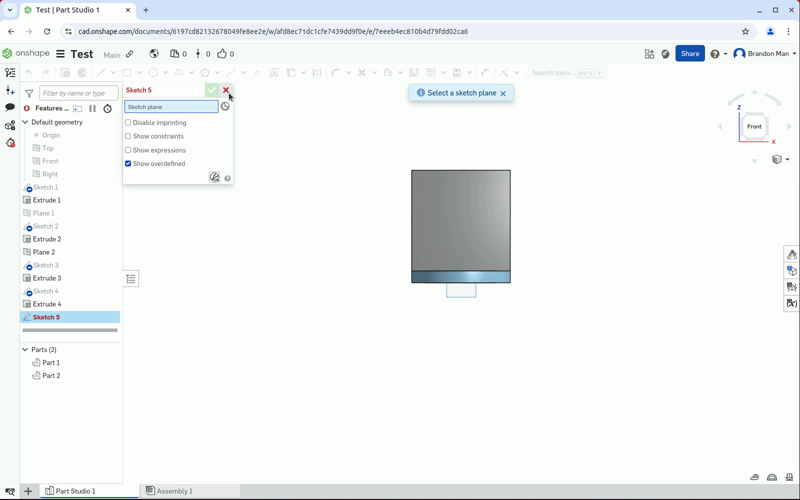
mouse_move(73, 254)
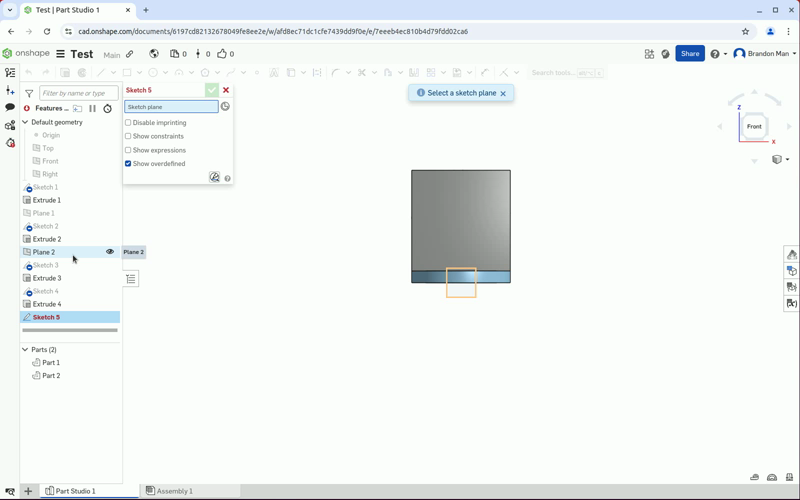
click(73, 254)
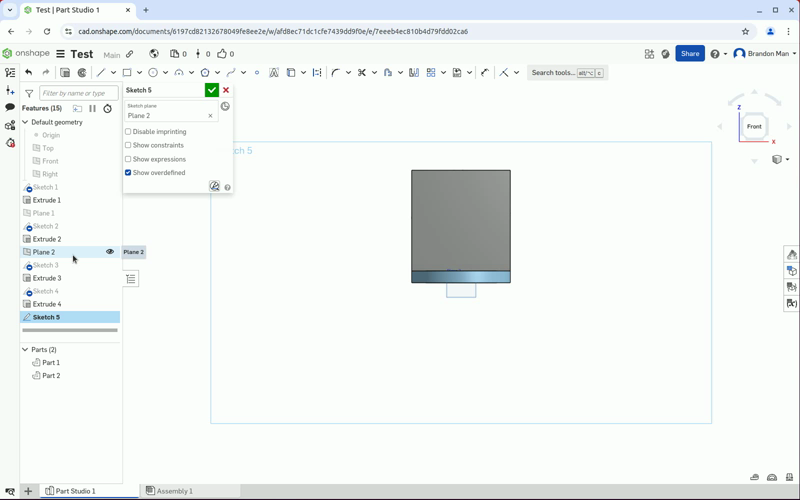
mouse_move(73, 352)
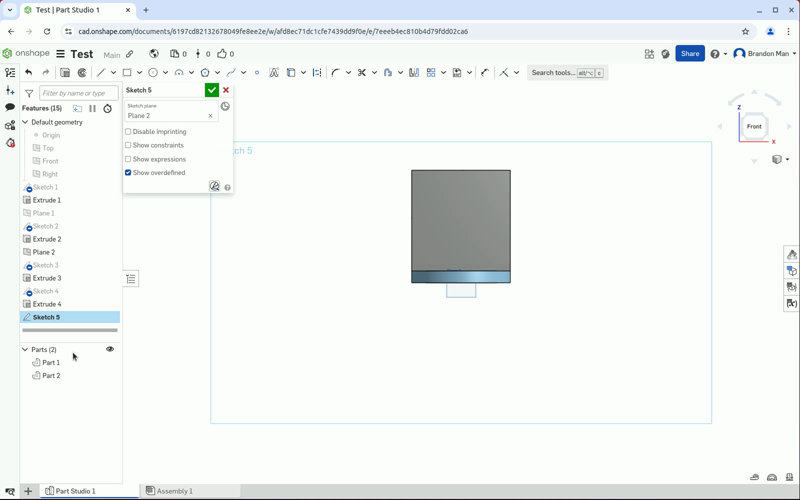
key(y)
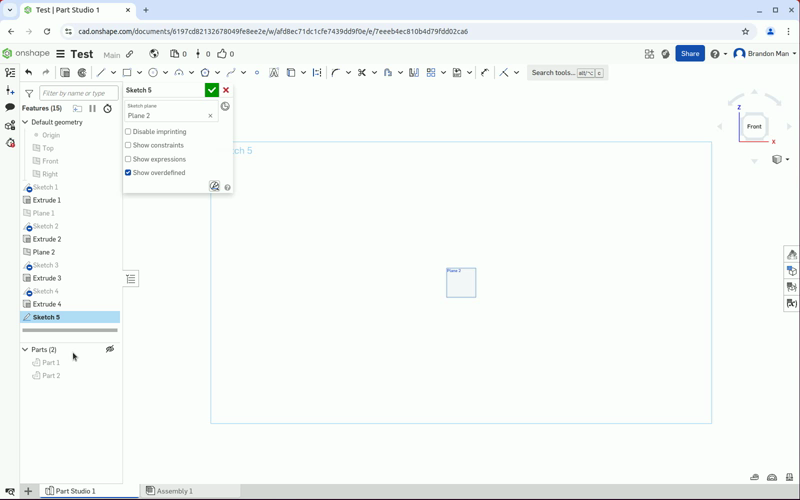
key(c)
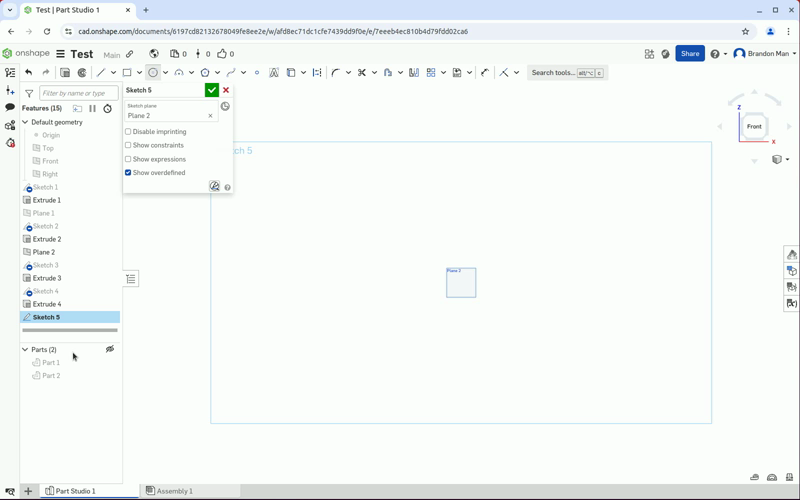
key_down(shift)
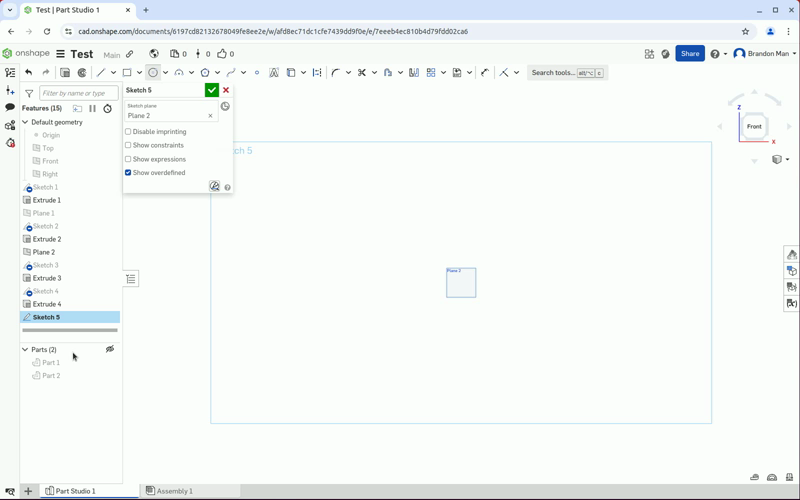
mouse_move(461, 219)
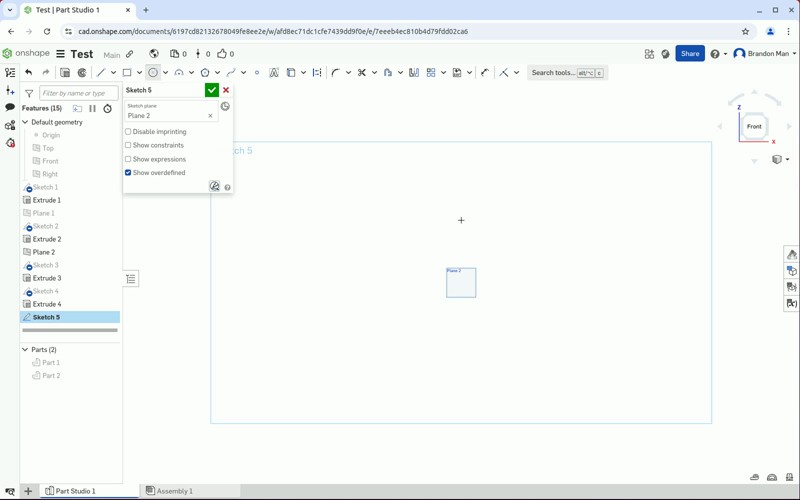
click(461, 219)
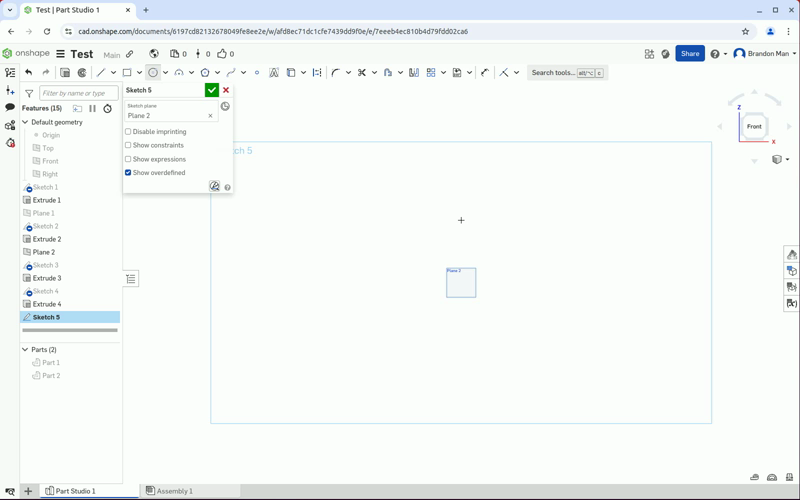
key_up(shift)
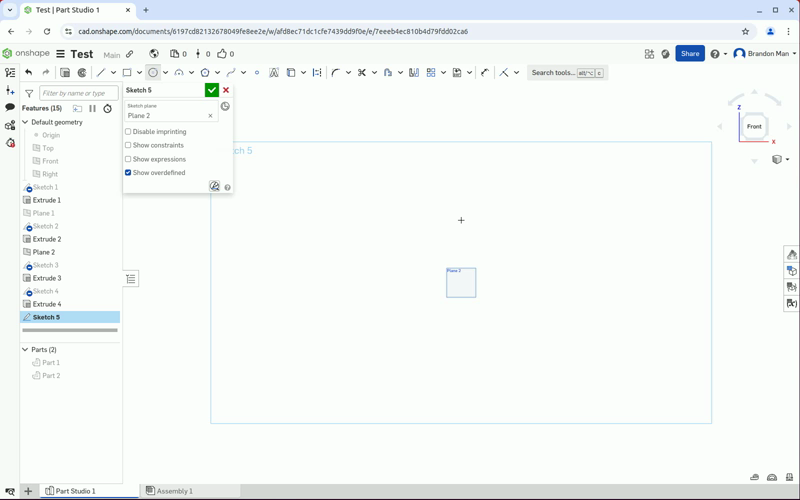
mouse_move(497, 219)
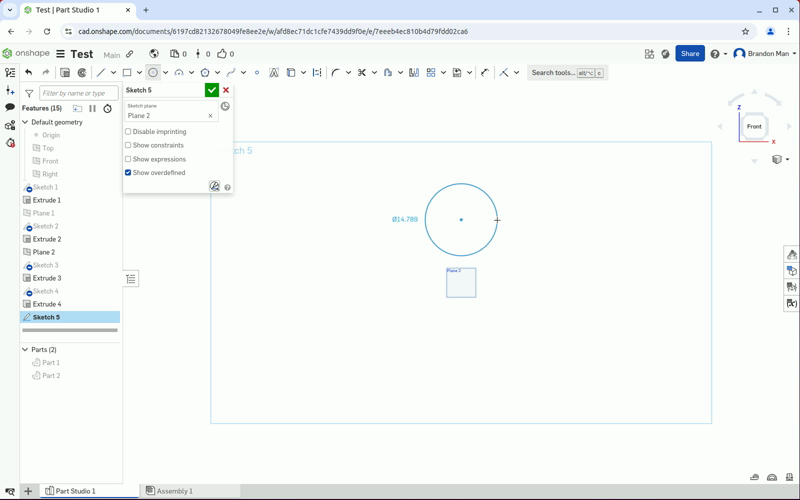
click(497, 219)
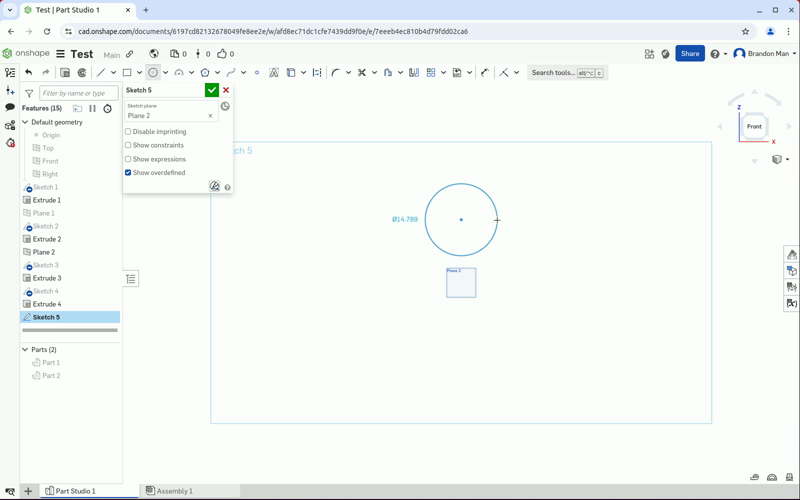
key(esc)
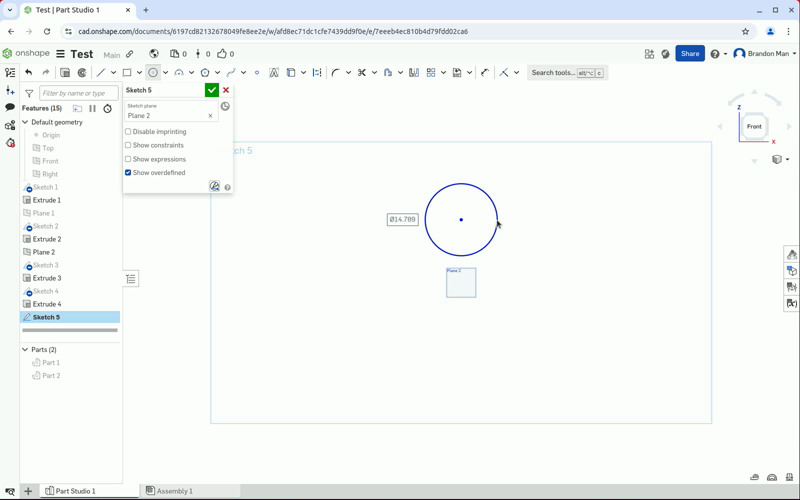
mouse_move(480, 207)
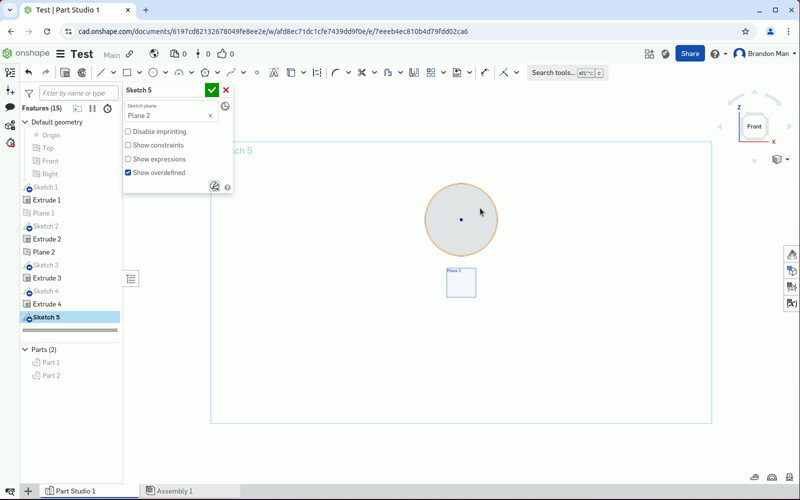
click(480, 207)
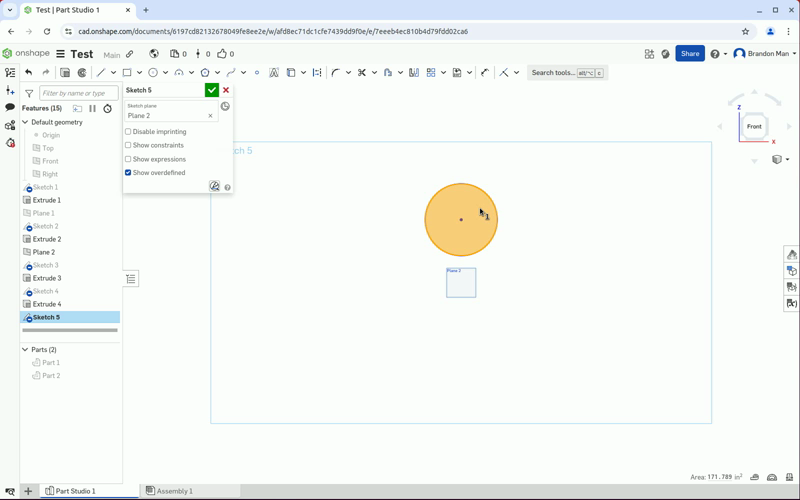
mouse_move(73, 352)
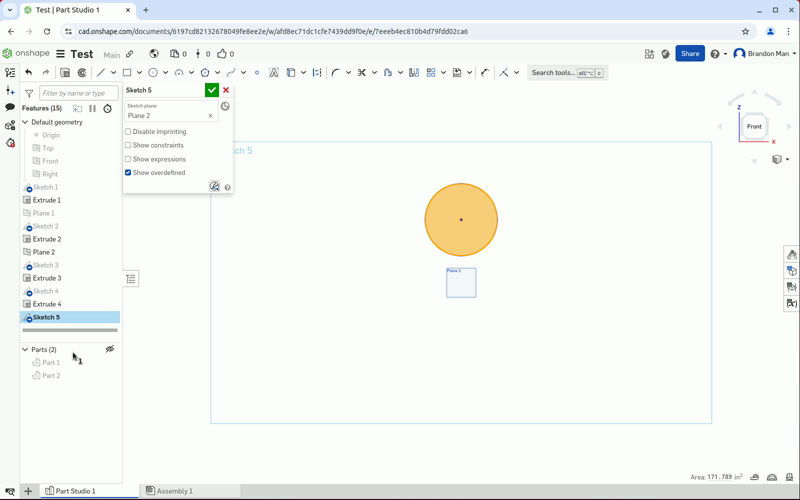
key(shift+y)
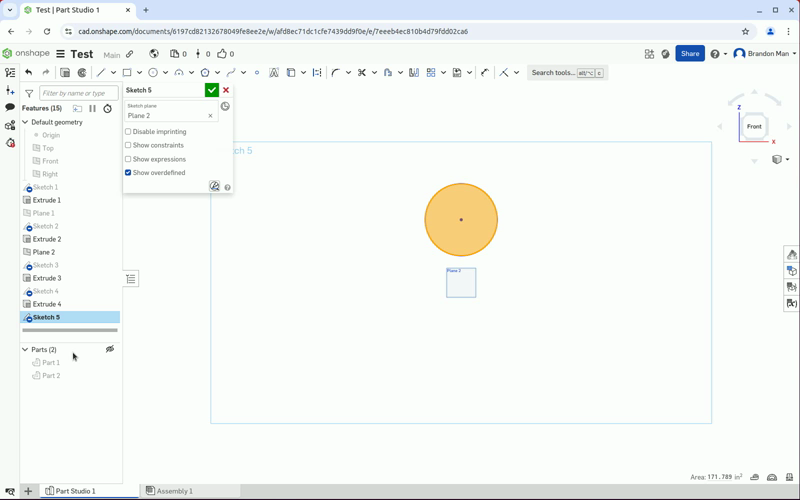
key(shift+e)
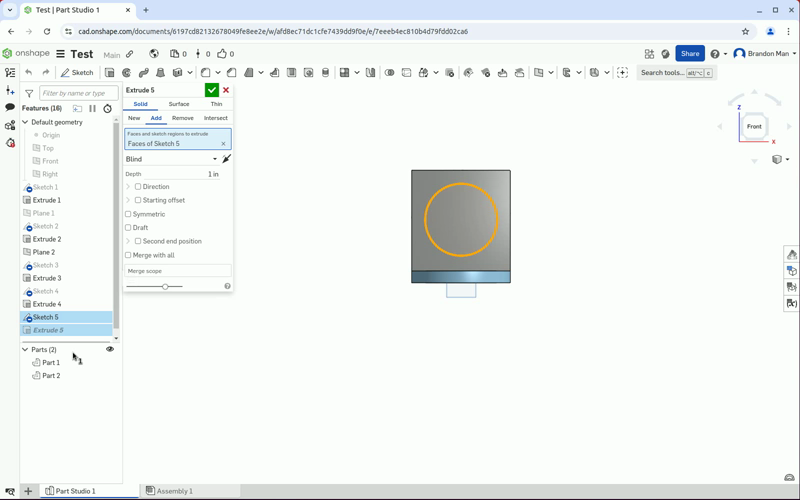
mouse_move(143, 106)
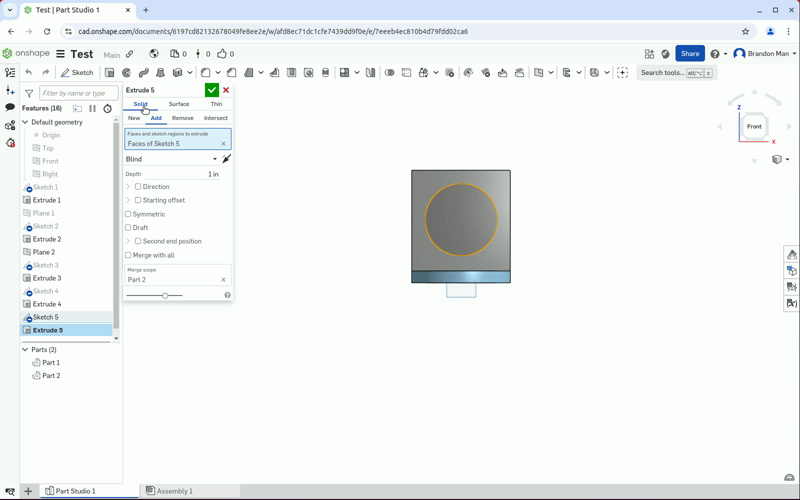
click(143, 106)
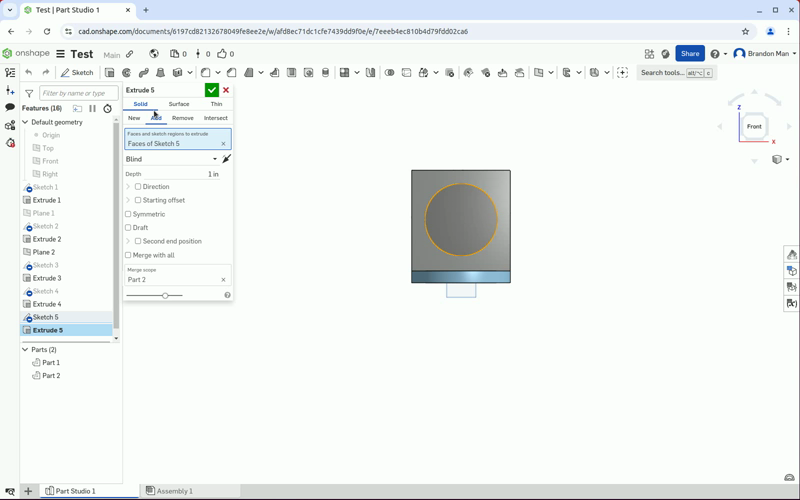
mouse_move(186, 120)
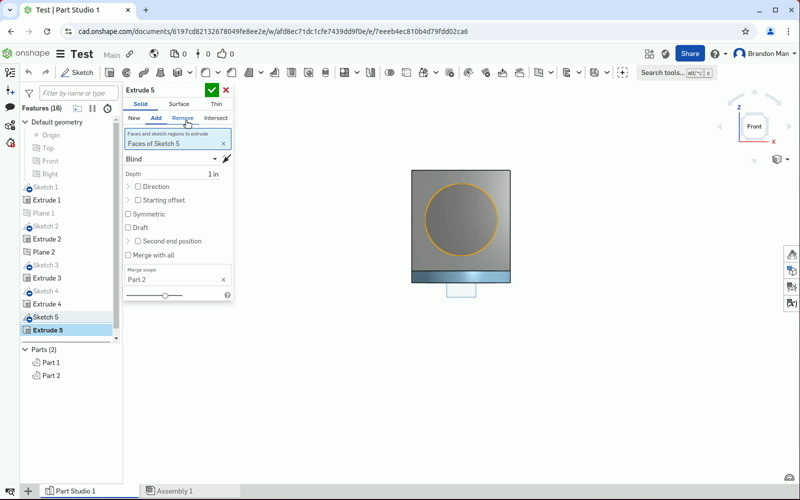
click(186, 120)
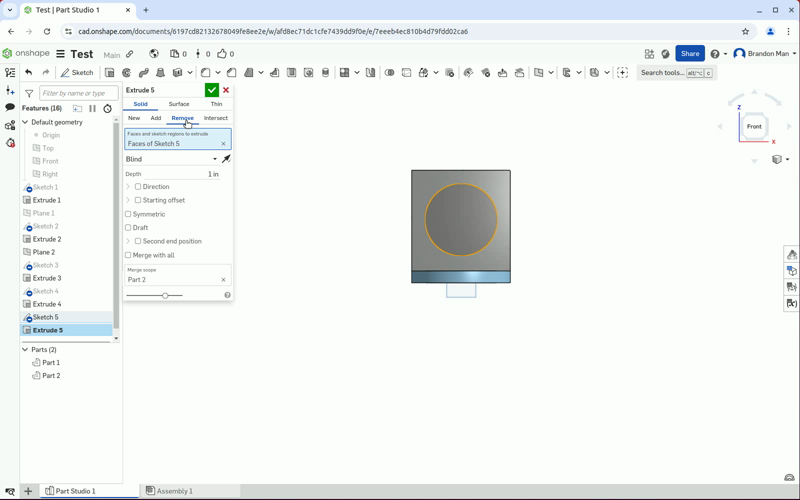
key(tab, 4)
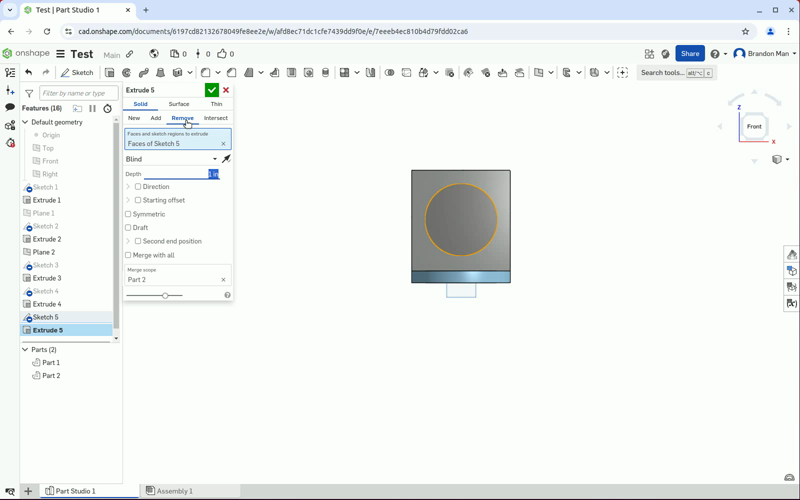
text(14.443)
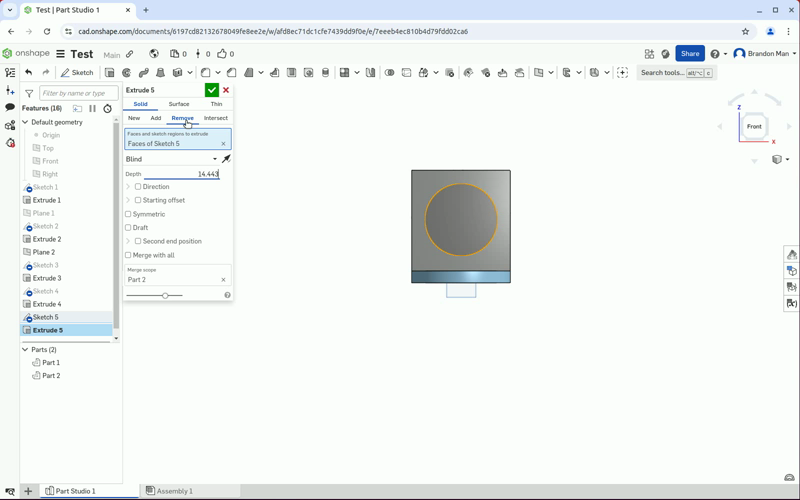
key(tab, 6)
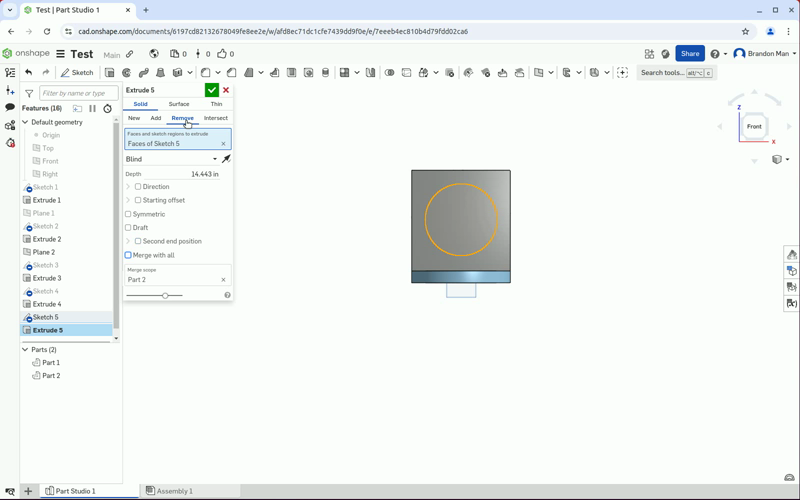
key(space)
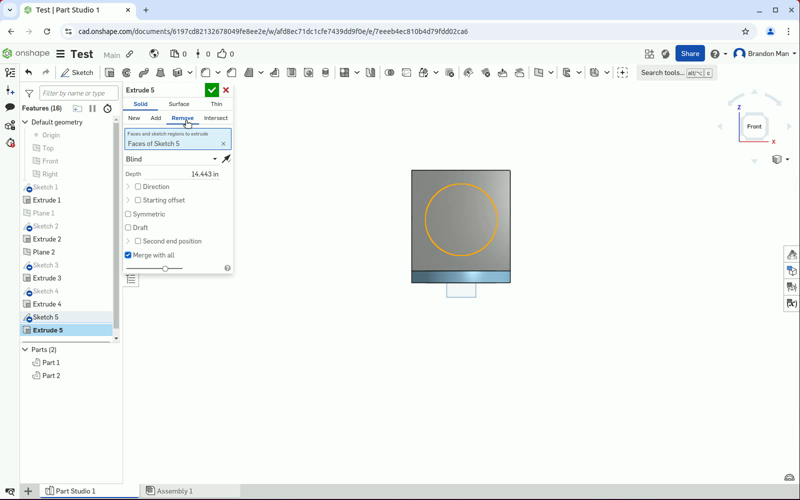
key(enter)
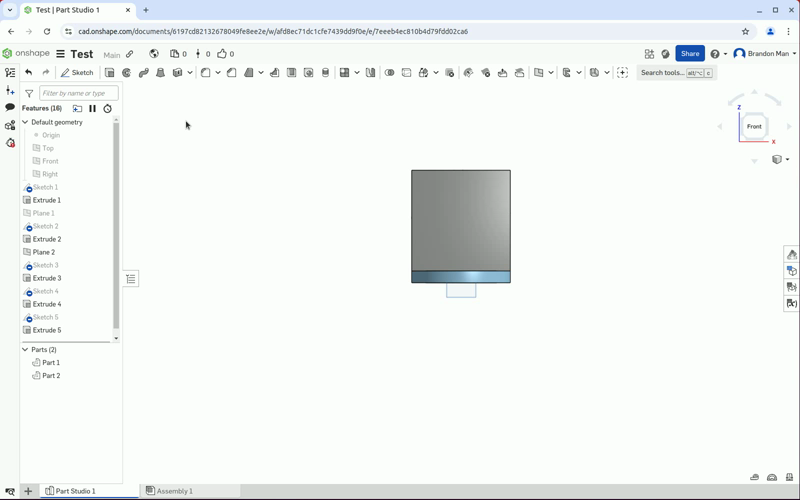
key(shift+h)
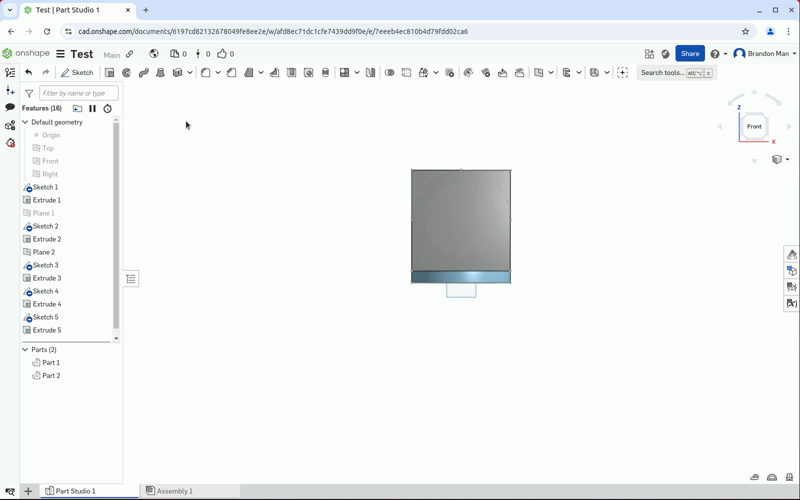
key(shift+h)
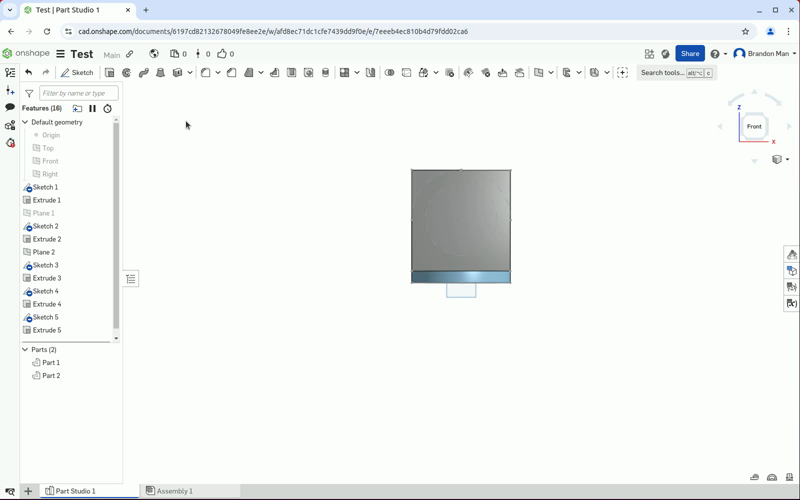
key(shift+7)
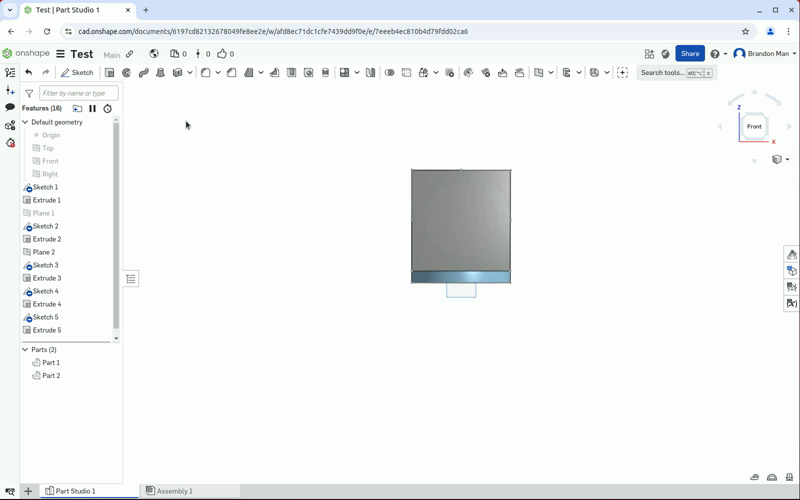
key(left, 2)
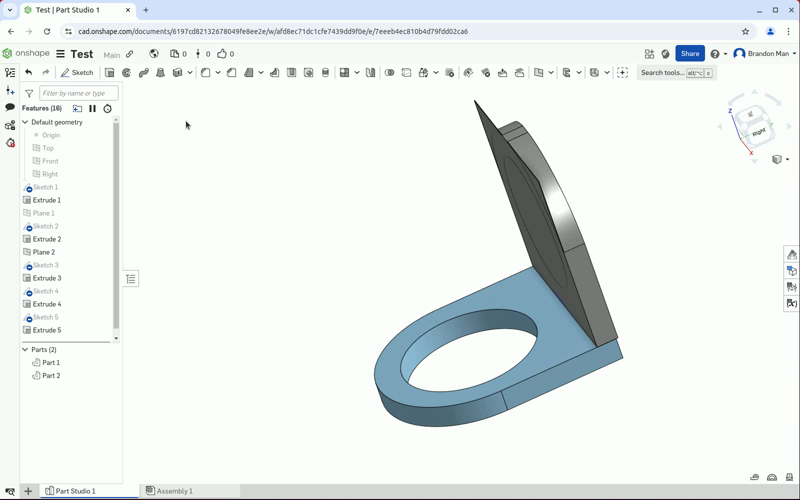
key(down, 2)
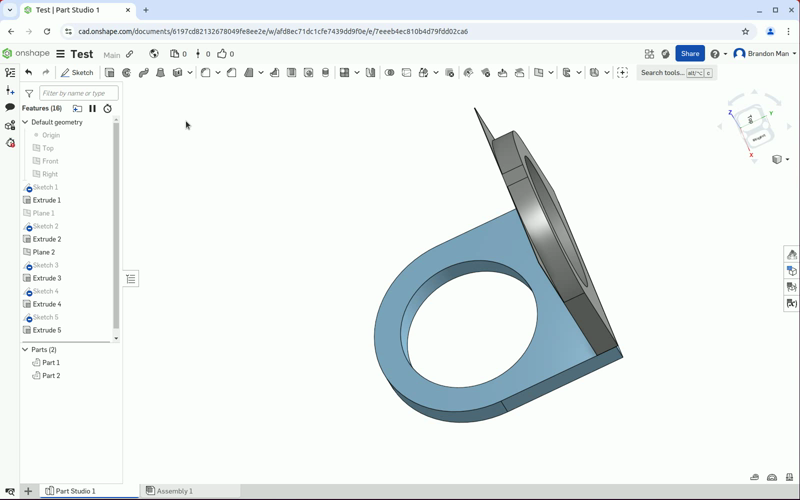
key(up, 2)
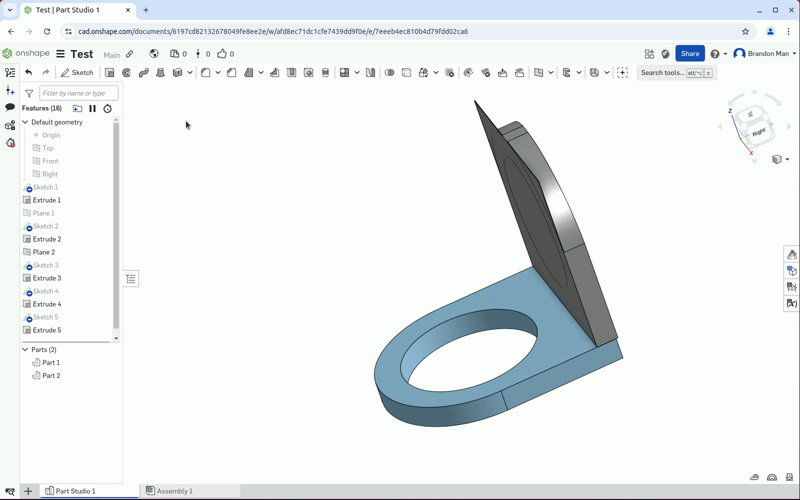
key(right, 2)
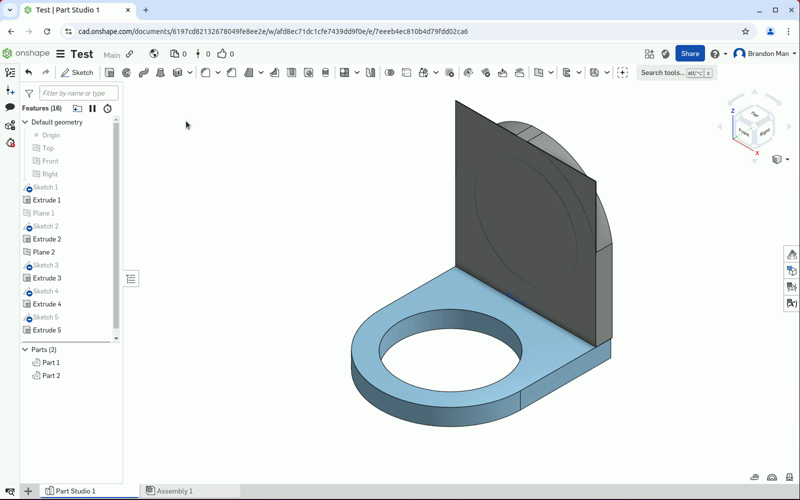
mouse_move(69, 189)
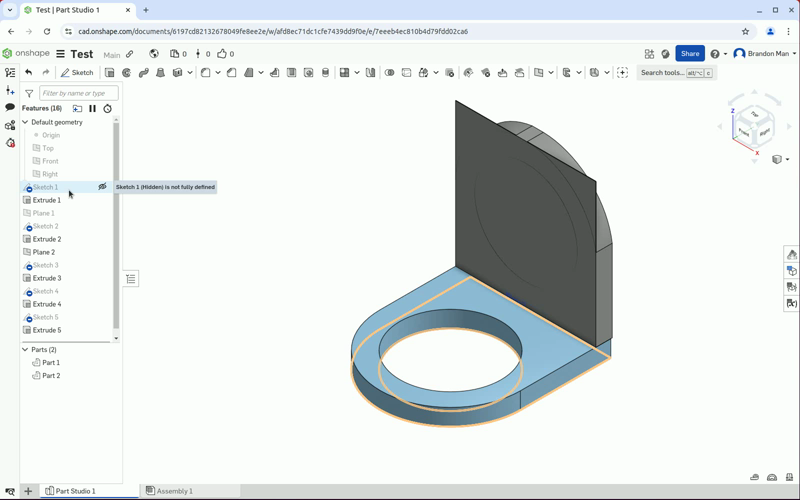
click(69, 189)